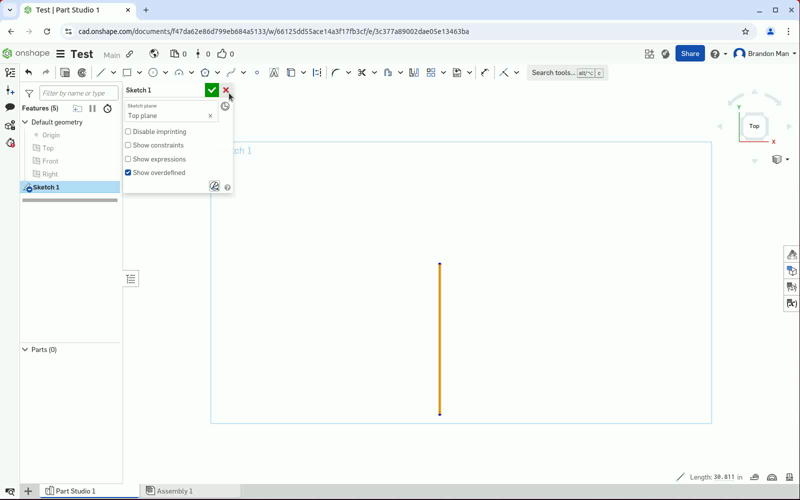
key(shift+h)
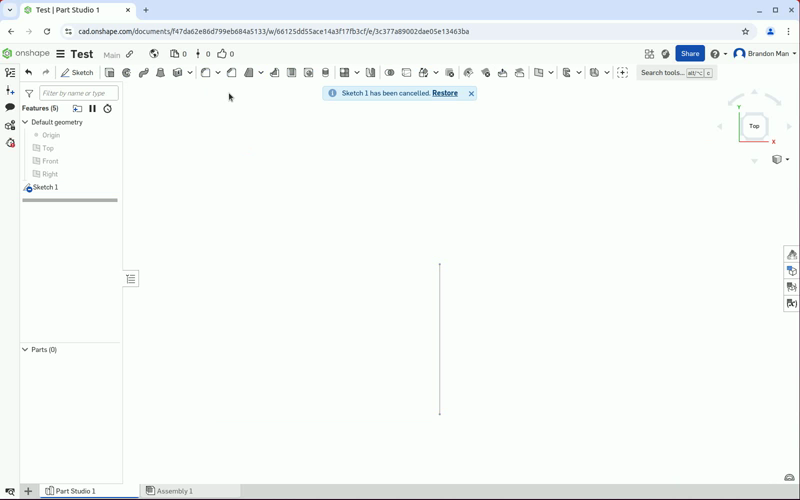
key(shift+s)
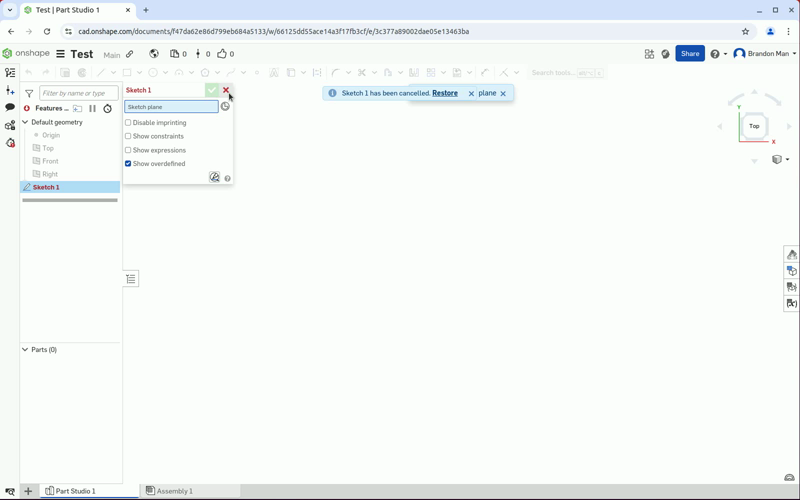
mouse_move(73, 150)
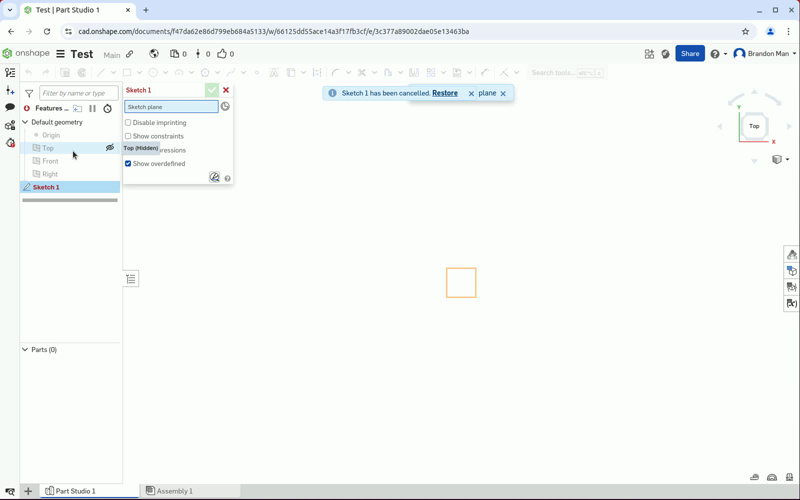
click(73, 150)
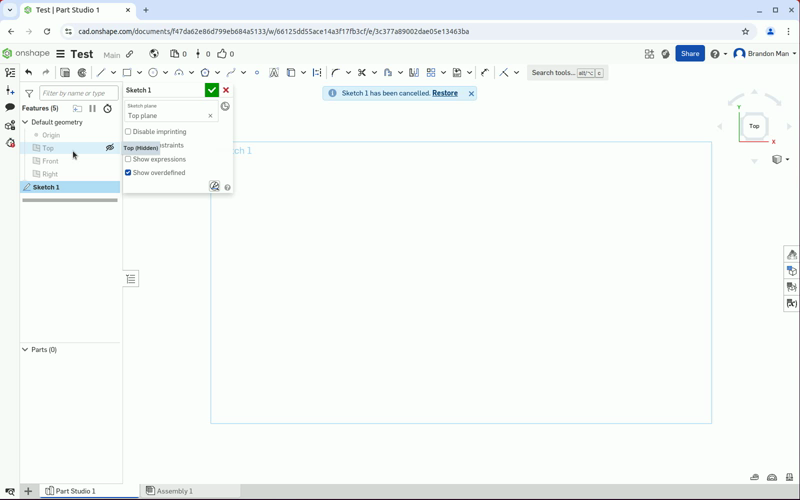
mouse_move(73, 352)
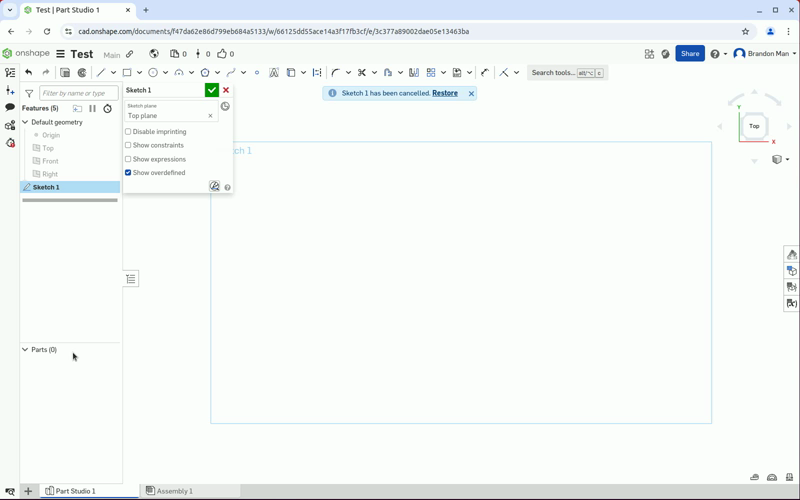
key(y)
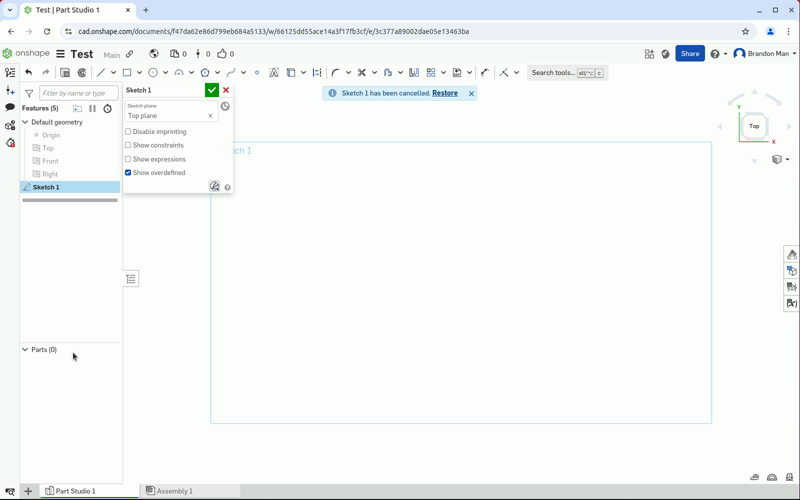
key(l)
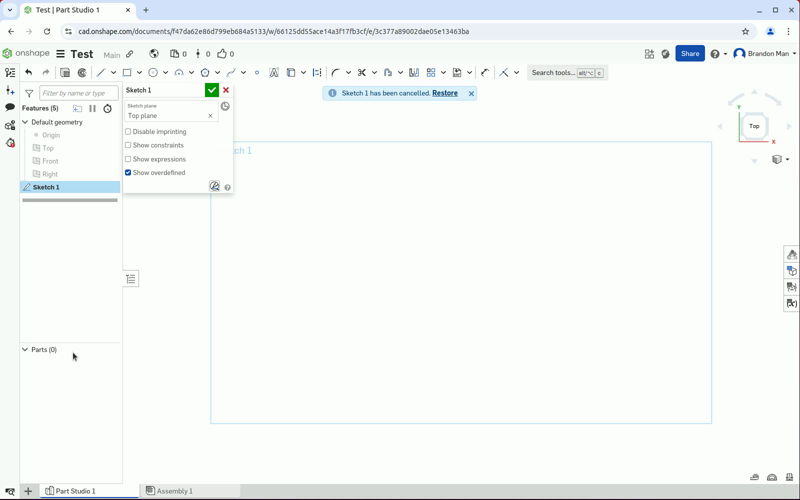
key_down(shift)
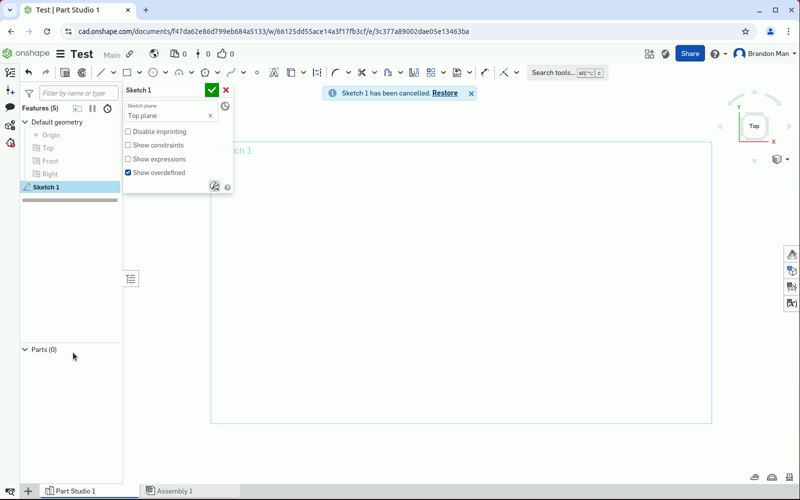
mouse_move(348, 349)
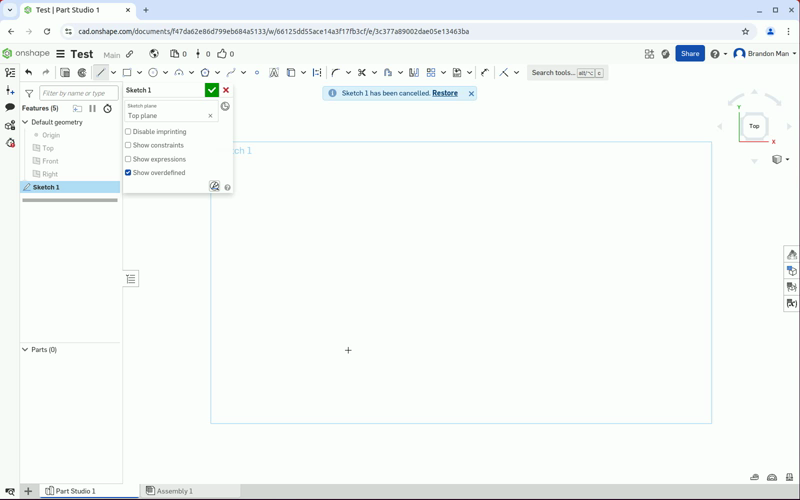
click(348, 349)
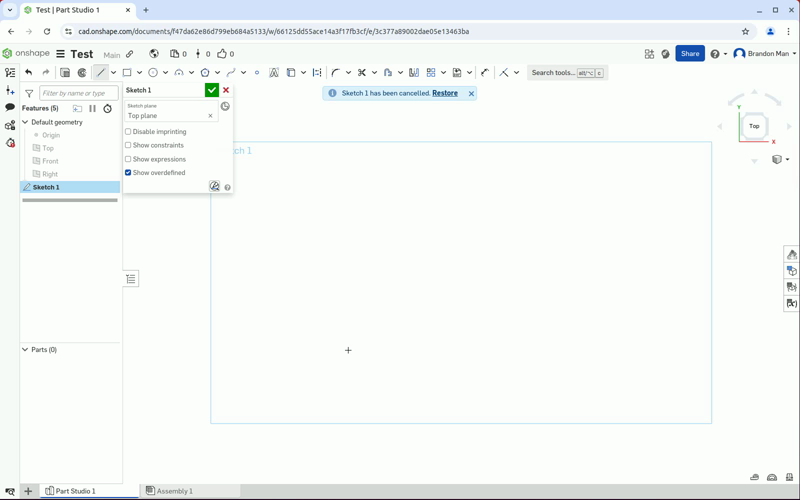
key_up(shift)
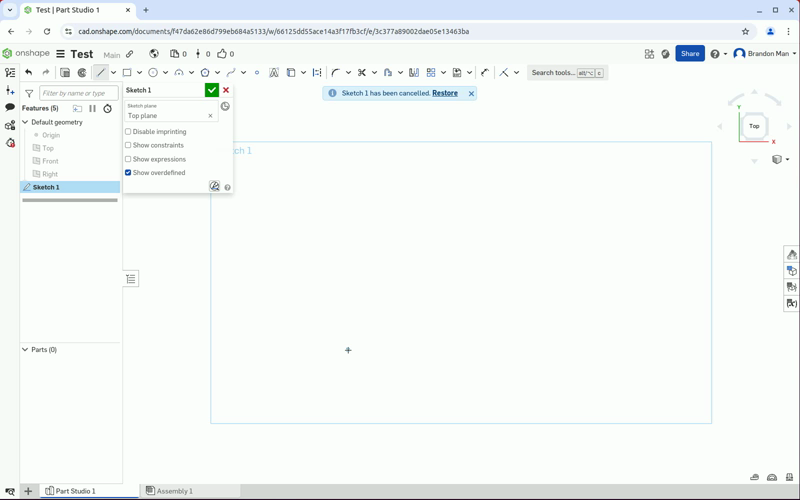
key_down(shift)
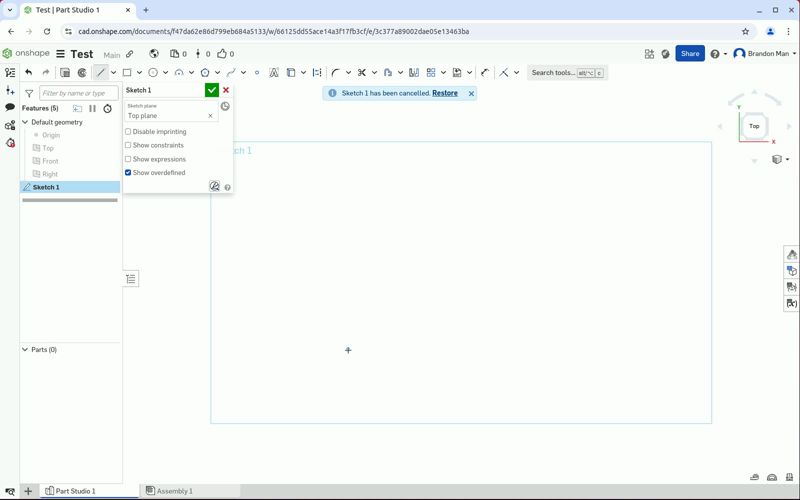
mouse_move(572, 349)
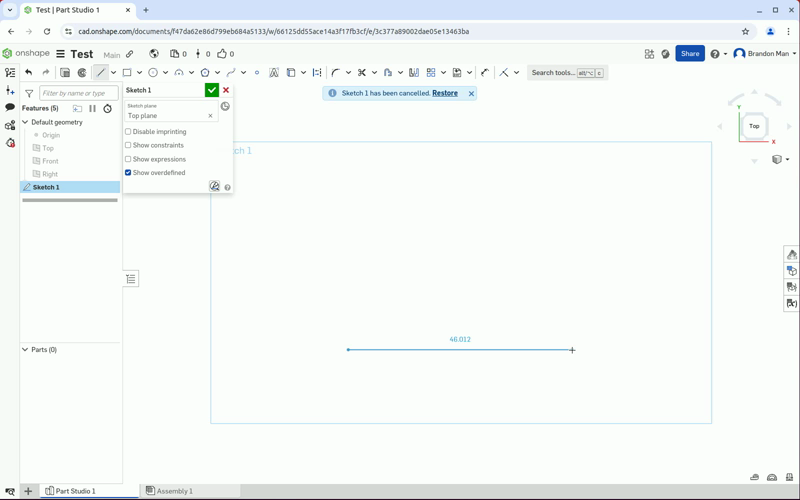
click(572, 349)
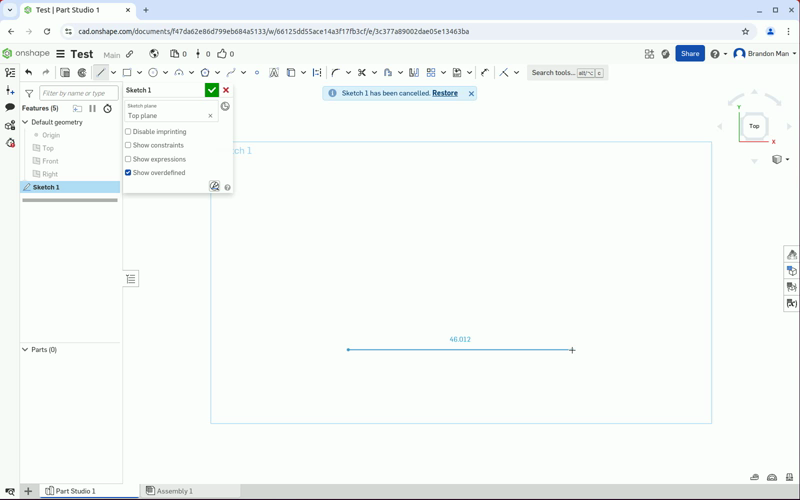
key_up(shift)
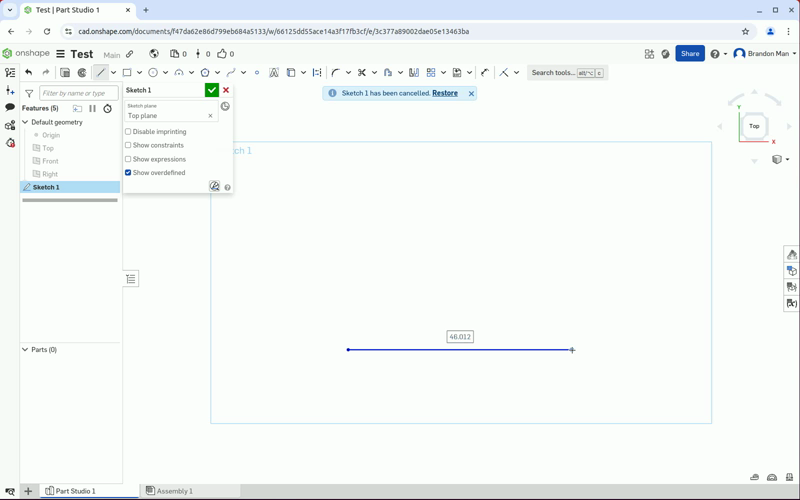
key_down(shift)
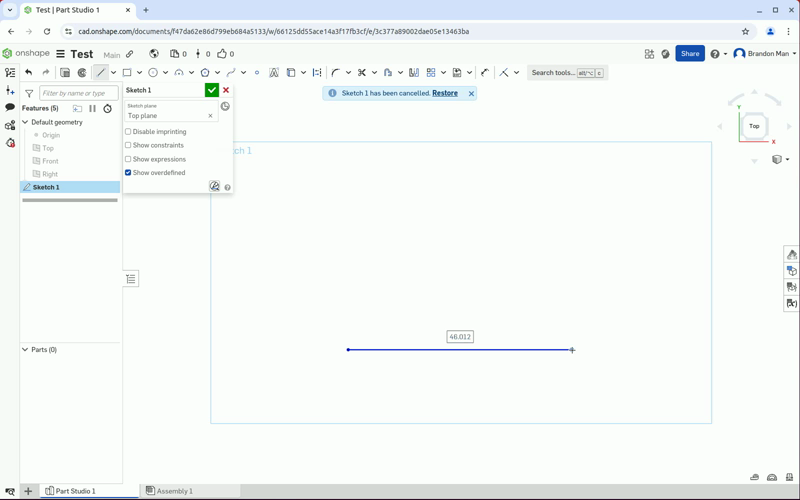
mouse_move(572, 217)
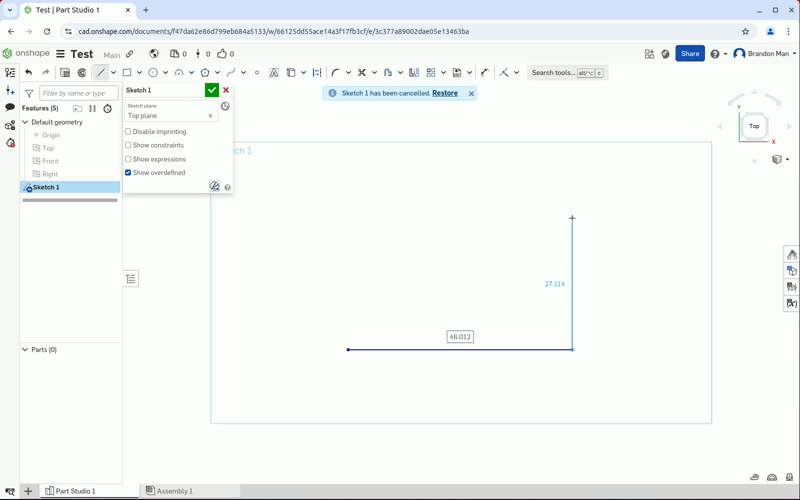
click(572, 217)
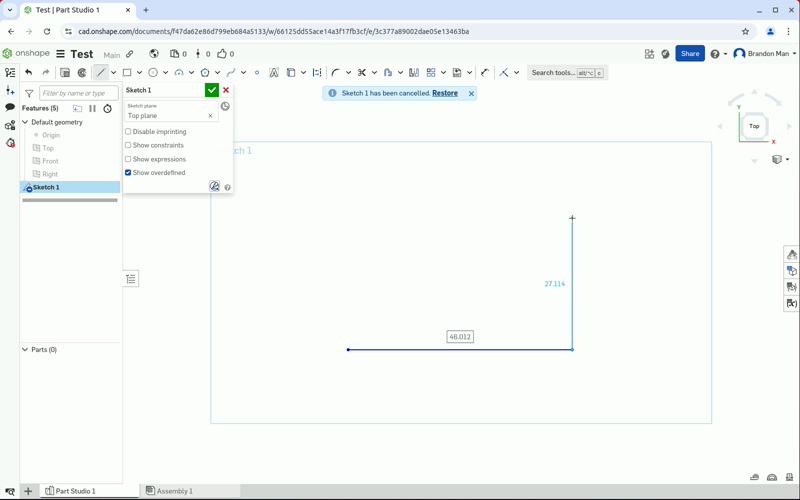
key_up(shift)
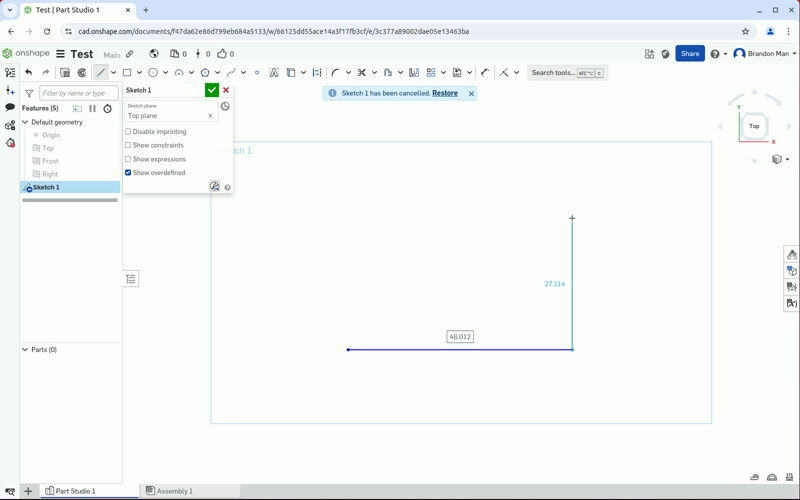
key_down(shift)
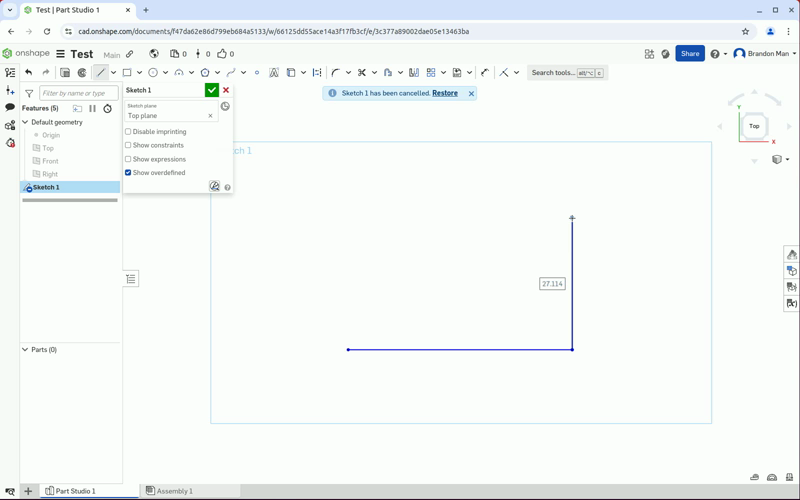
mouse_move(348, 217)
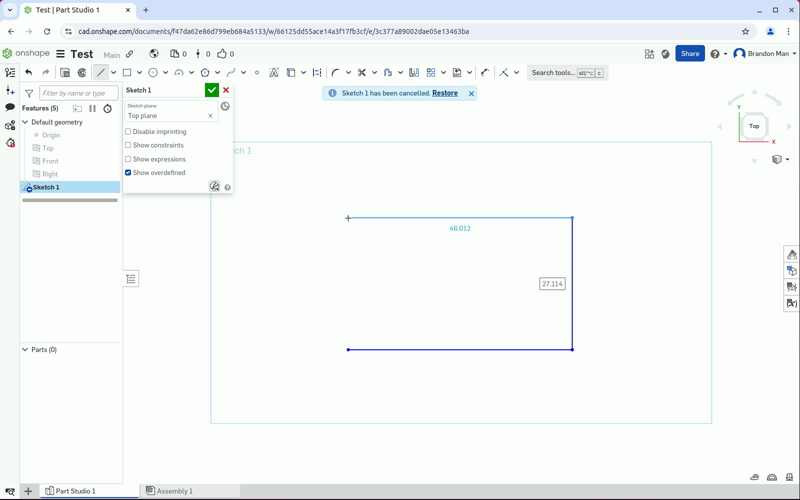
click(348, 217)
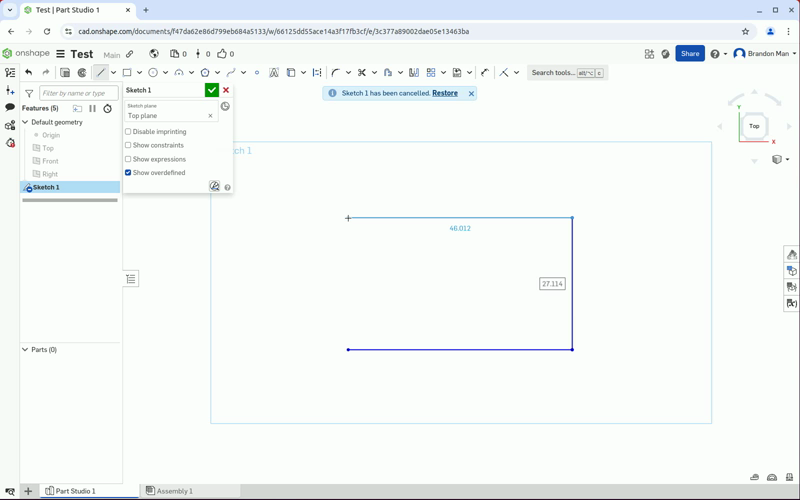
key_up(shift)
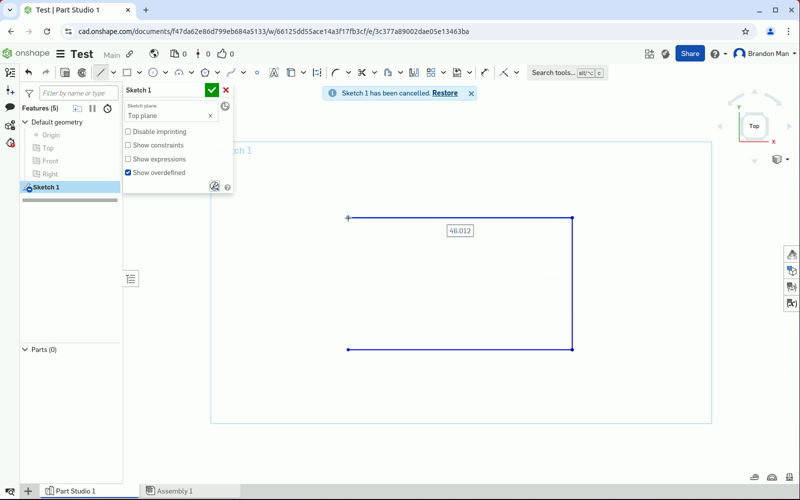
key_down(shift)
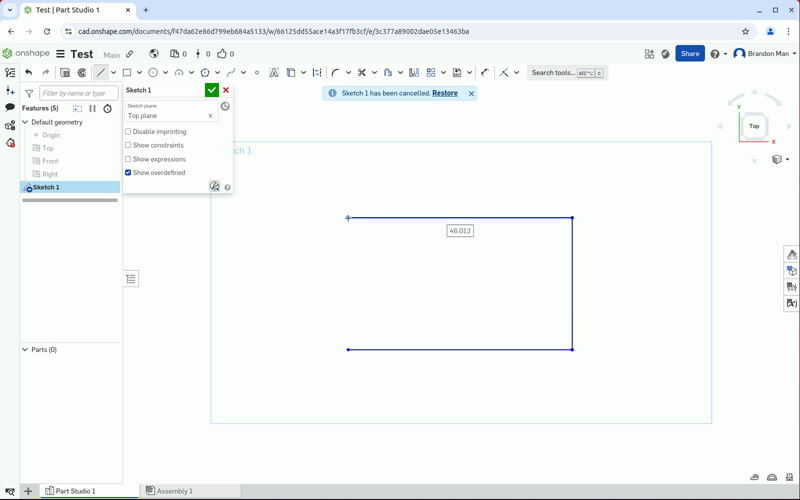
mouse_move(348, 349)
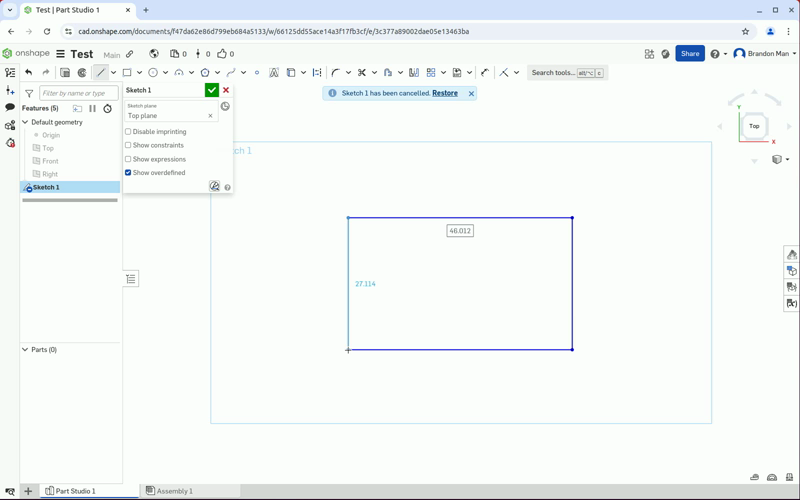
key_up(shift)
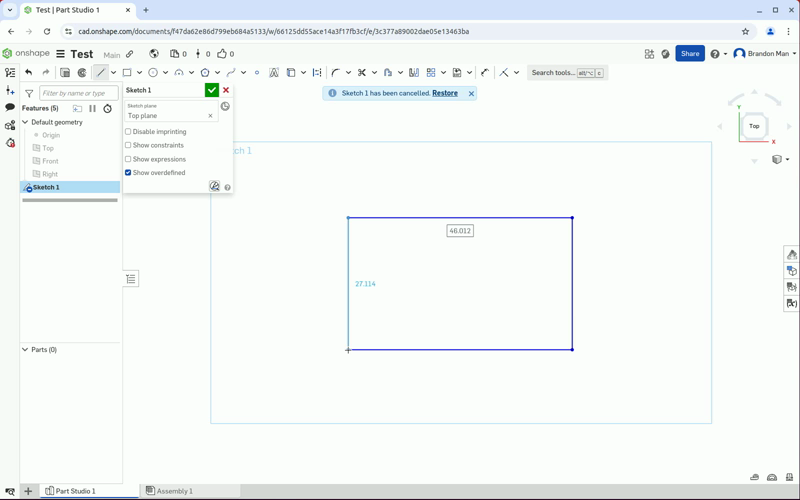
click(348, 349)
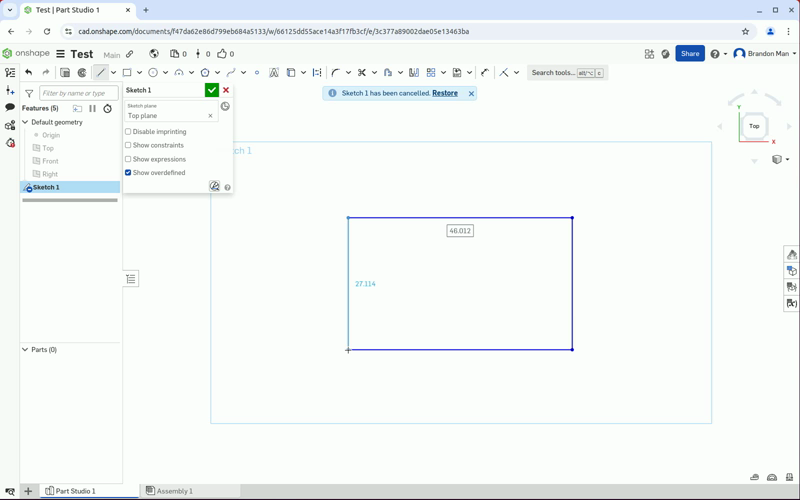
key(esc)
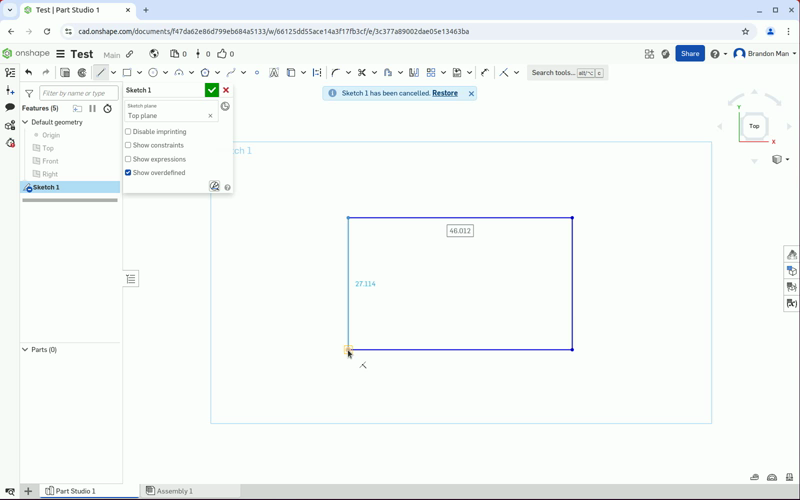
key(c)
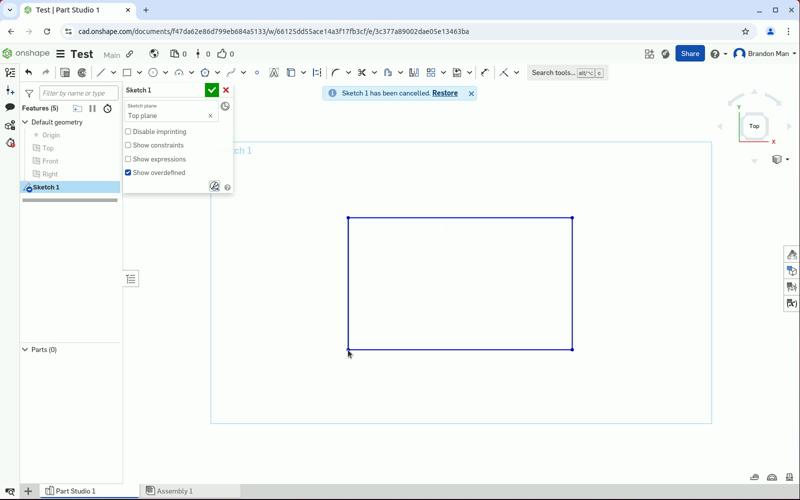
key_down(shift)
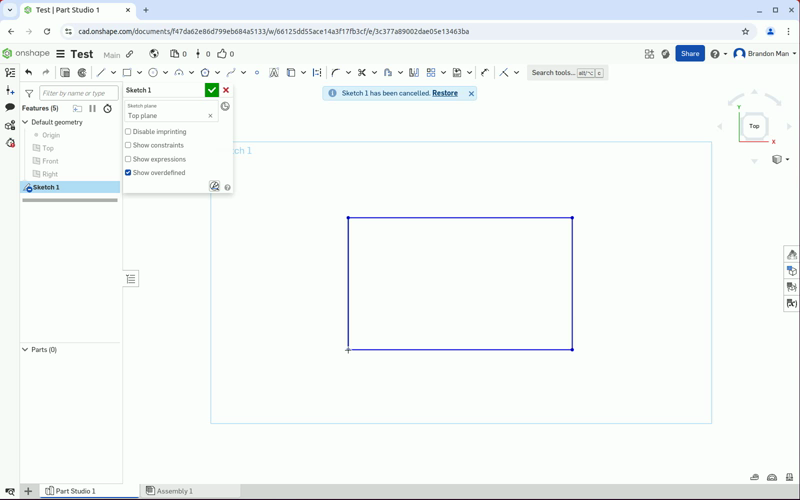
mouse_move(407, 283)
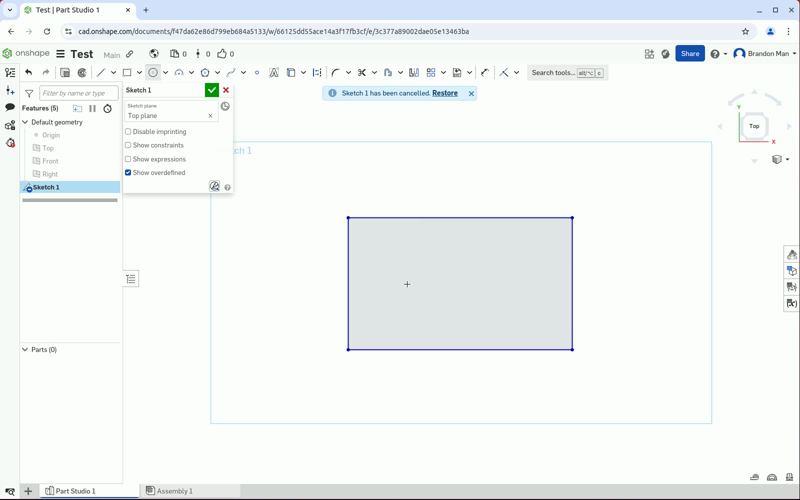
click(407, 283)
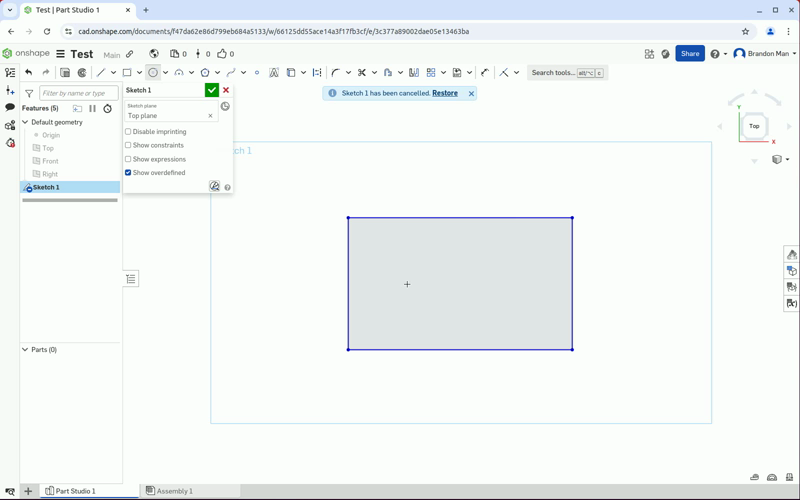
key_up(shift)
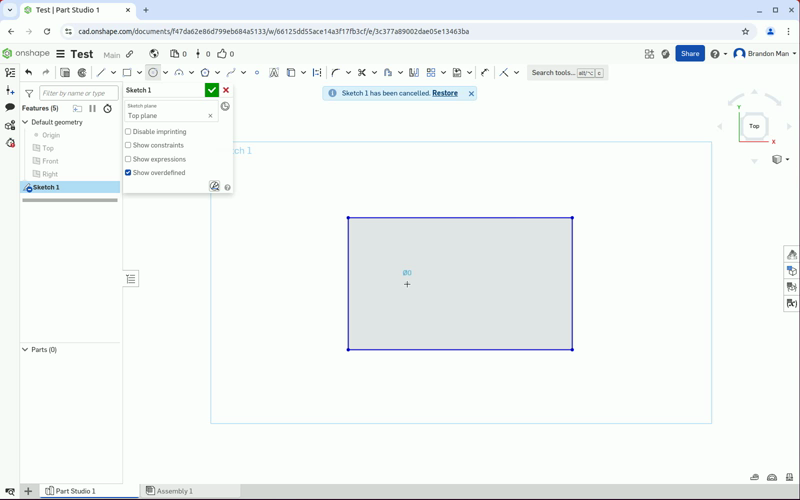
mouse_move(444, 283)
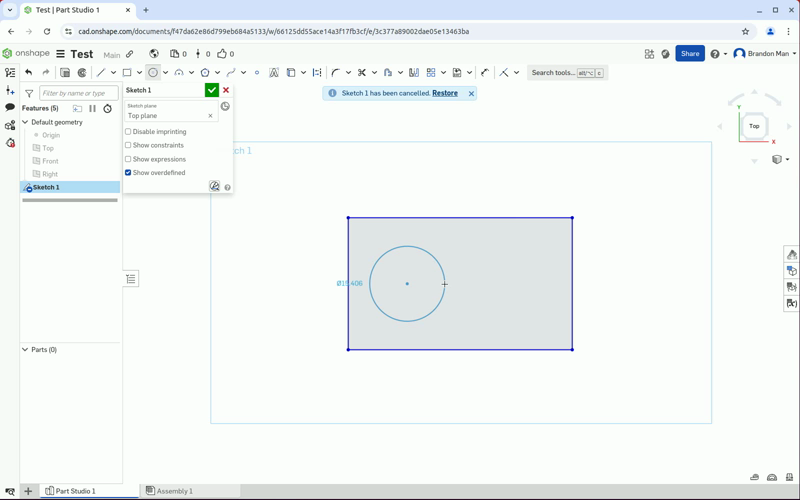
click(444, 283)
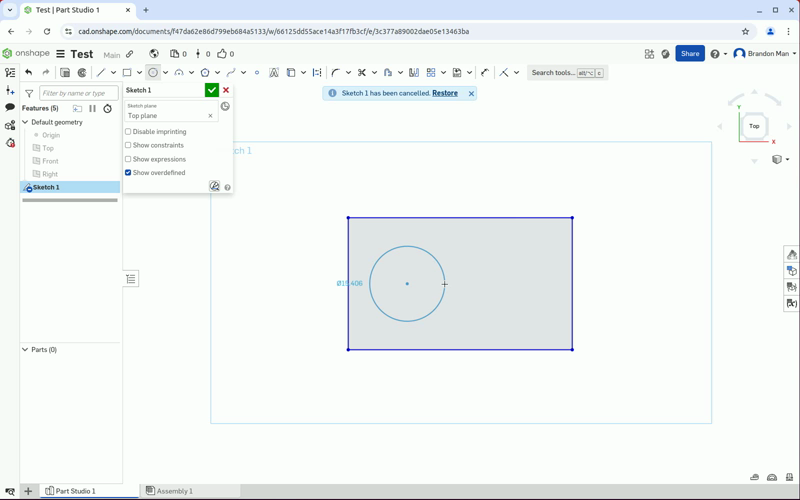
key(esc)
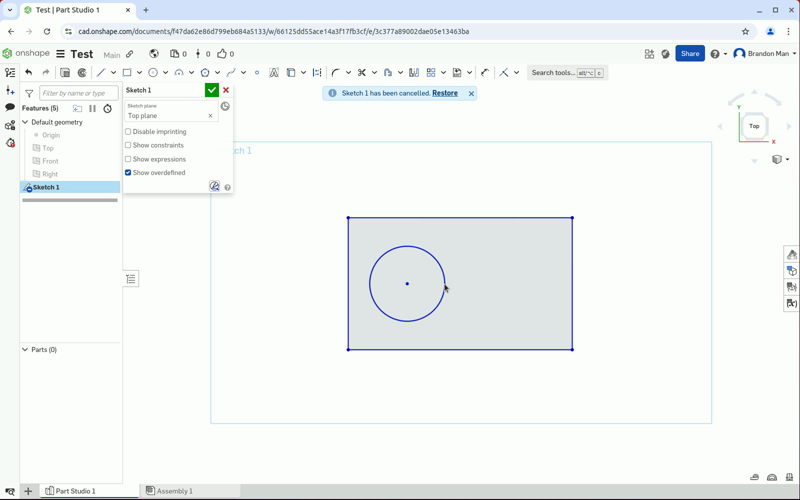
key(c)
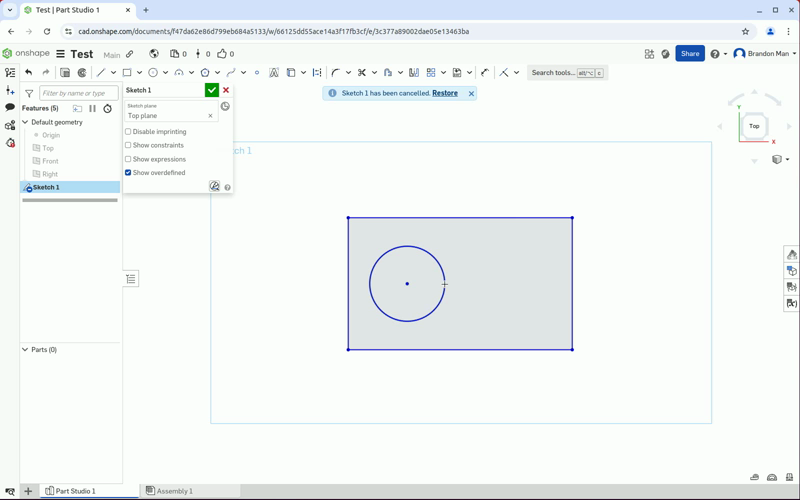
key_down(shift)
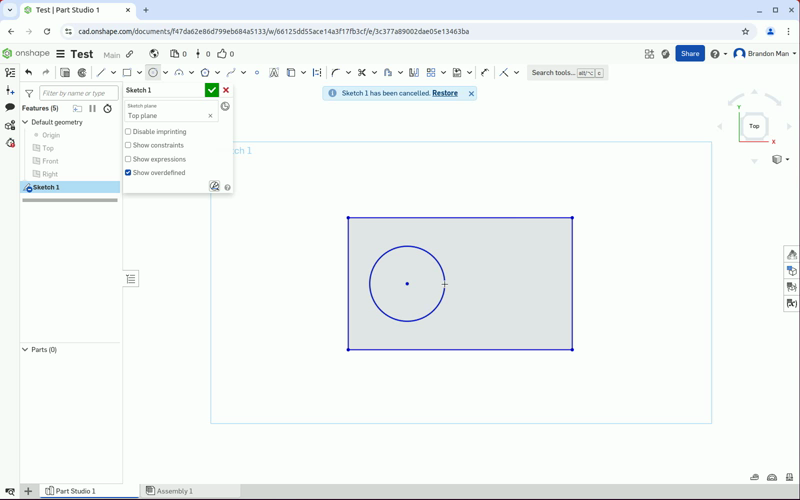
mouse_move(508, 283)
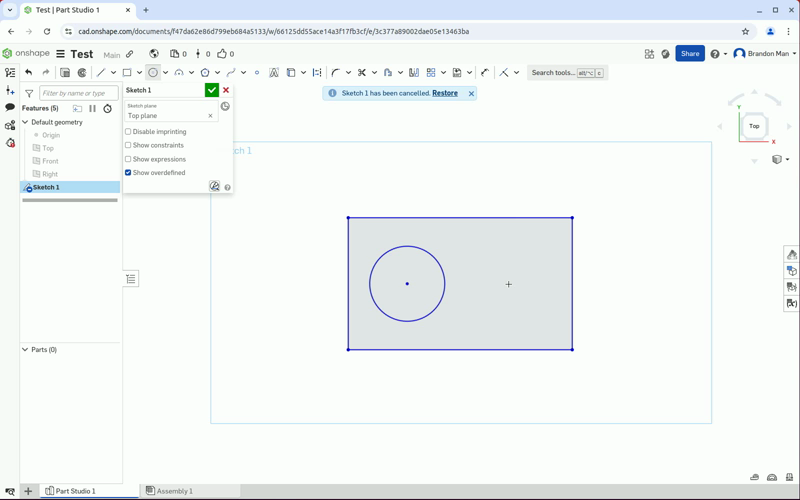
click(508, 283)
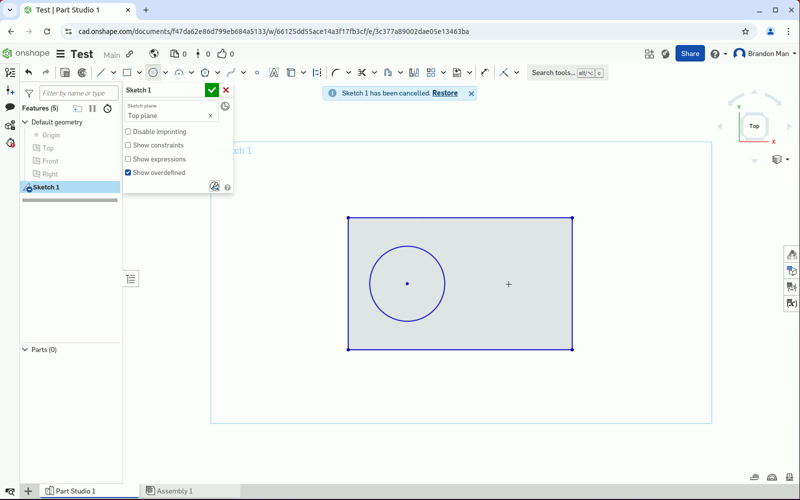
key_up(shift)
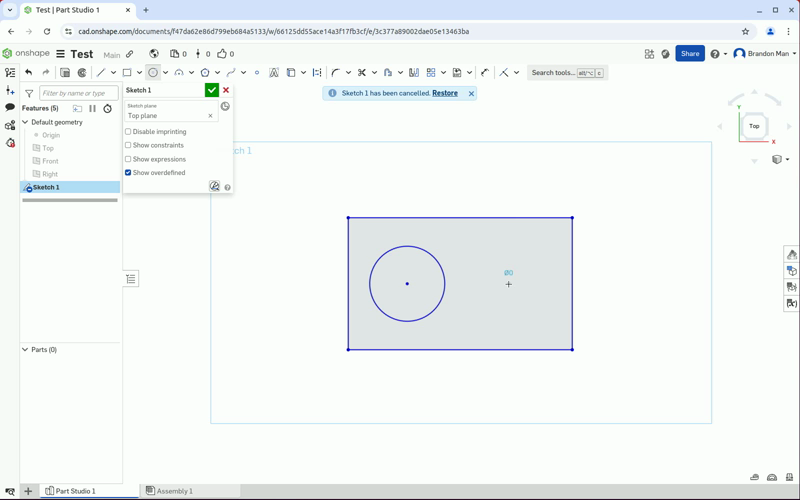
mouse_move(555, 283)
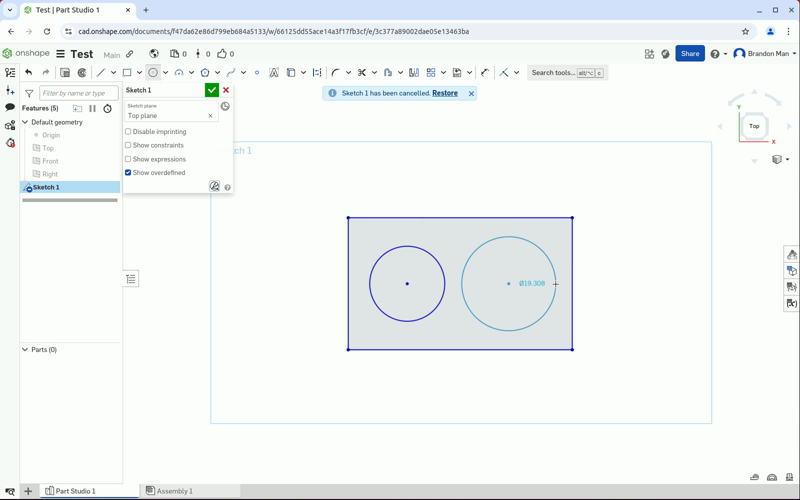
click(555, 283)
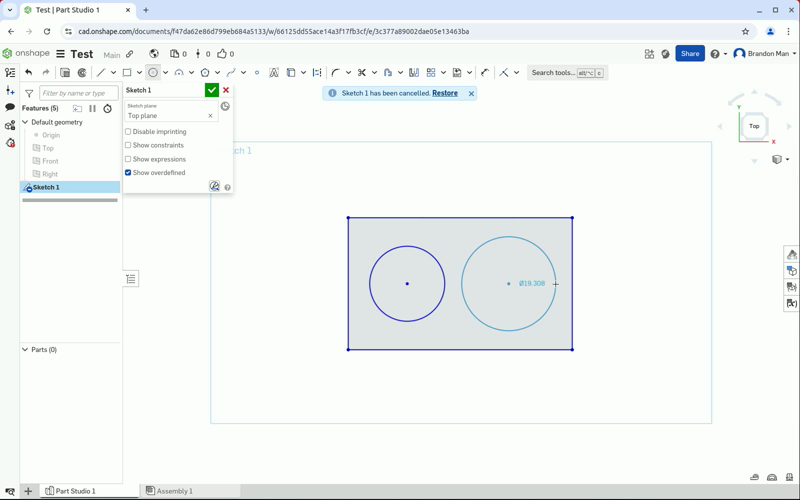
key(esc)
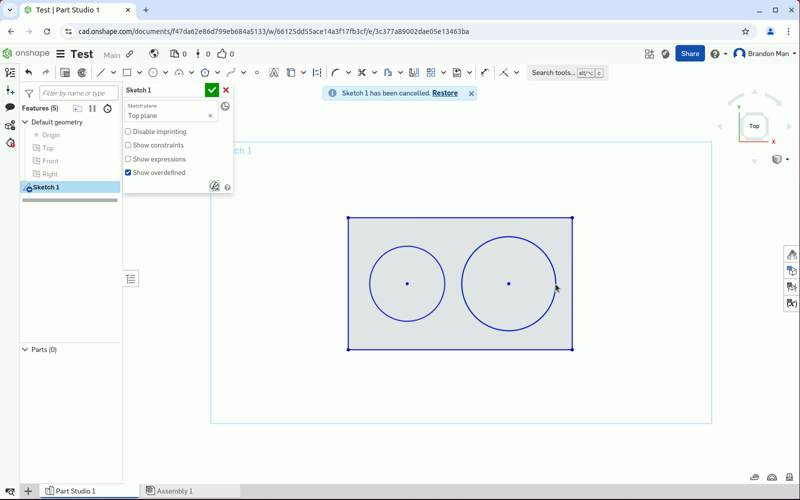
mouse_move(440, 330)
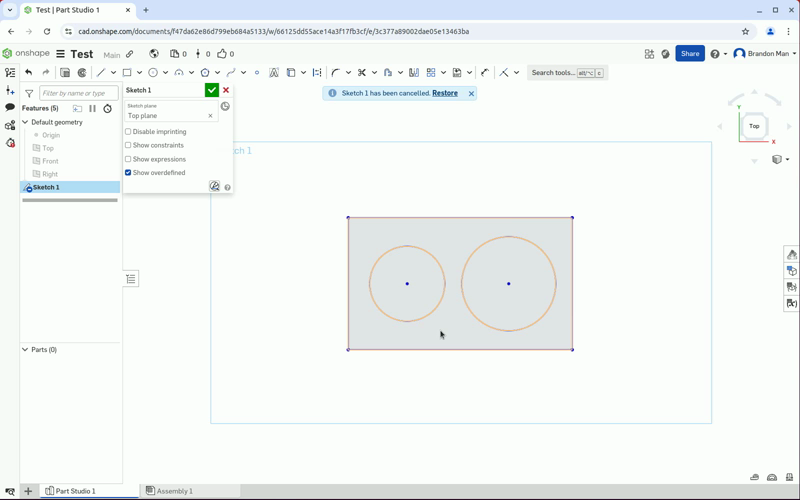
click(440, 330)
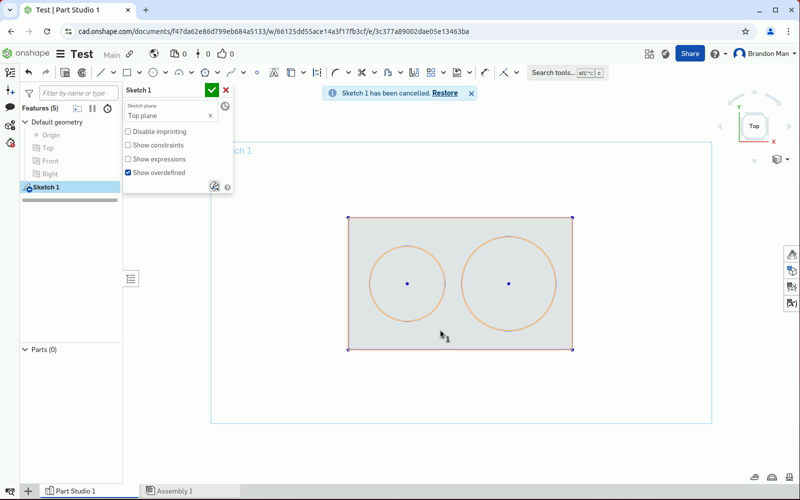
mouse_move(73, 352)
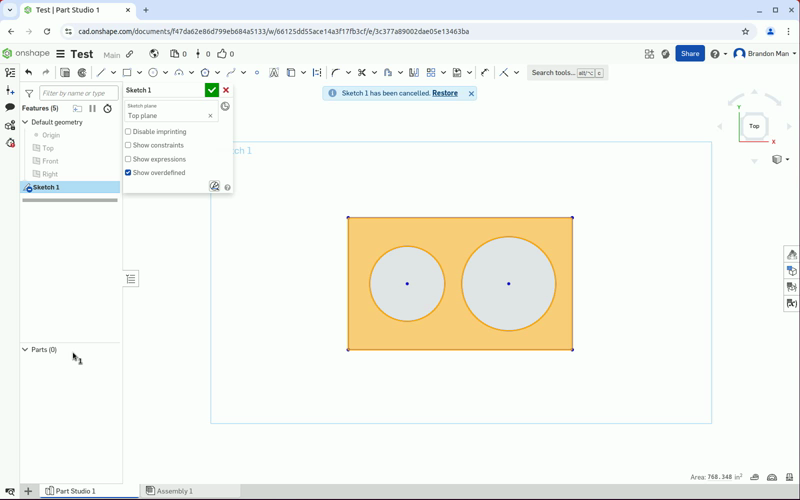
key(shift+y)
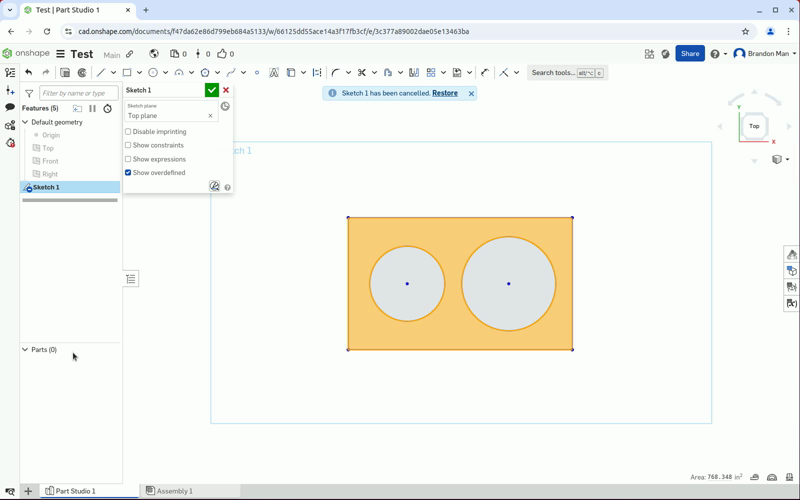
key(shift+e)
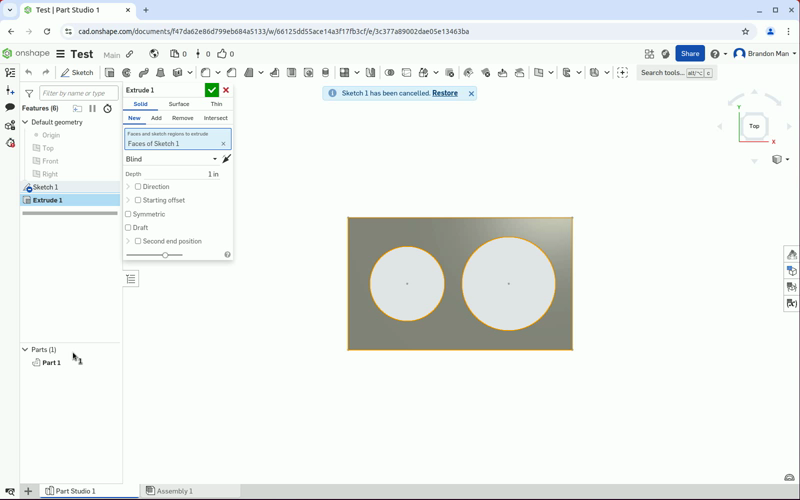
mouse_move(143, 106)
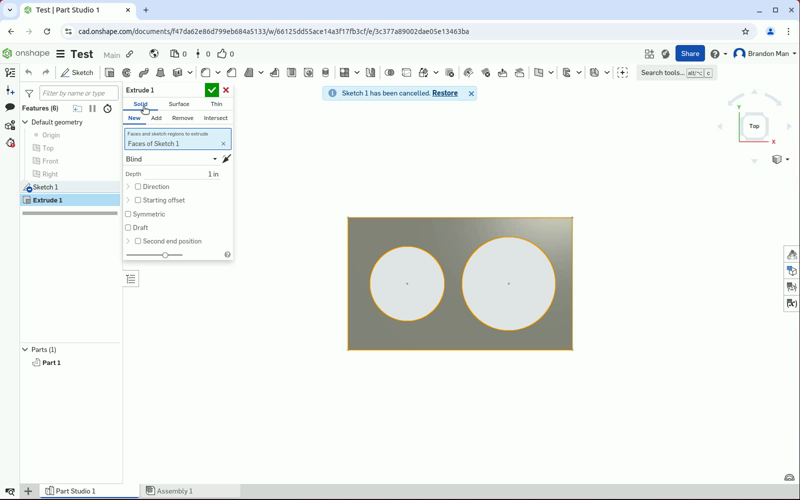
click(143, 106)
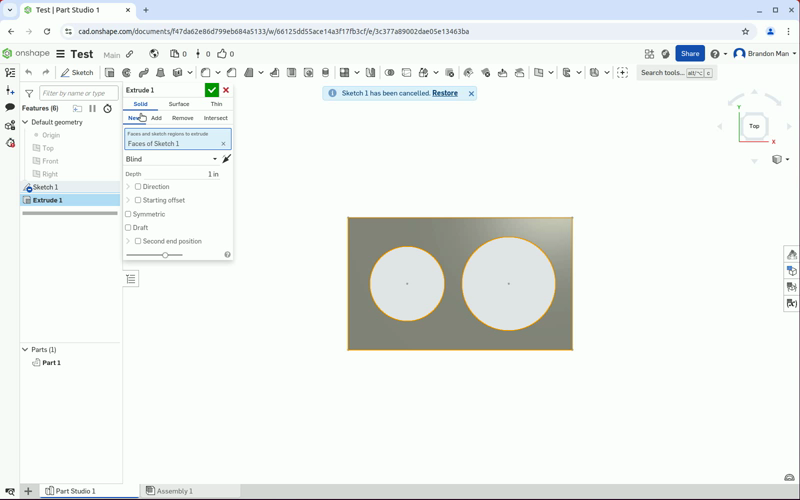
mouse_move(137, 120)
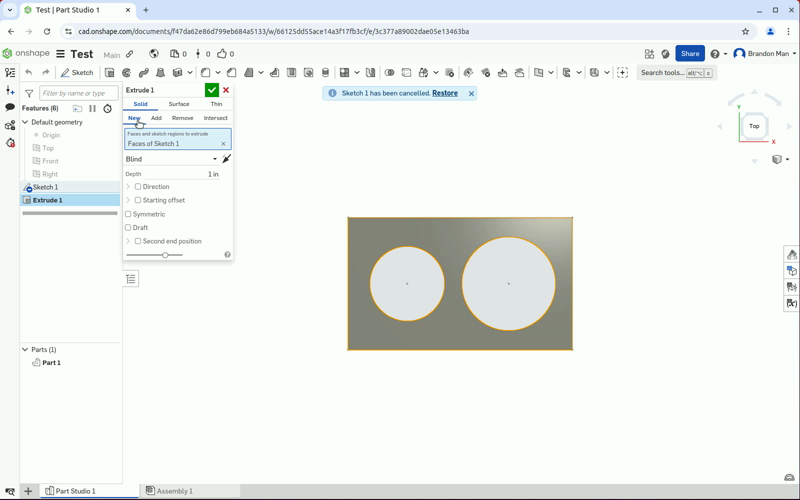
click(137, 120)
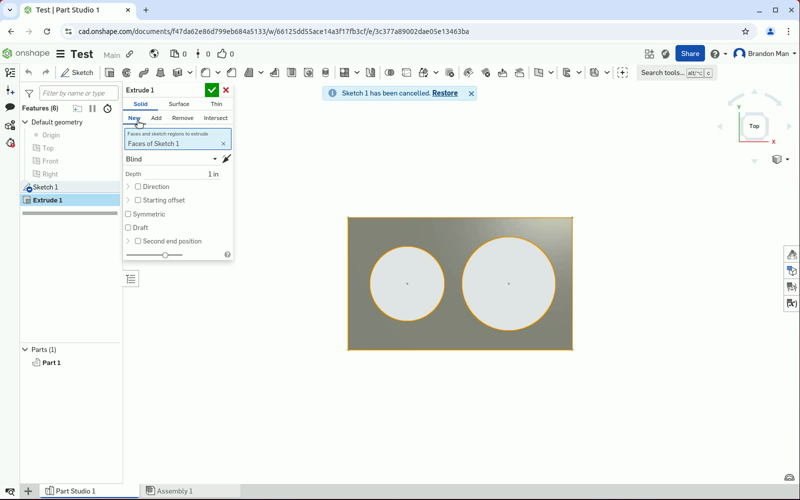
key(tab, 4)
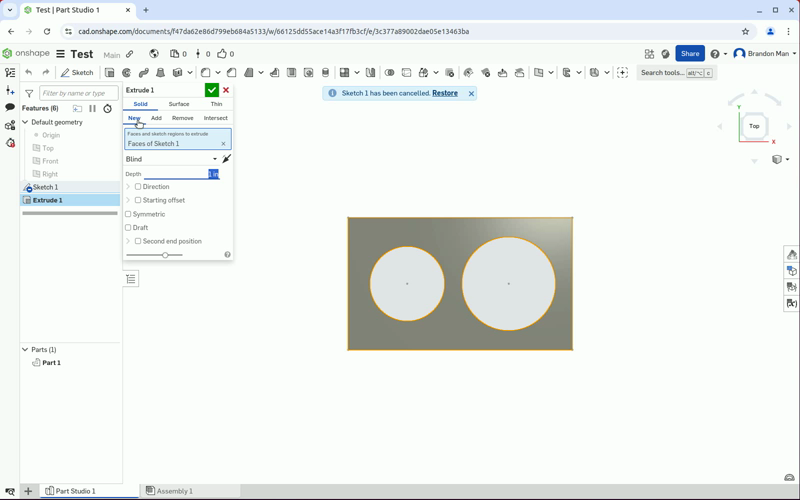
text(0.481)
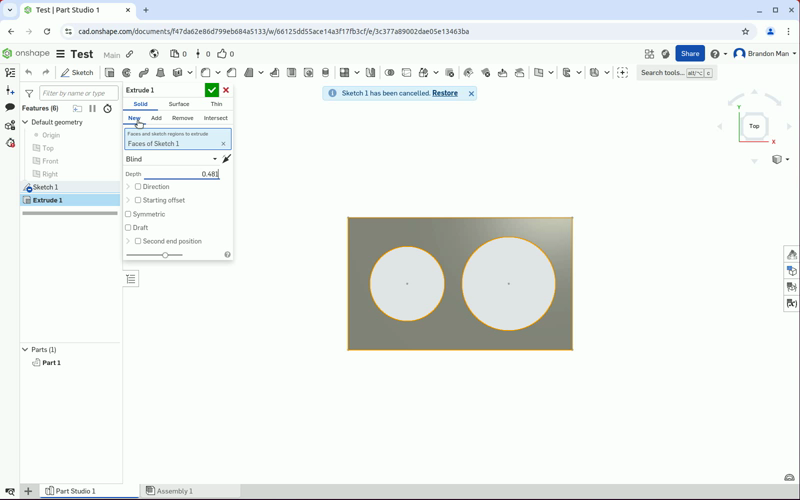
key(enter)
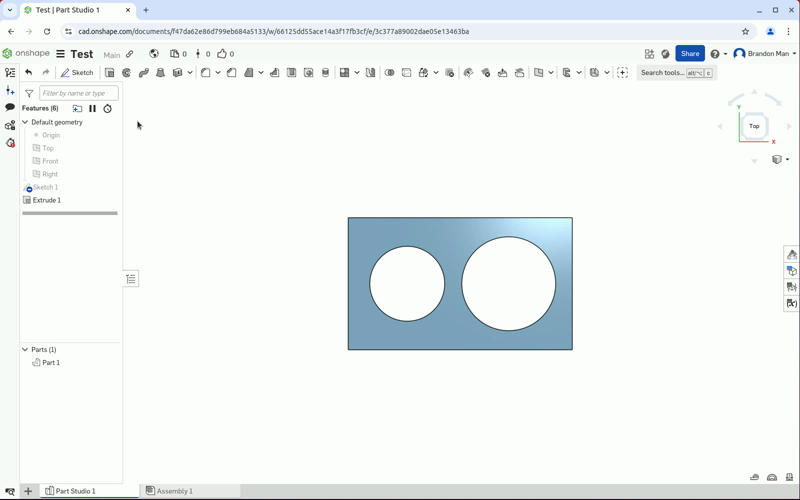
key(shift+h)
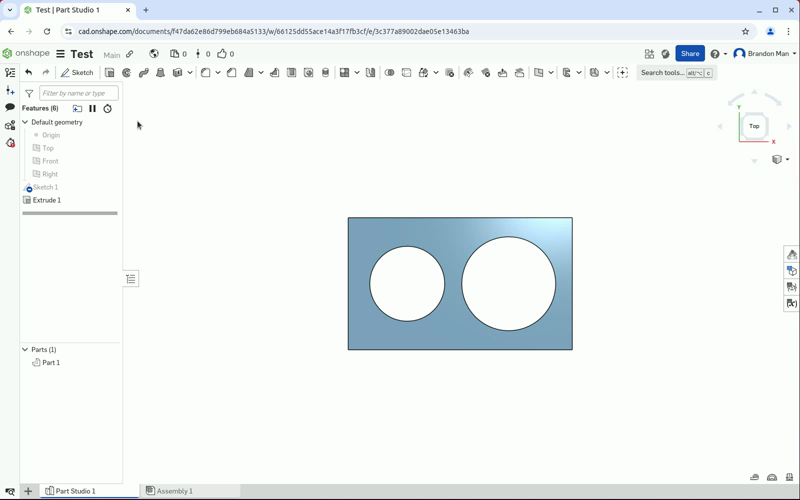
key(shift+h)
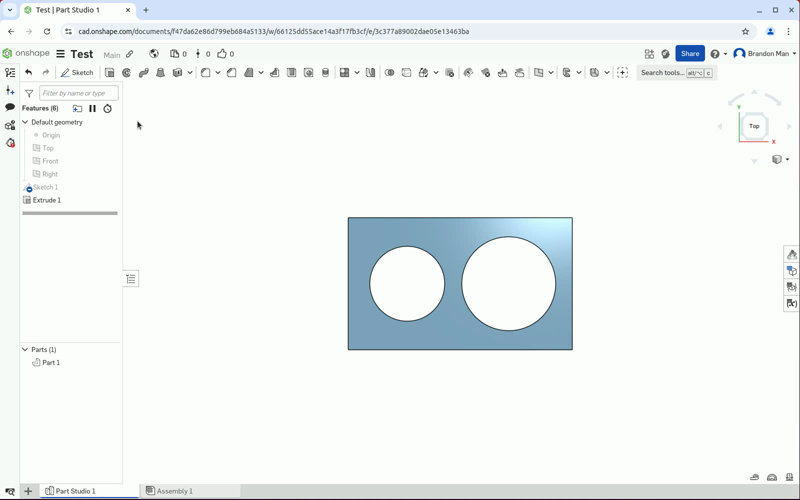
mouse_move(73, 189)
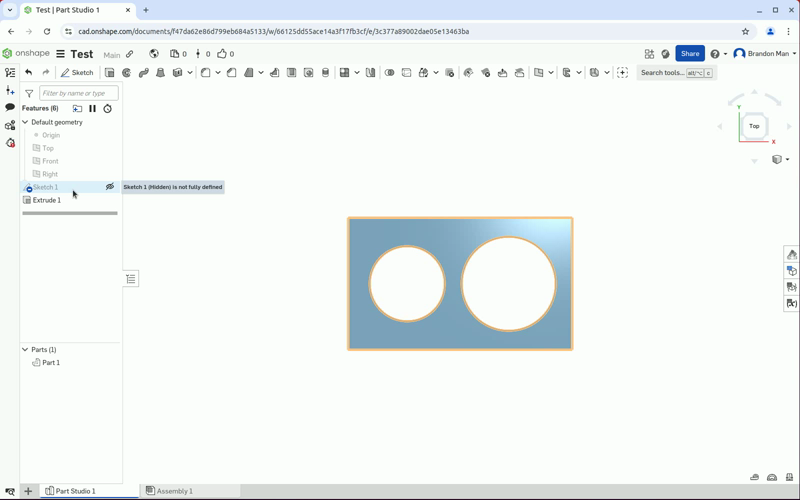
click(73, 189)
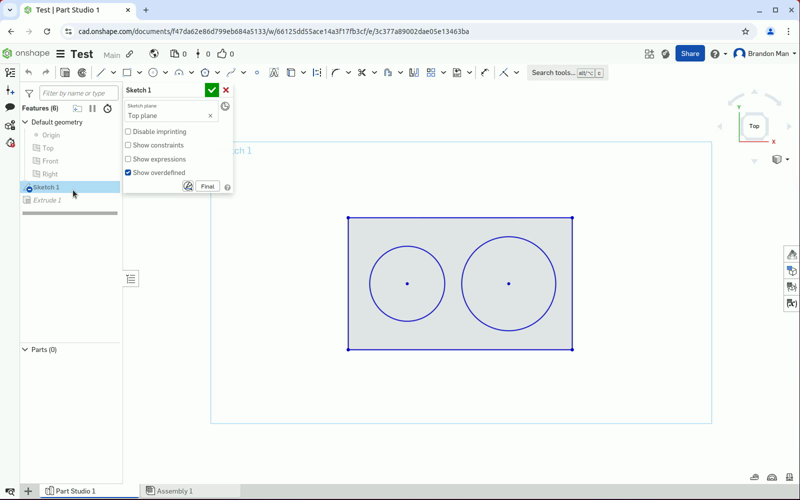
mouse_move(229, 92)
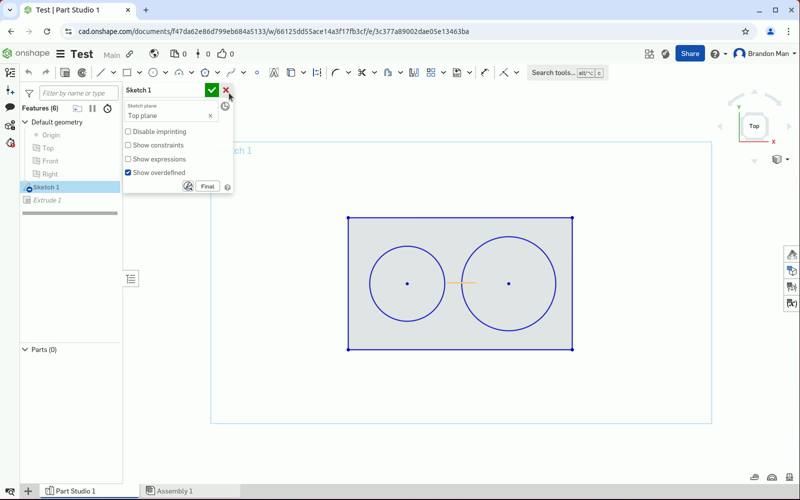
click(229, 92)
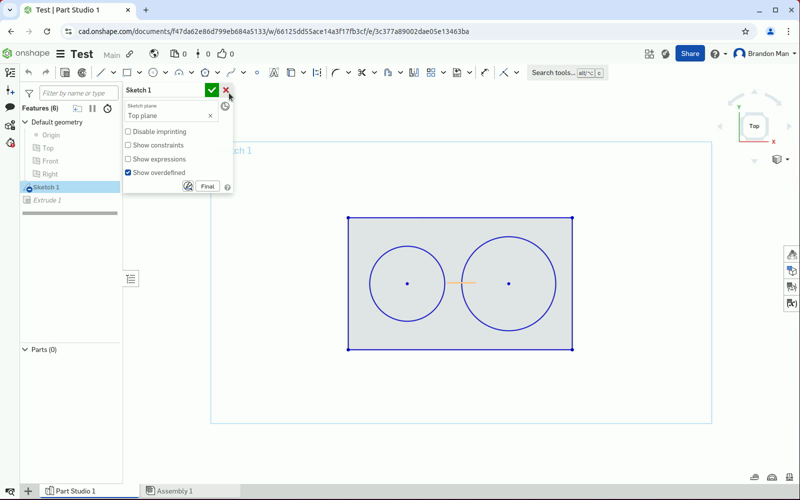
key(shift+s)
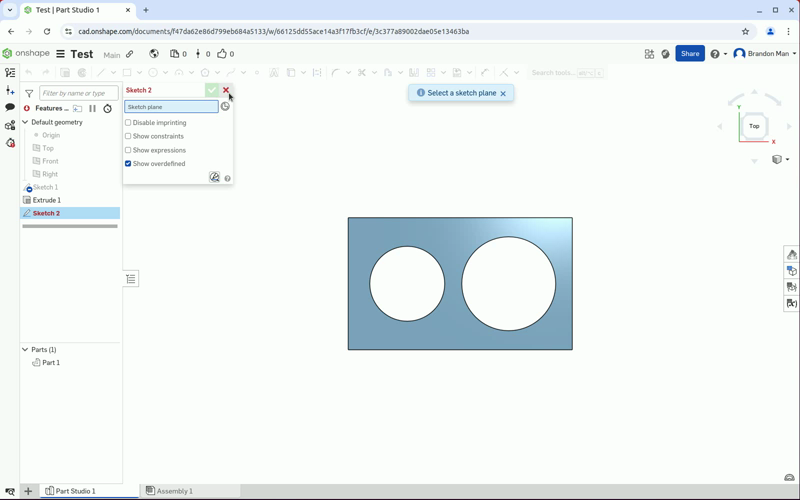
mouse_move(73, 150)
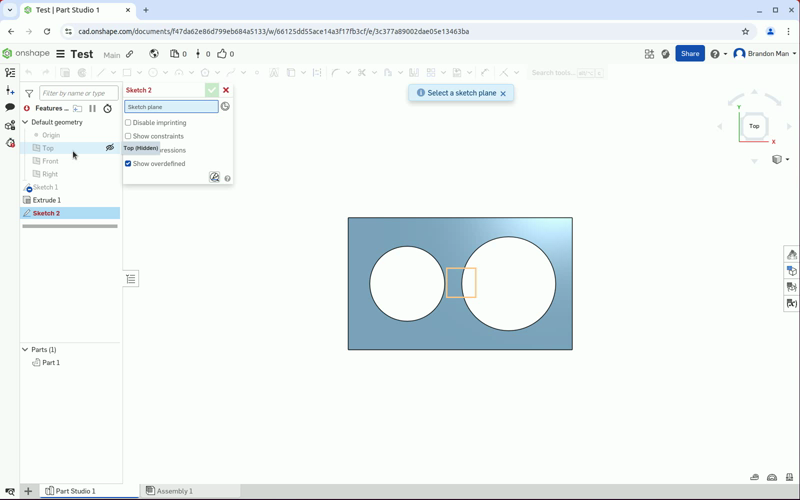
click(73, 150)
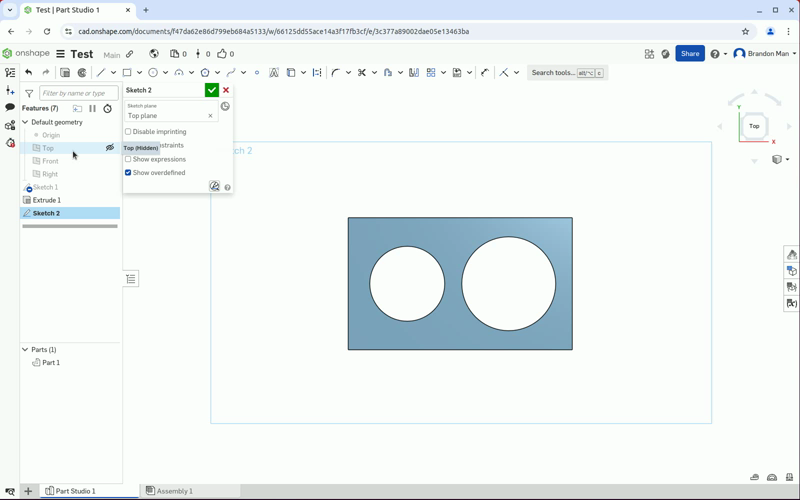
mouse_move(73, 352)
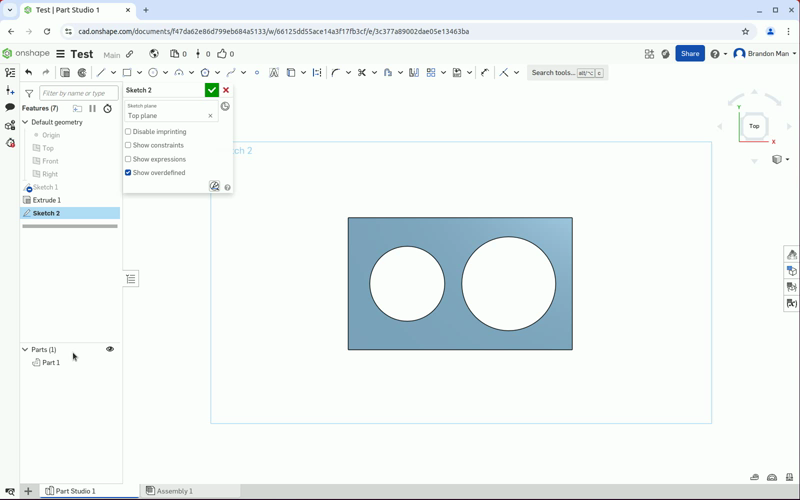
key(y)
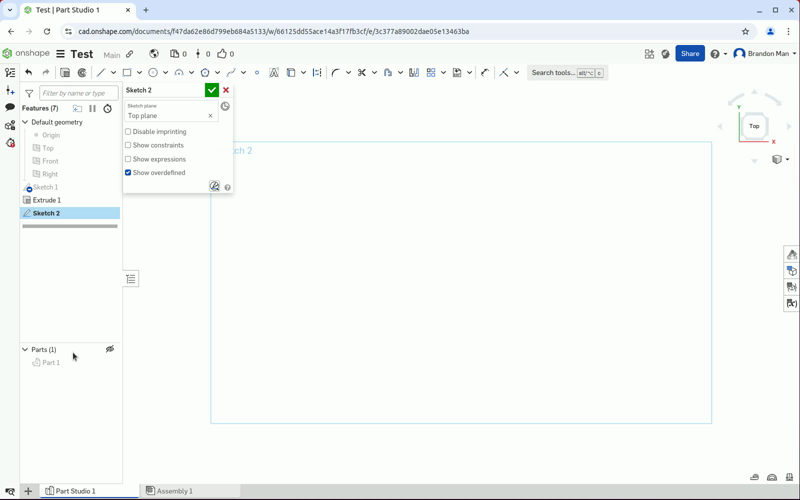
key(c)
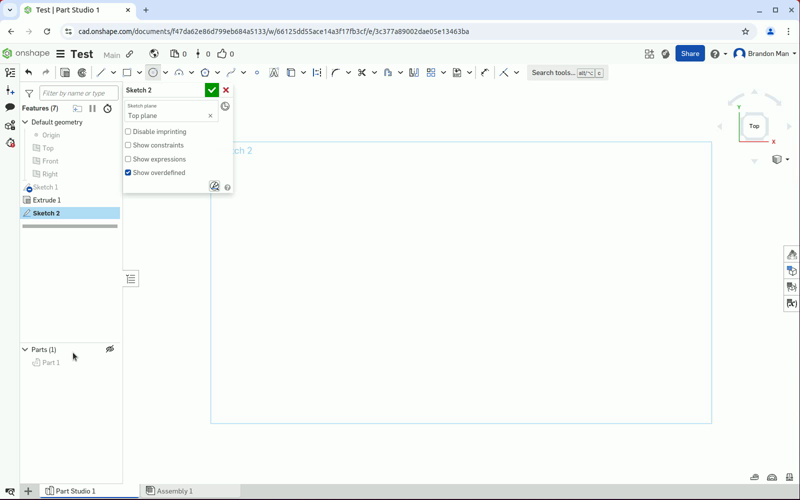
key_down(shift)
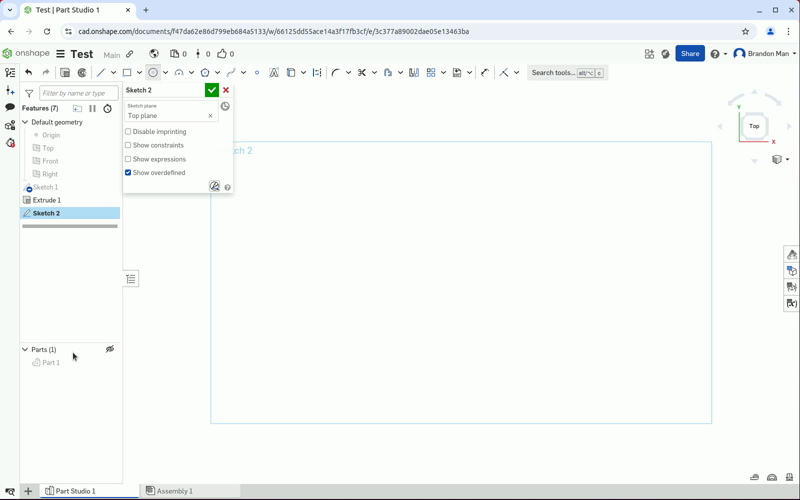
mouse_move(407, 282)
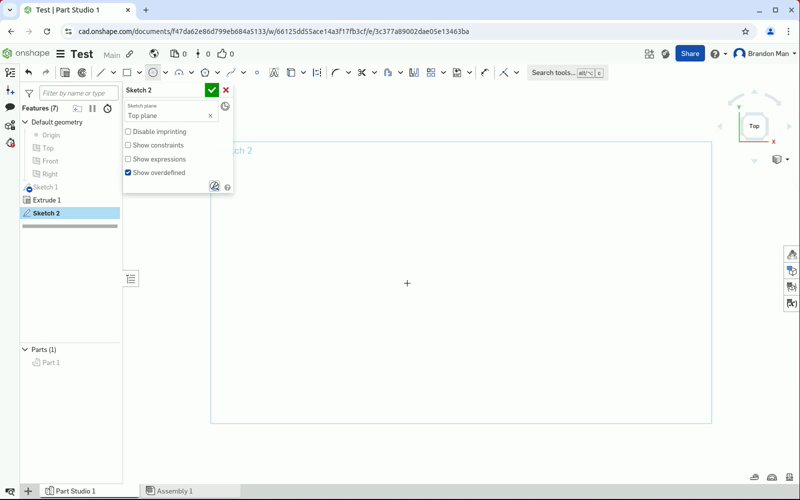
click(407, 282)
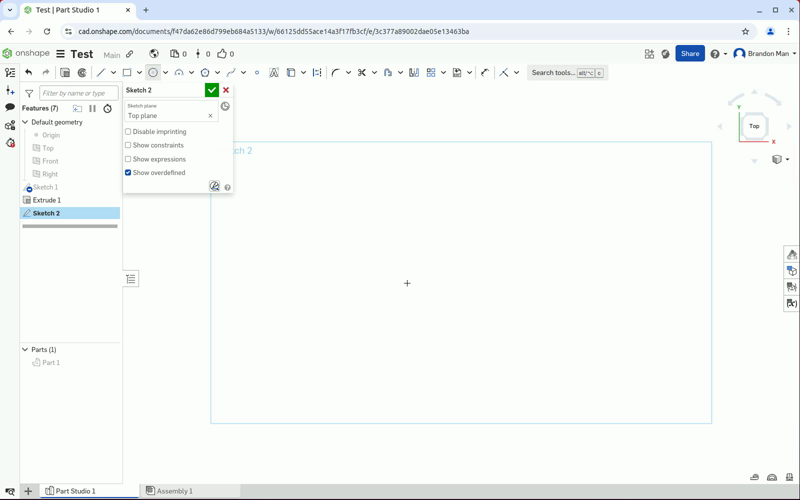
key_up(shift)
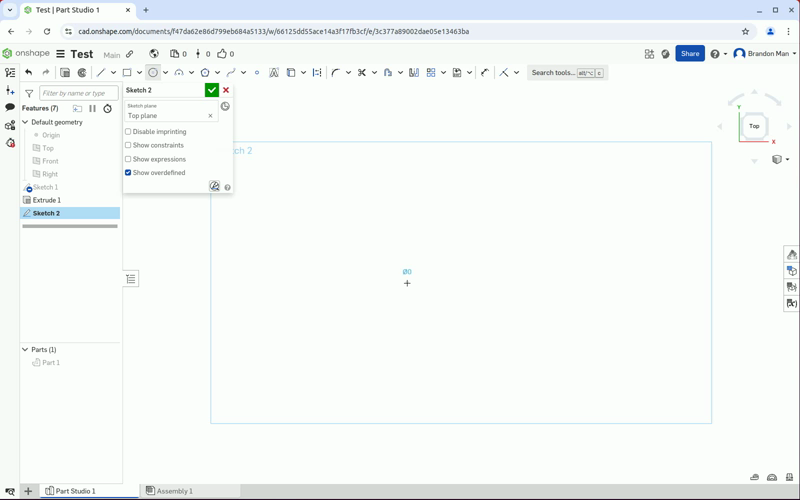
mouse_move(445, 282)
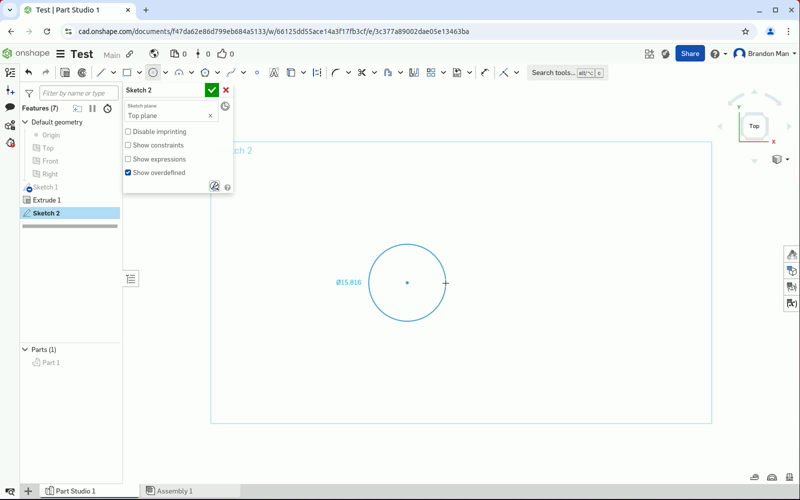
click(445, 282)
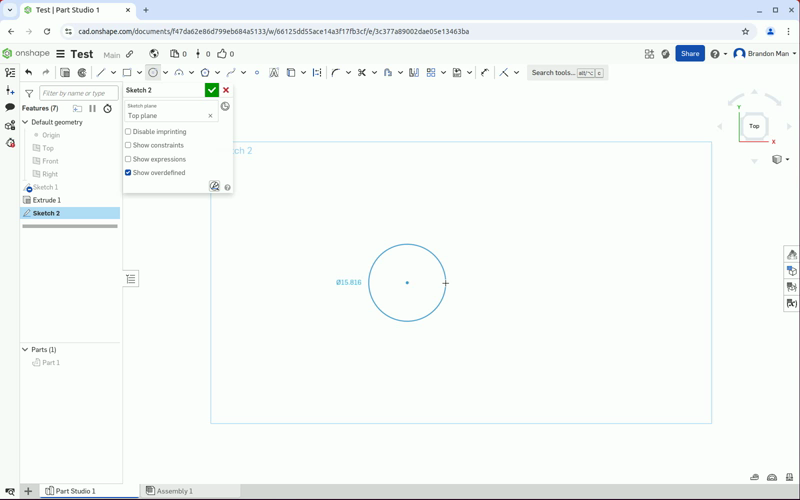
key(esc)
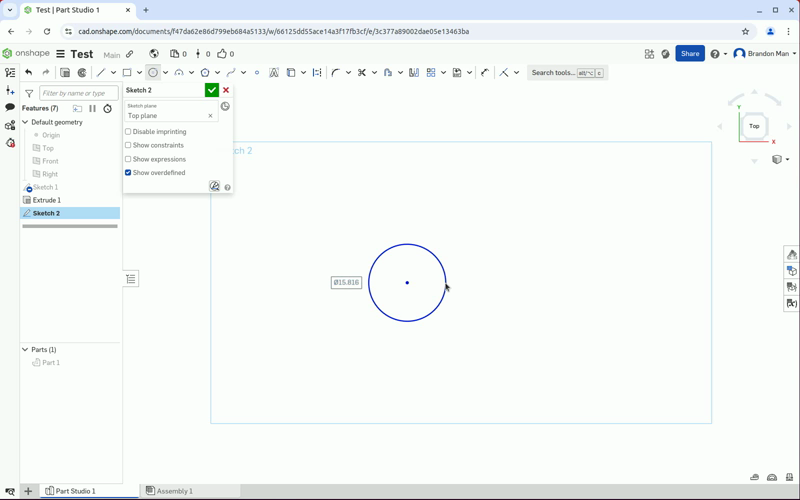
key(c)
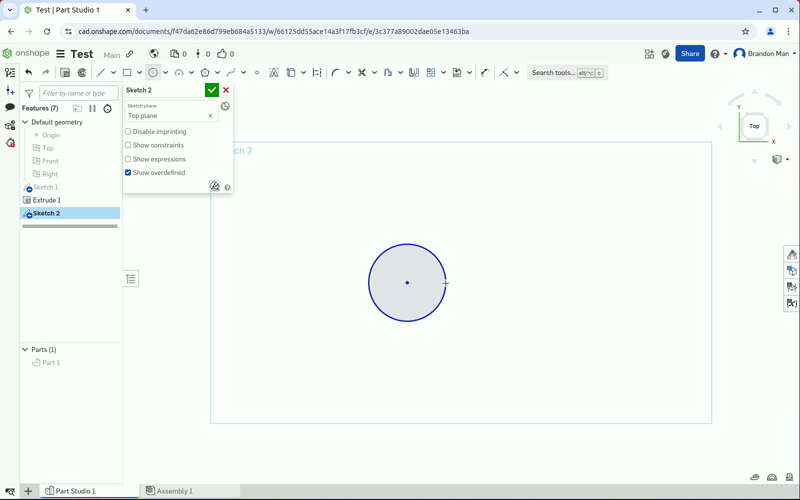
key_down(shift)
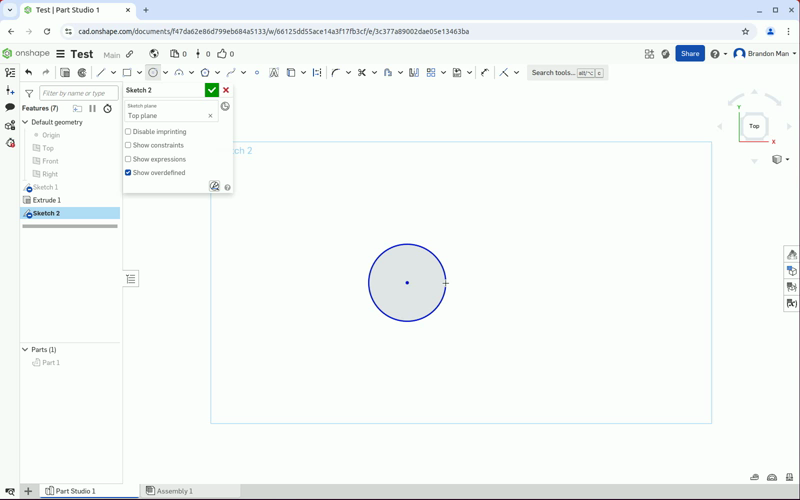
mouse_move(407, 282)
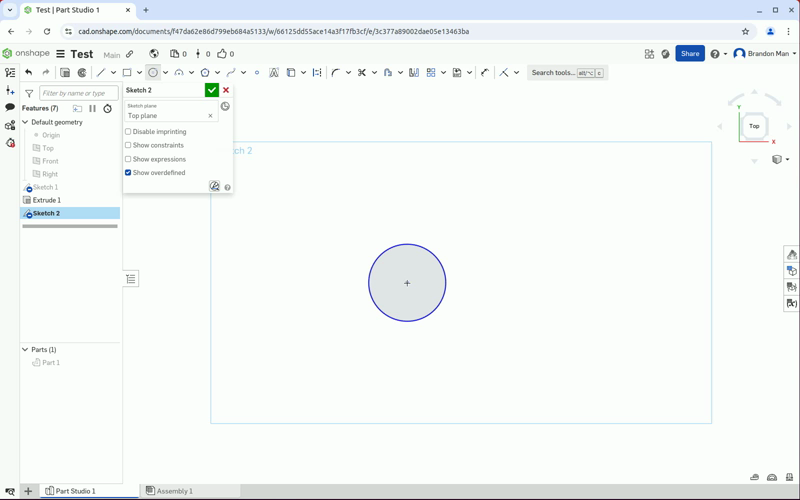
click(407, 282)
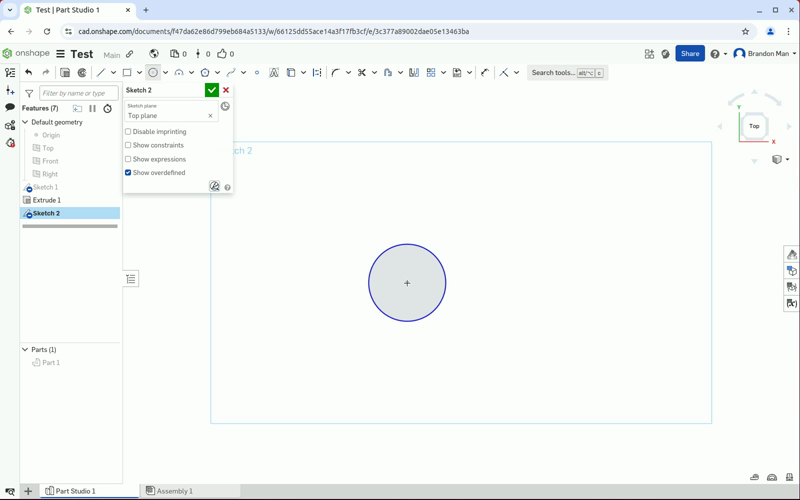
key_up(shift)
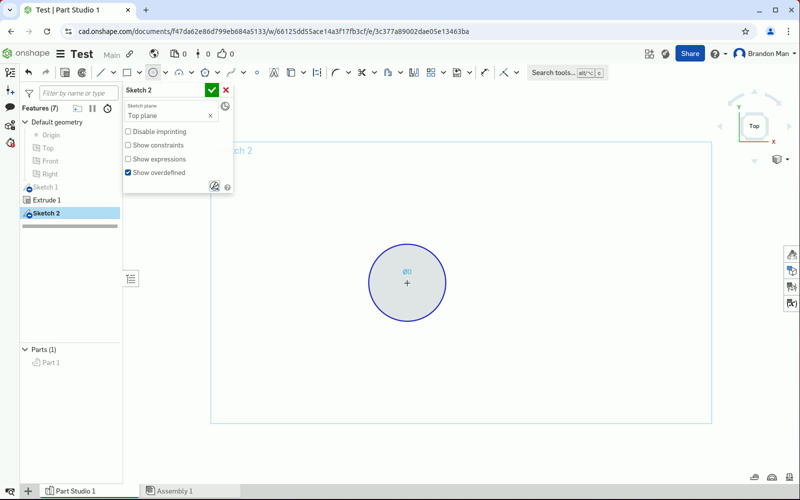
mouse_move(442, 282)
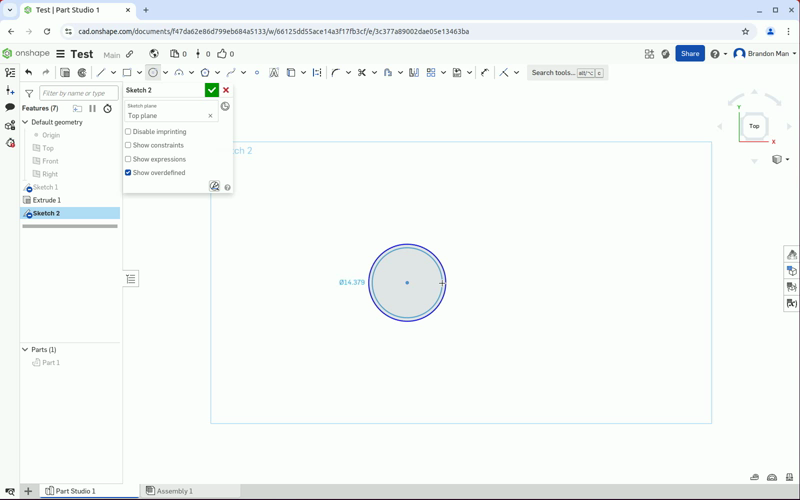
scroll(6)
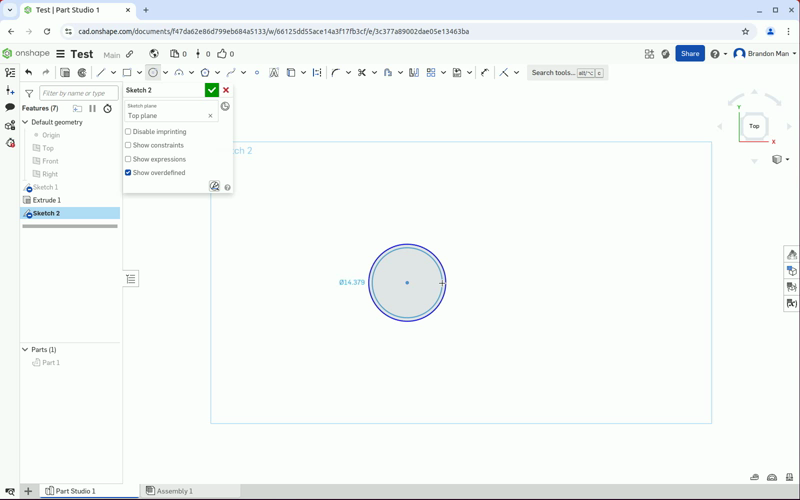
scroll(6)
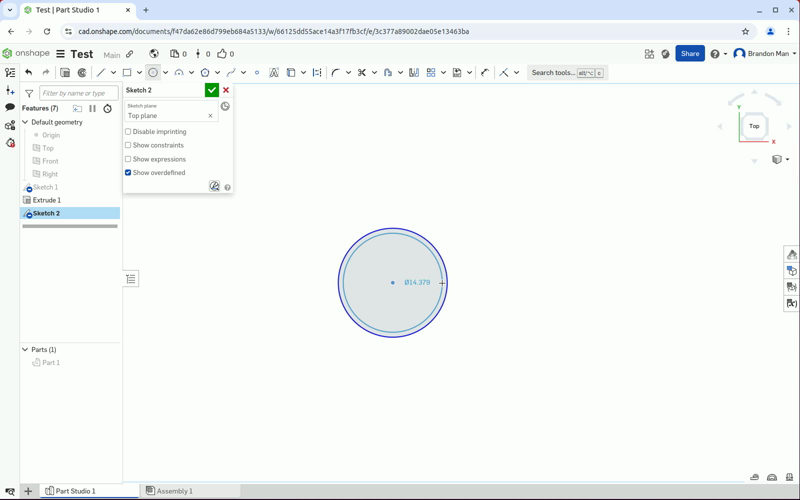
scroll(6)
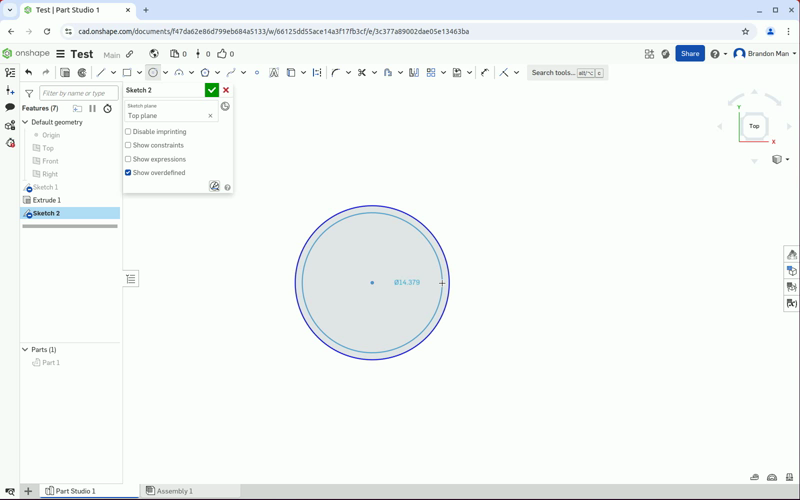
scroll(6)
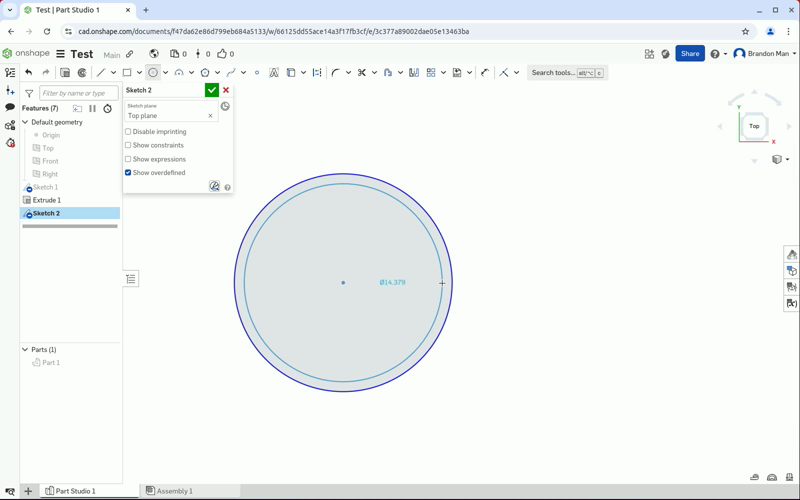
scroll(6)
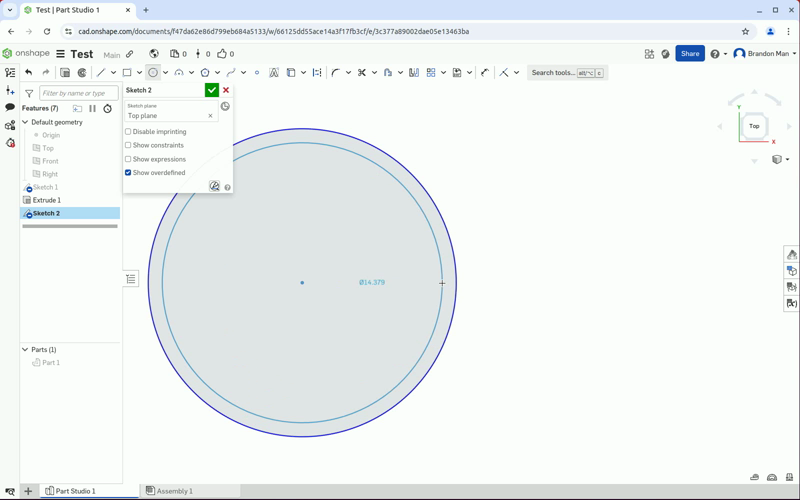
scroll(6)
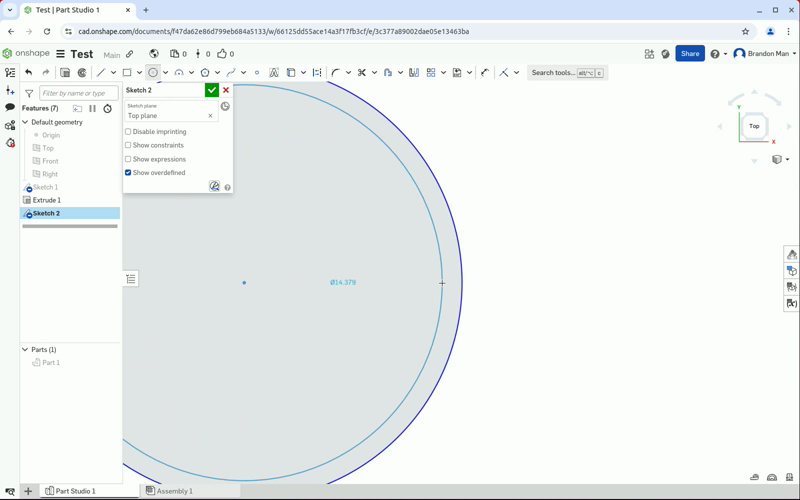
scroll(6)
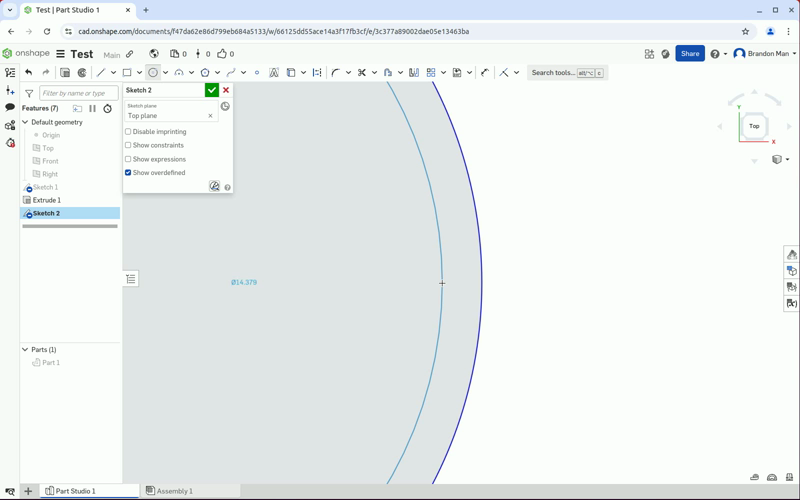
click(442, 282)
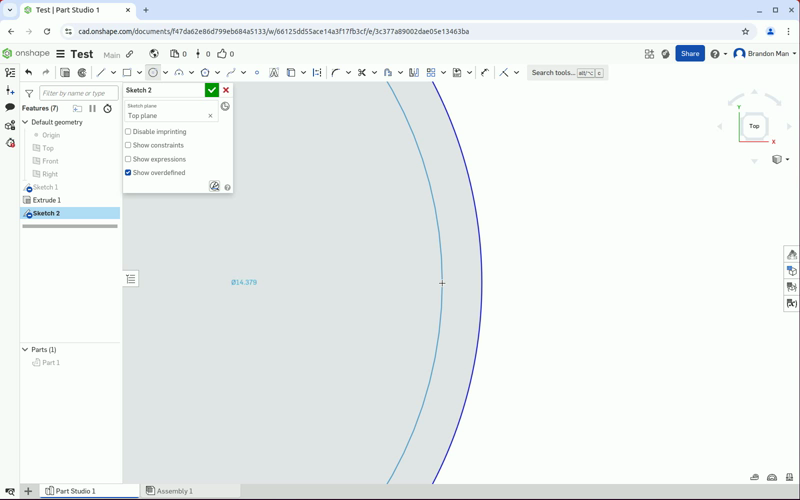
scroll(-6)
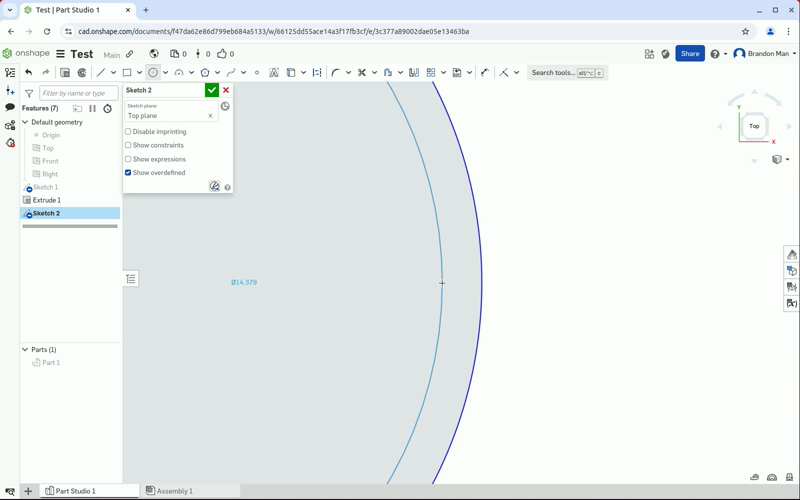
scroll(-6)
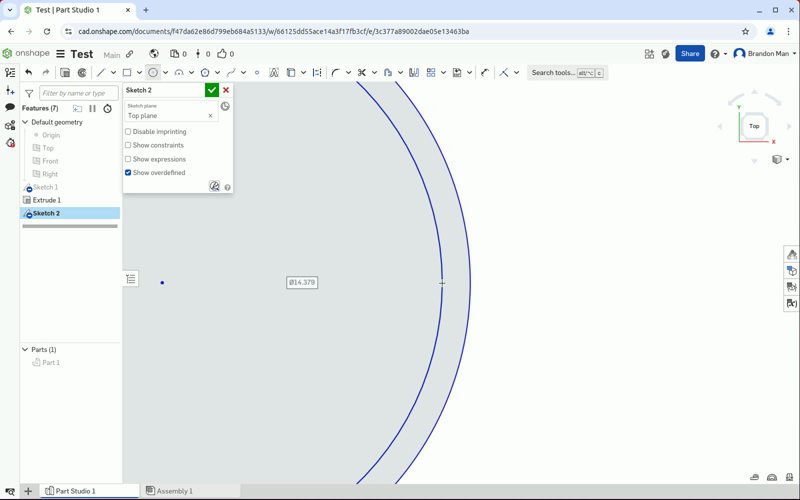
scroll(-6)
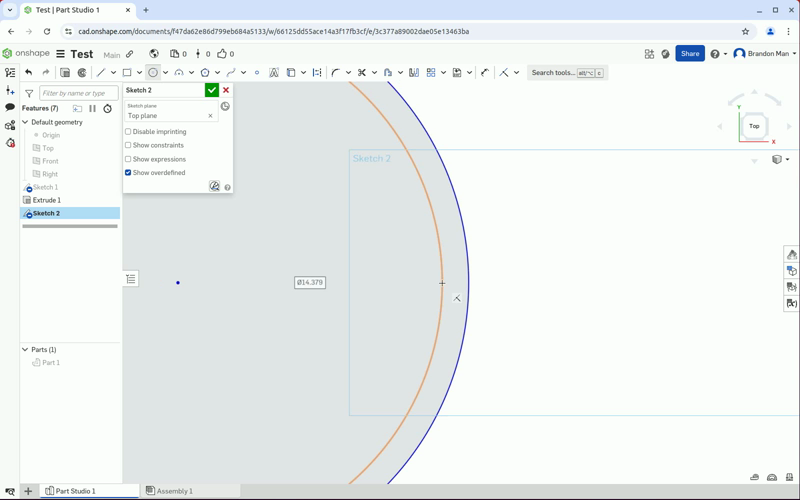
scroll(-6)
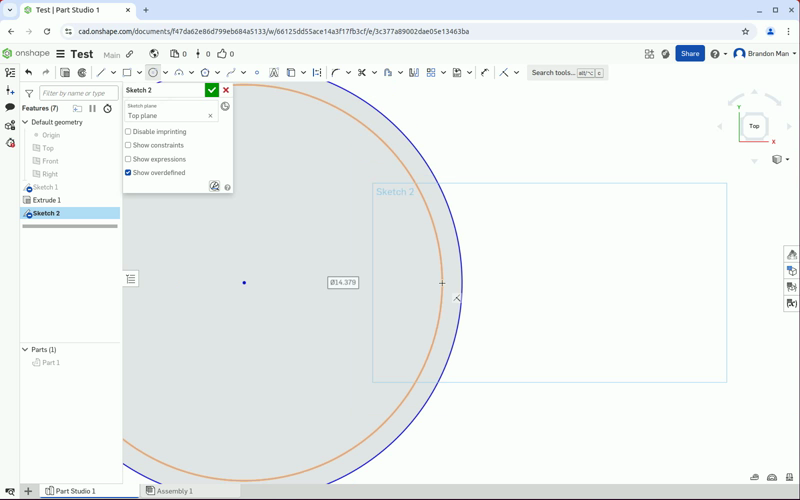
scroll(-6)
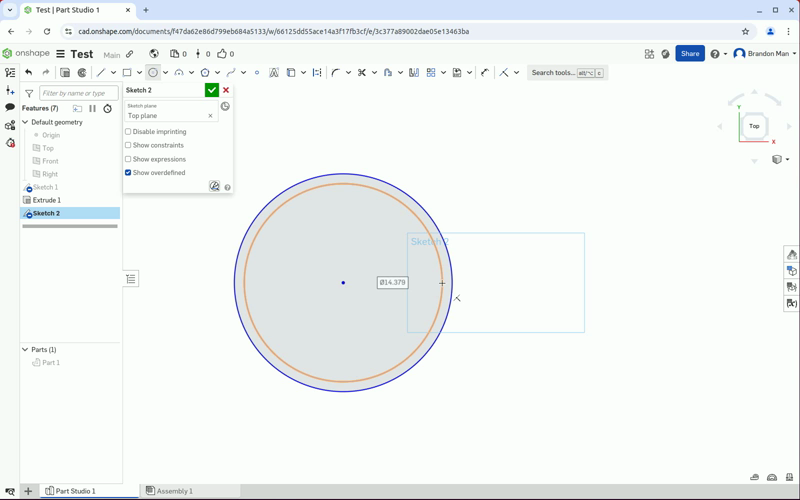
scroll(-6)
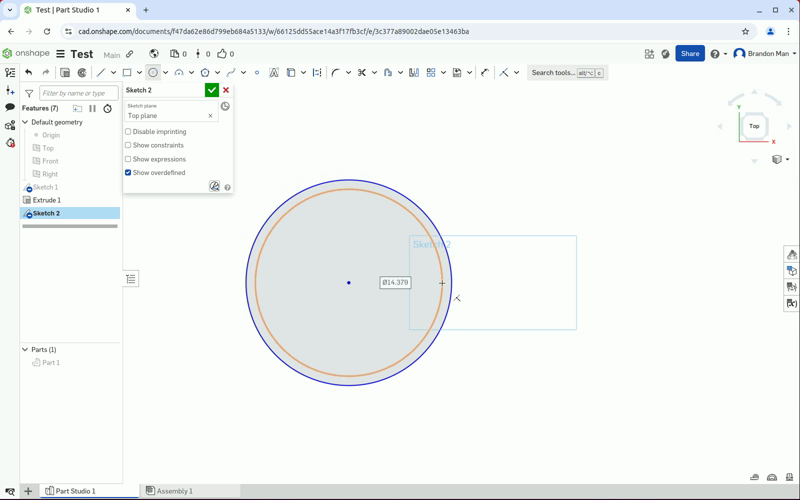
scroll(-6)
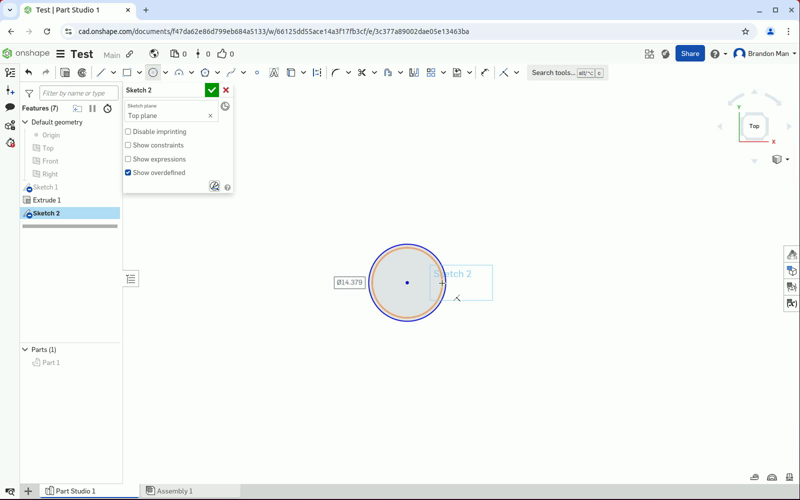
key(esc)
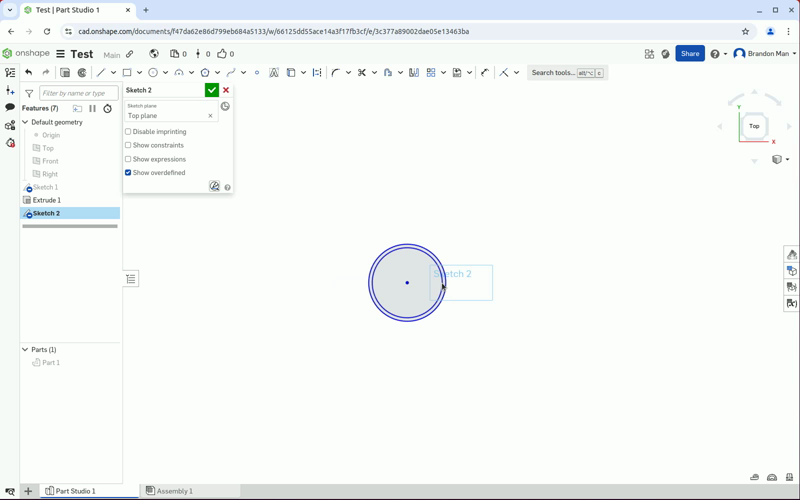
mouse_move(426, 251)
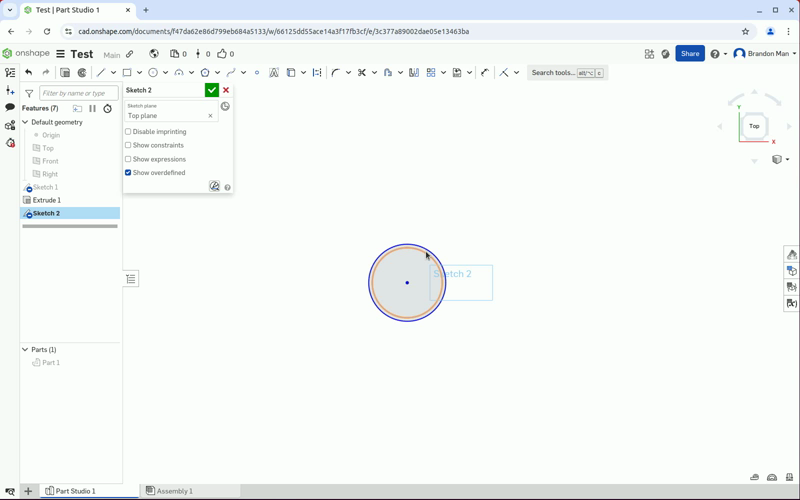
scroll(6)
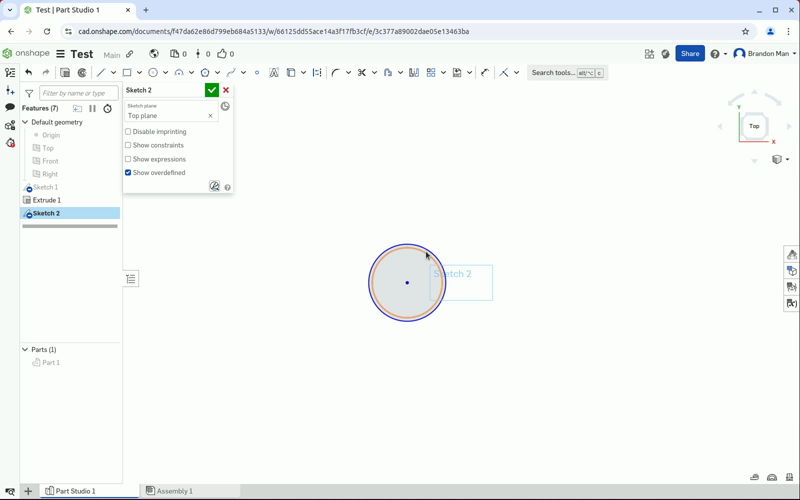
scroll(6)
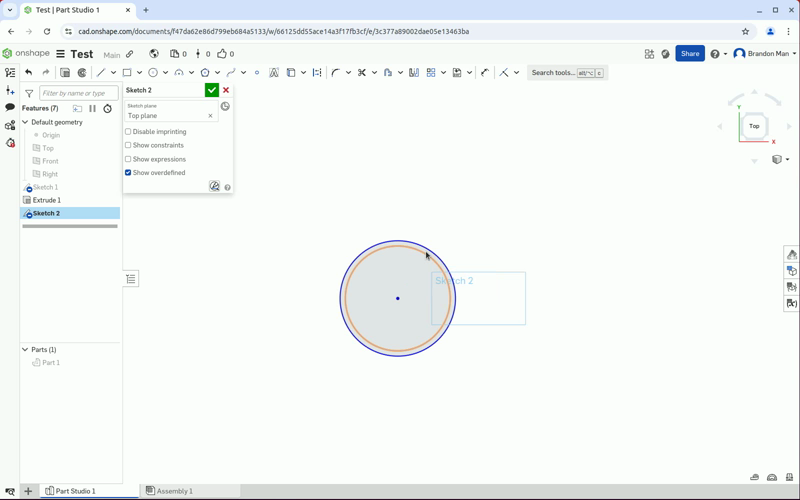
scroll(6)
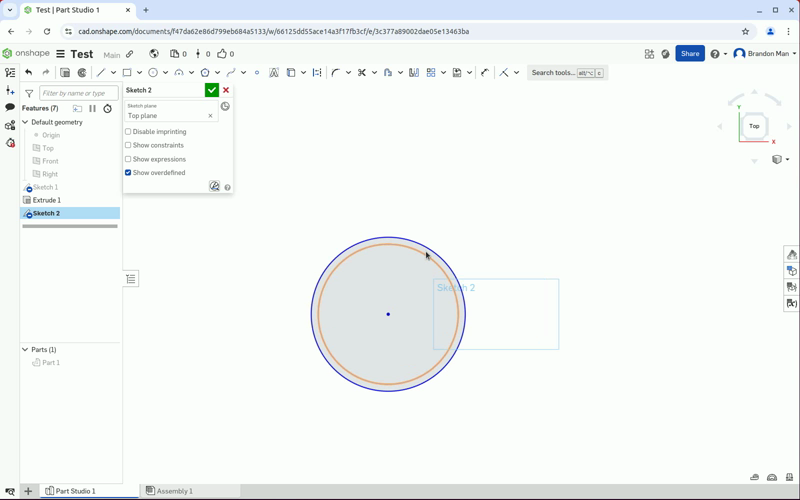
scroll(6)
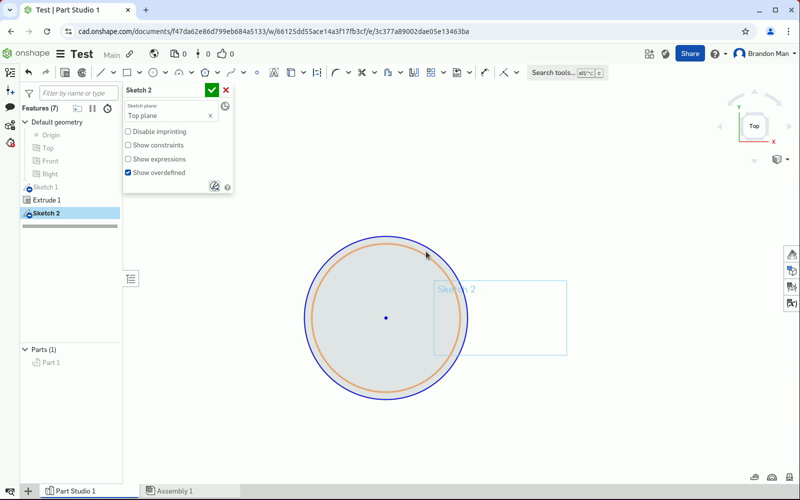
scroll(6)
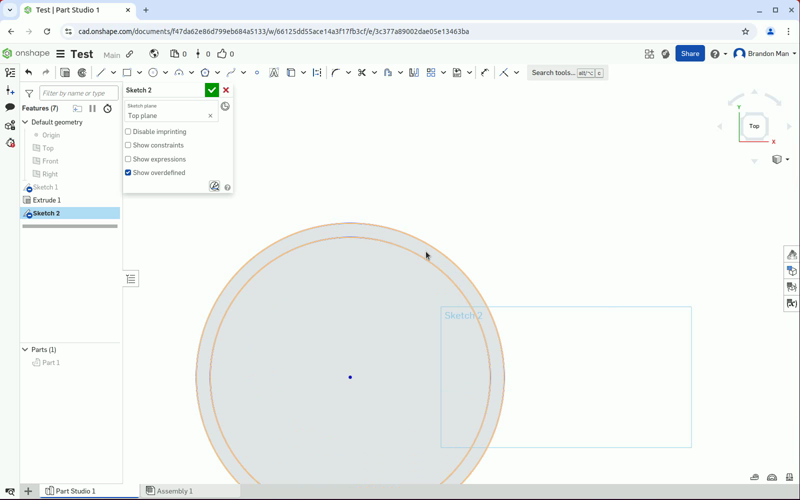
scroll(6)
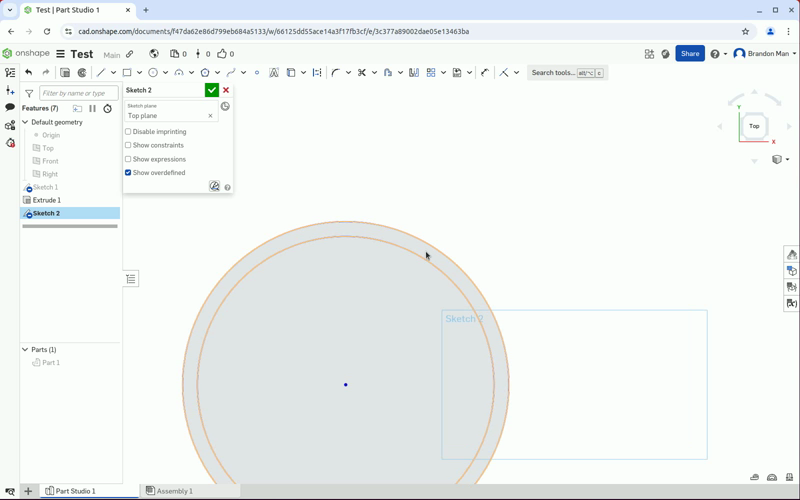
scroll(6)
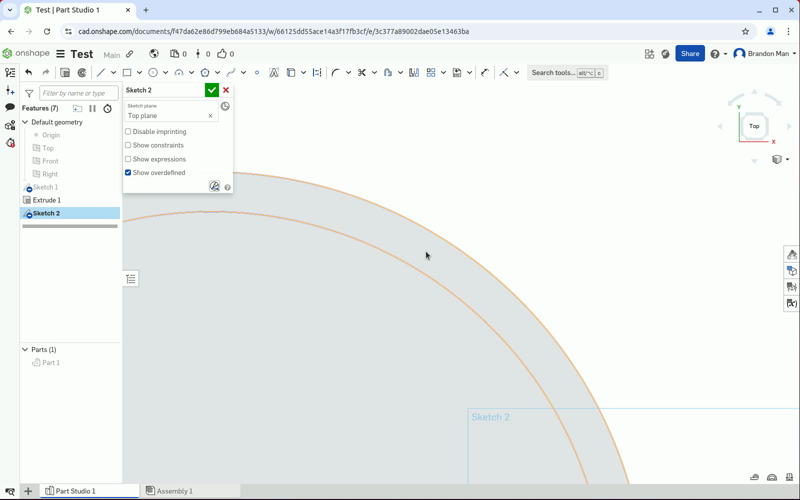
click(426, 251)
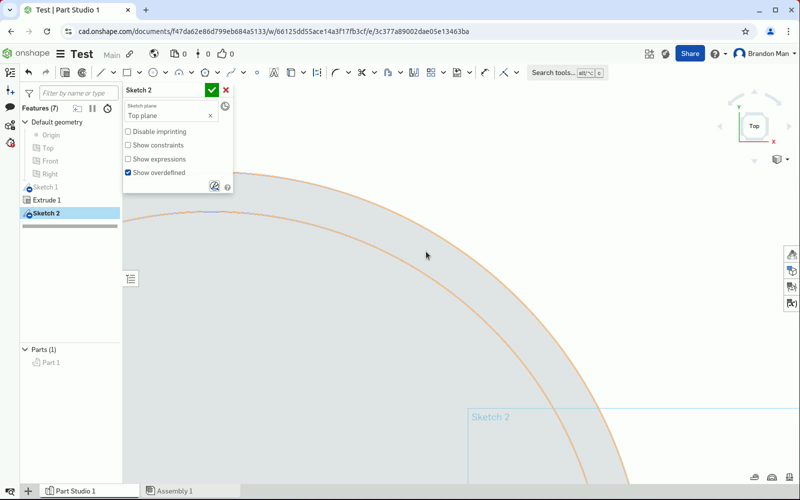
scroll(-6)
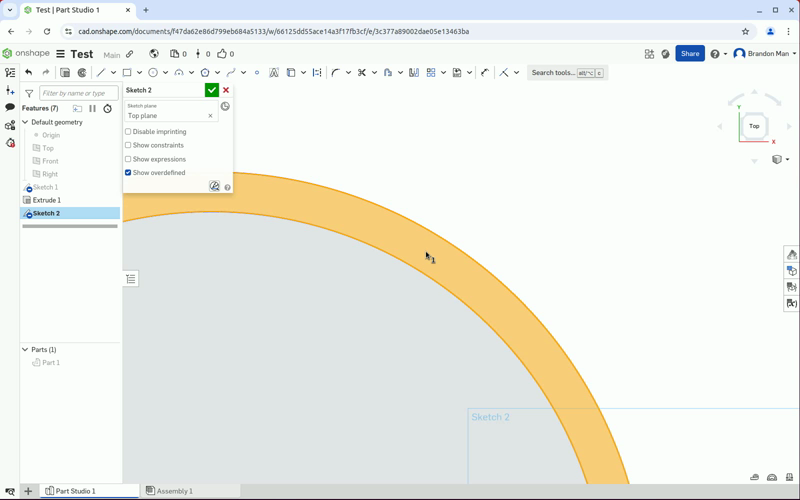
scroll(-6)
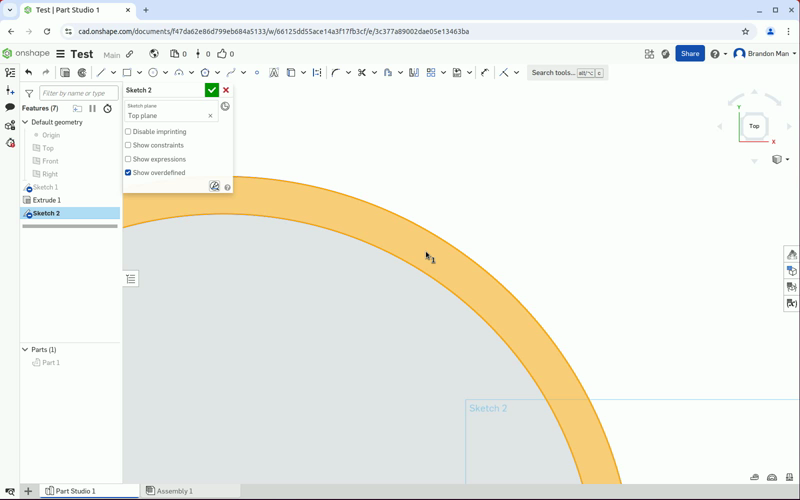
scroll(-6)
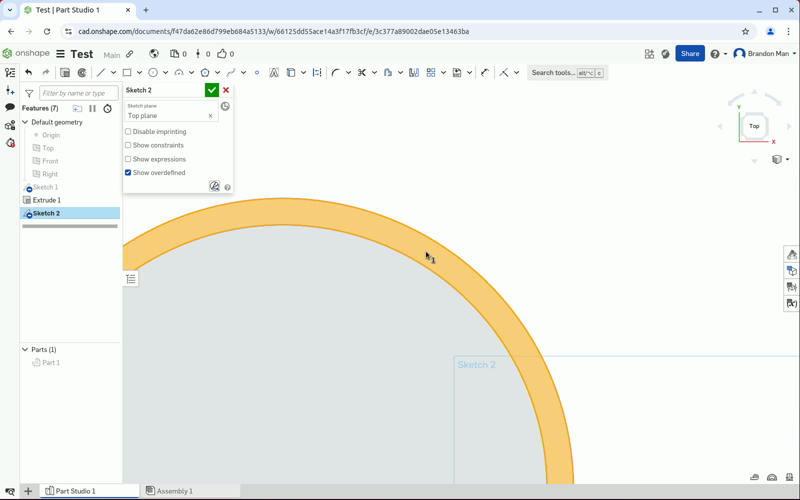
scroll(-6)
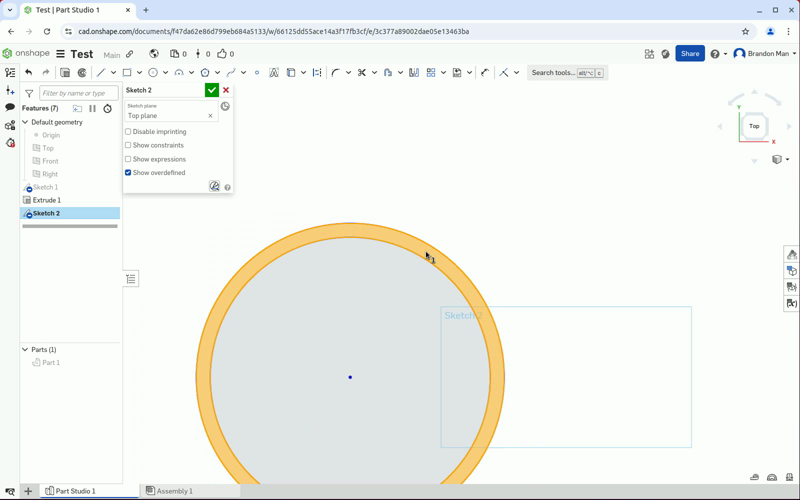
scroll(-6)
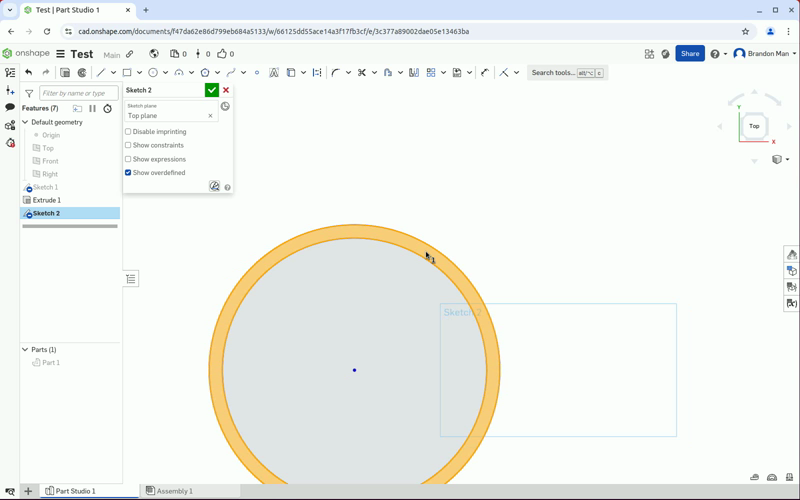
scroll(-6)
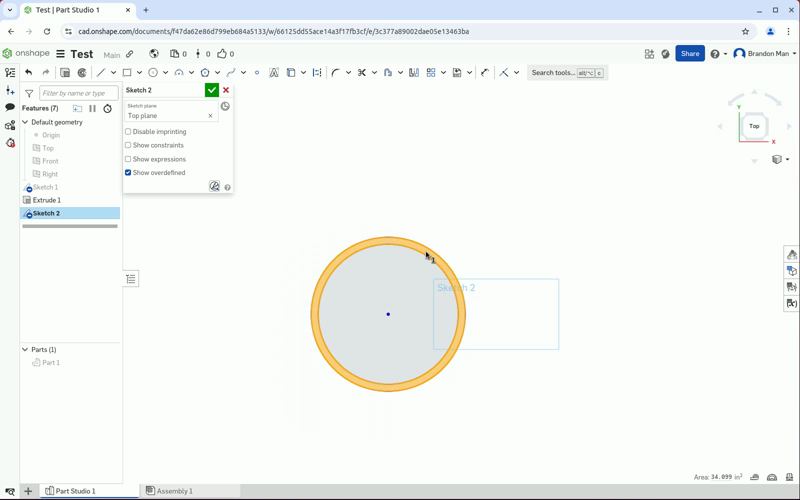
scroll(-6)
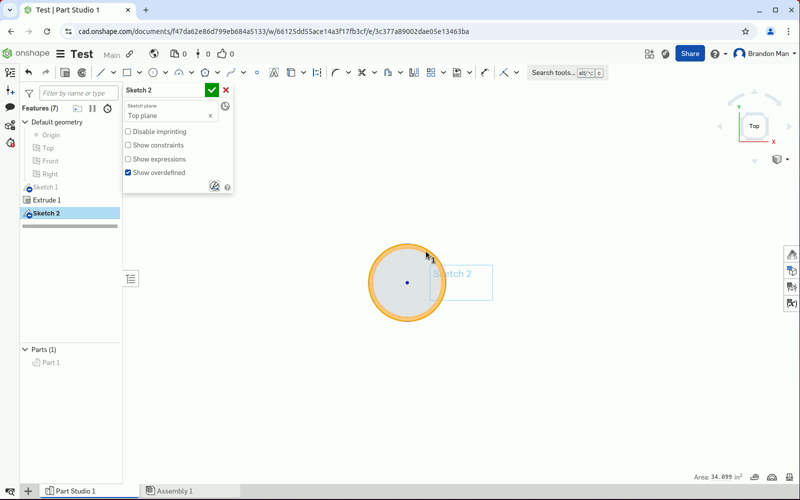
mouse_move(73, 352)
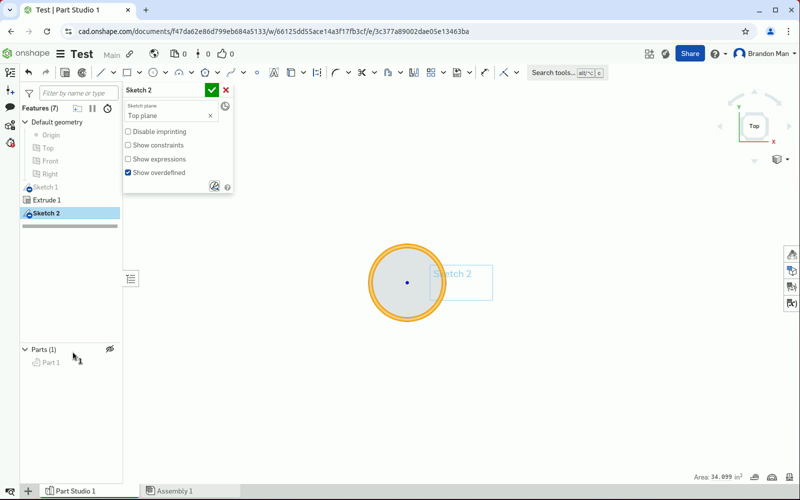
key(shift+y)
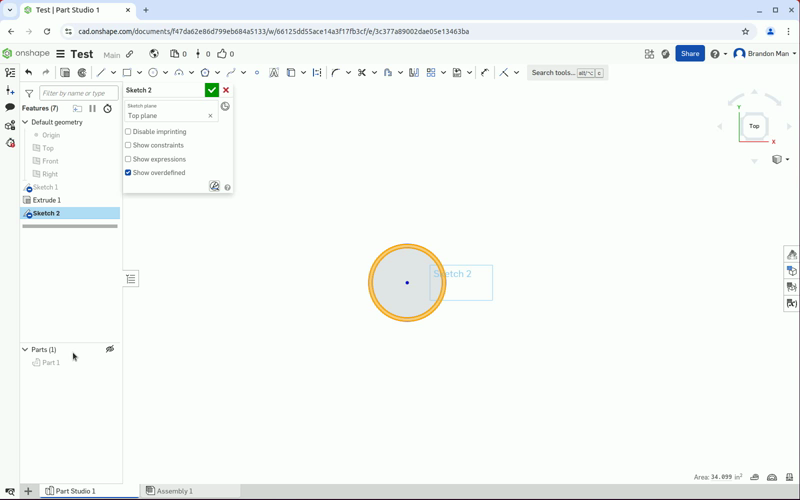
key(shift+e)
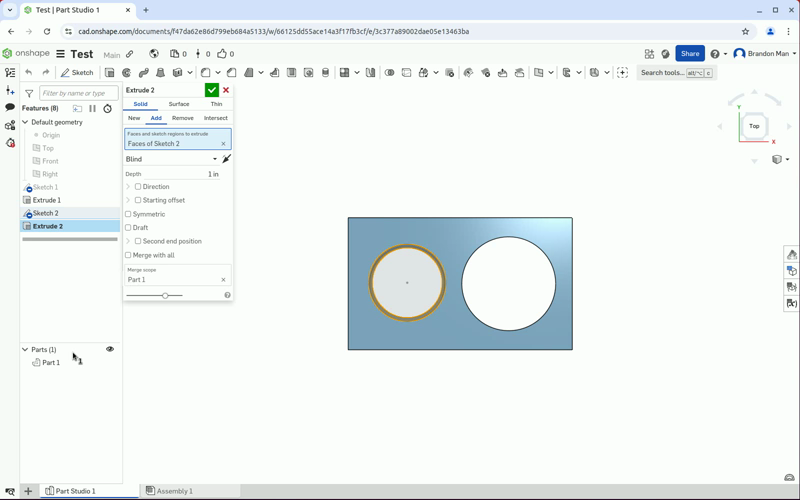
mouse_move(143, 106)
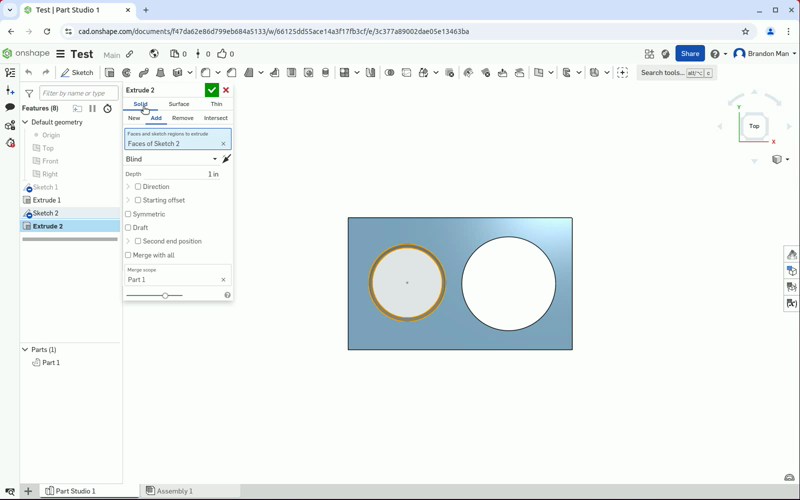
click(143, 106)
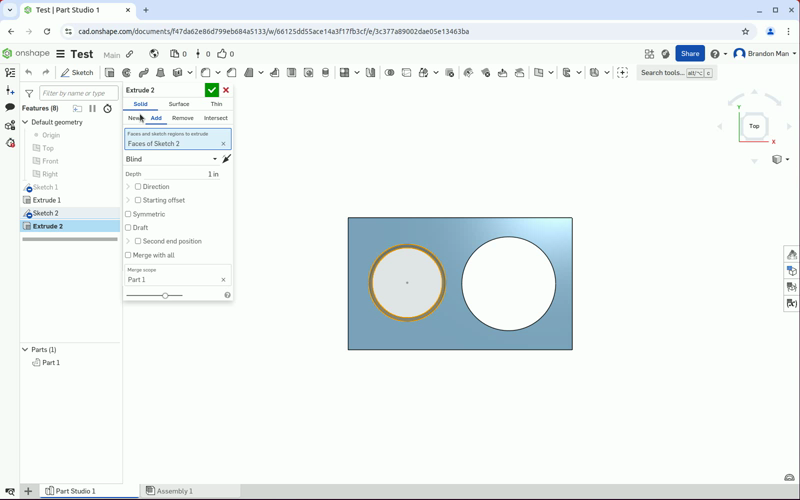
mouse_move(137, 120)
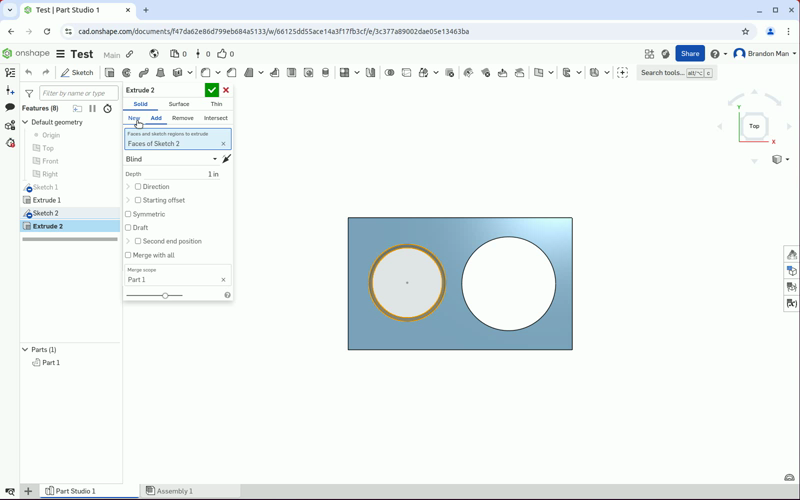
click(137, 120)
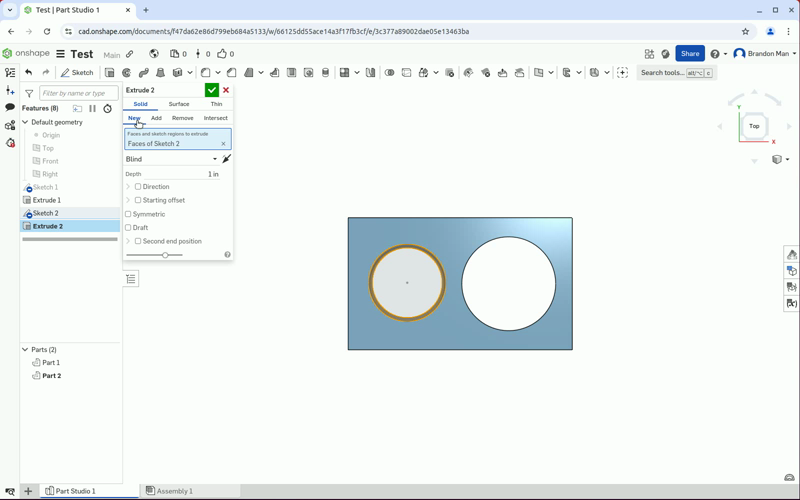
key(tab, 4)
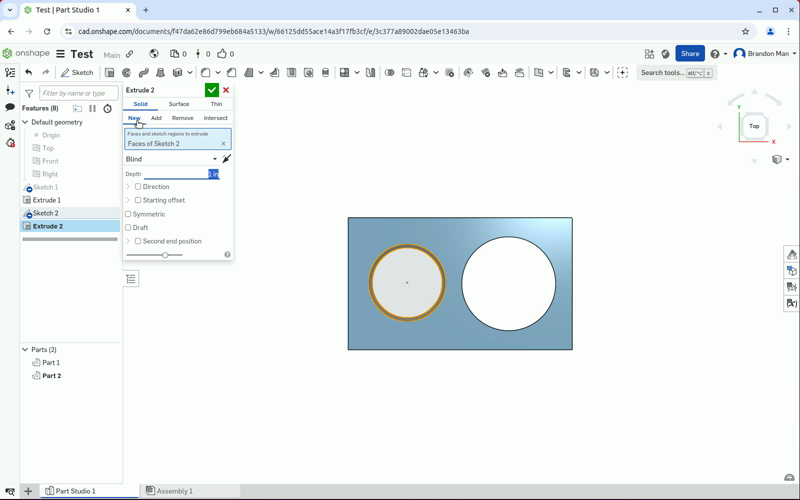
text(0.241)
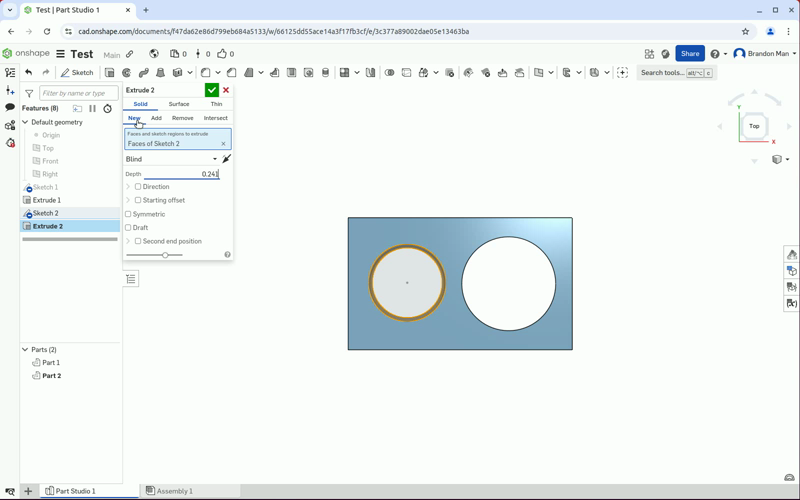
key(enter)
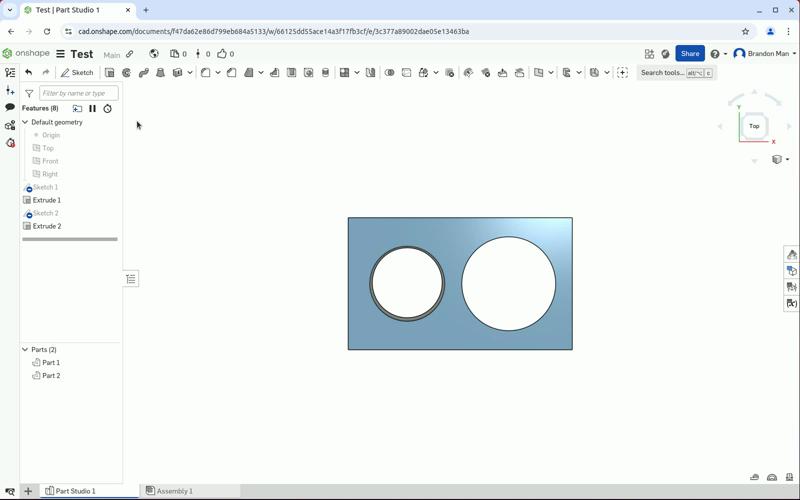
key(shift+h)
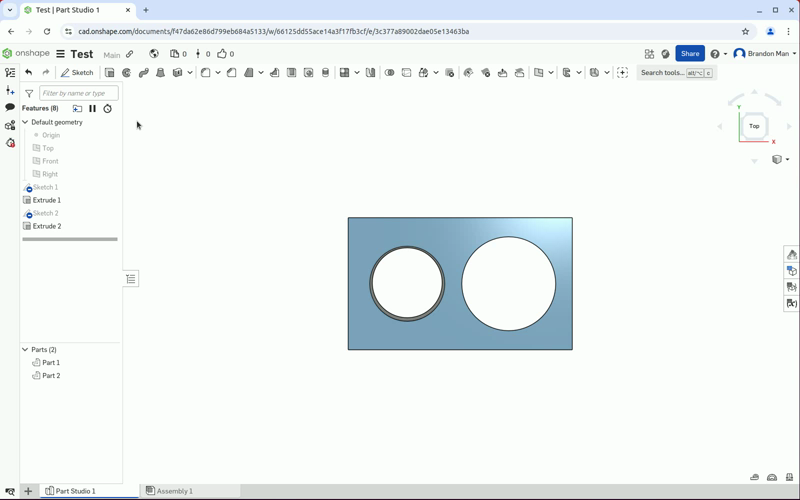
key(shift+h)
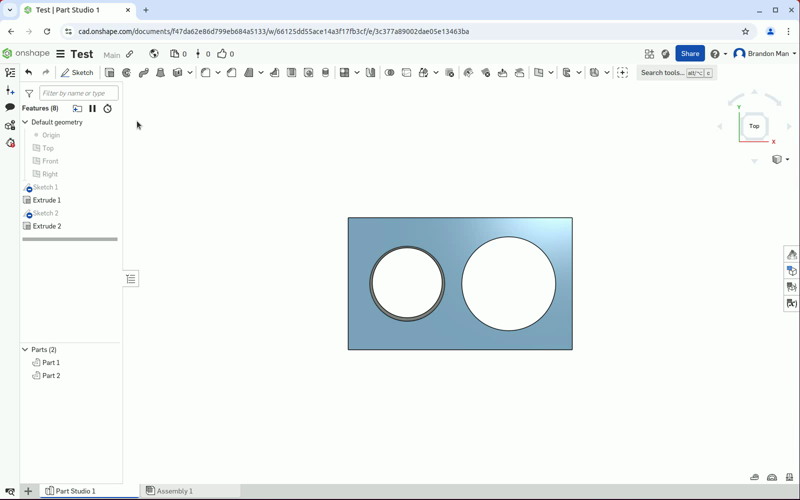
mouse_move(73, 189)
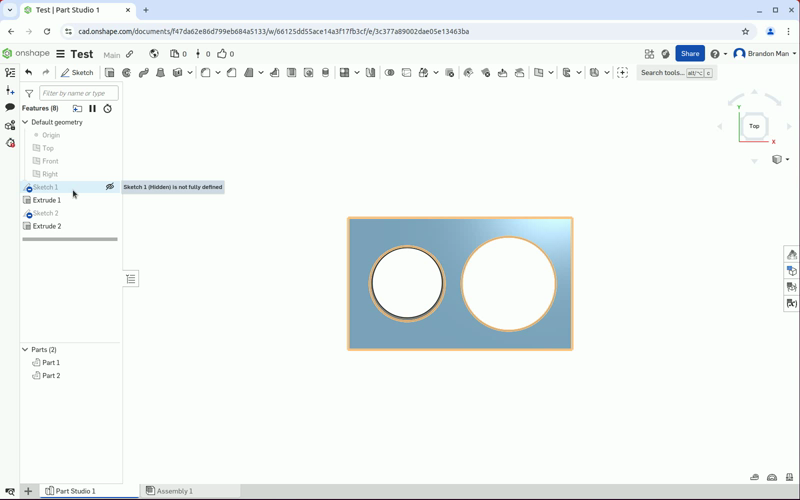
click(73, 189)
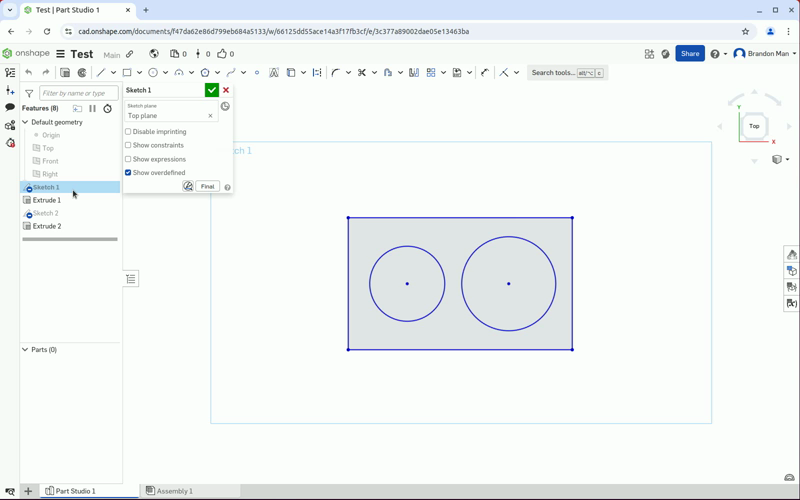
mouse_move(229, 92)
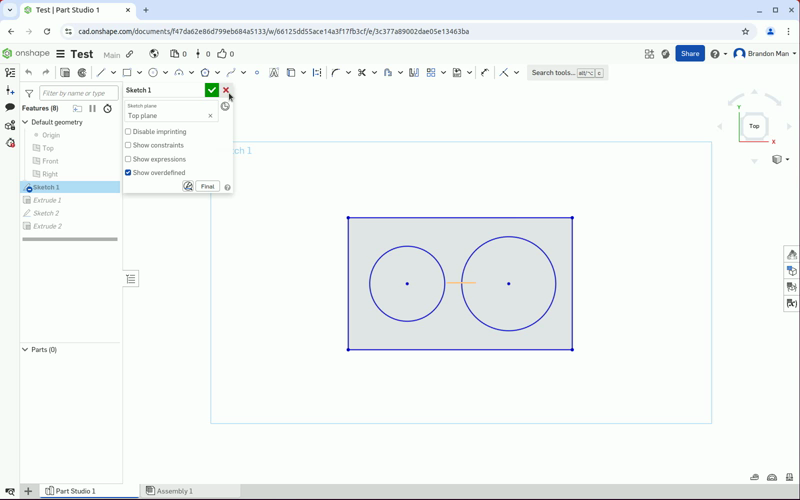
click(229, 92)
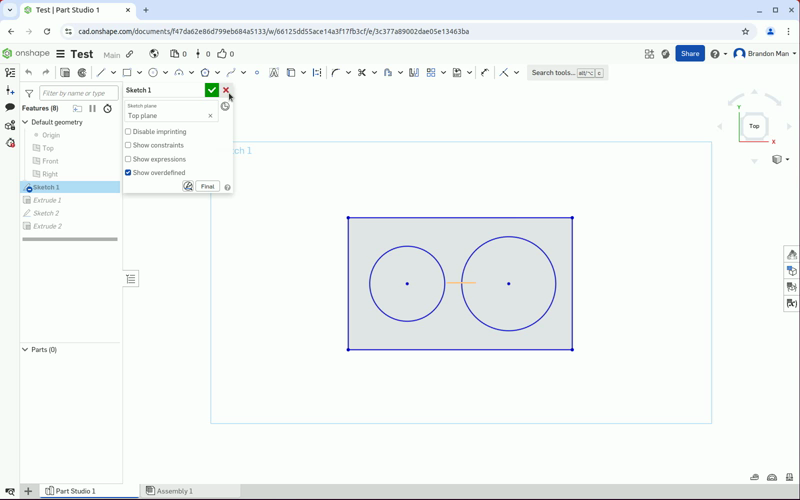
key(shift+s)
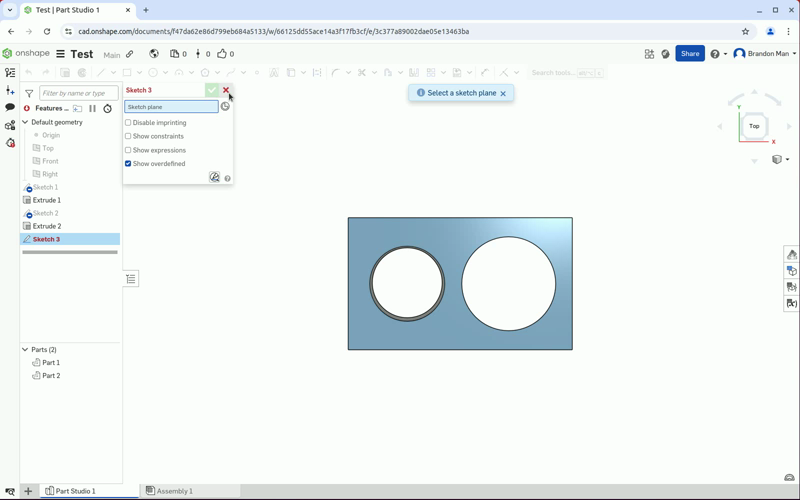
mouse_move(73, 150)
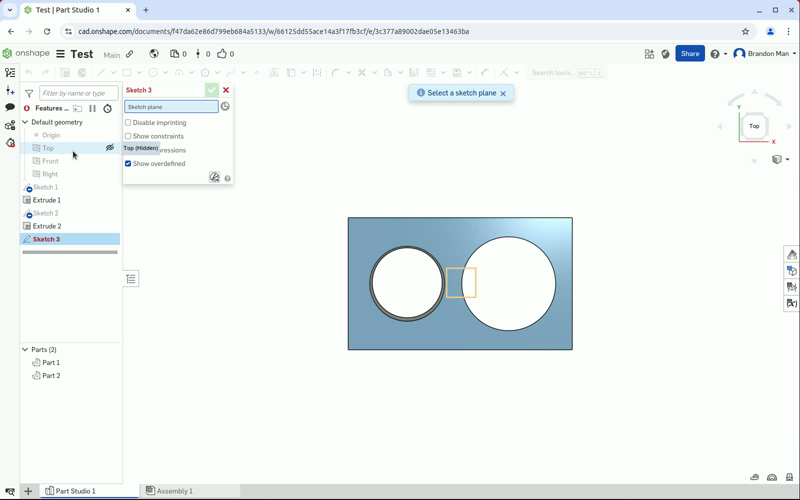
click(73, 150)
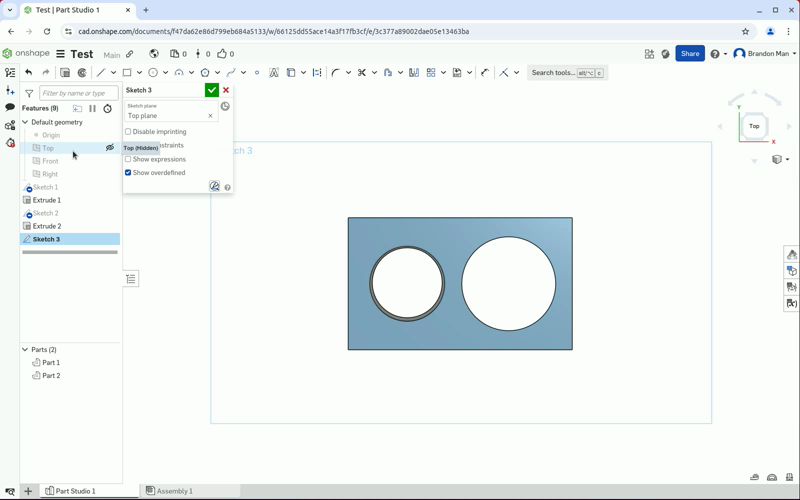
mouse_move(73, 352)
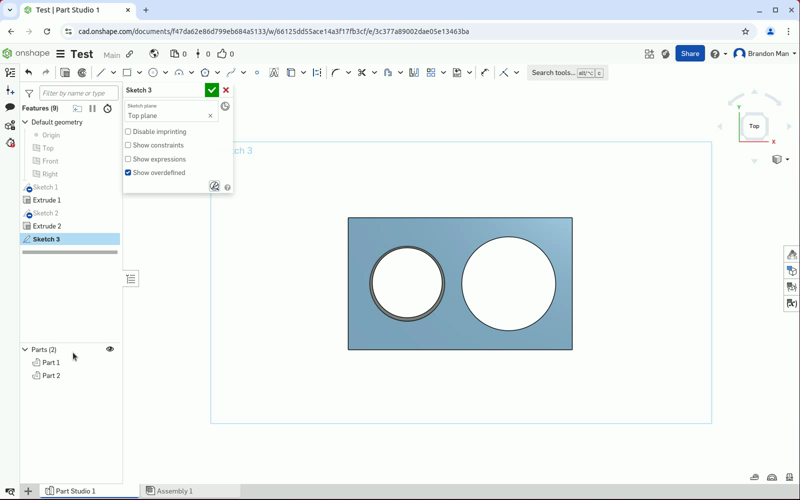
key(y)
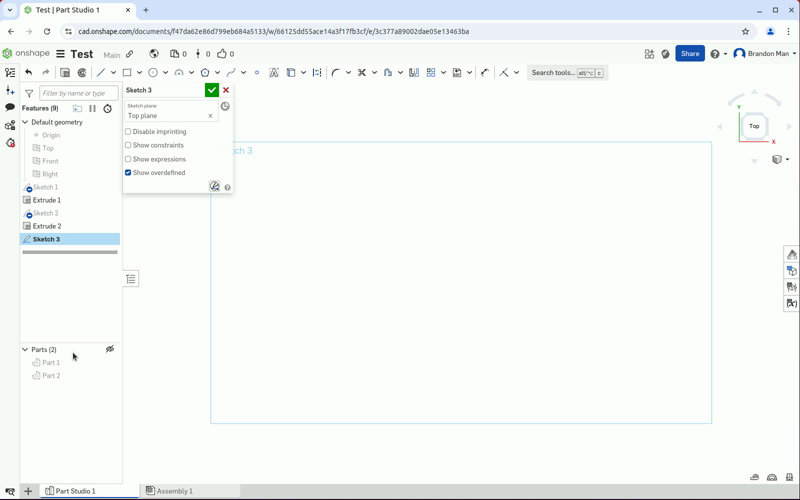
key(c)
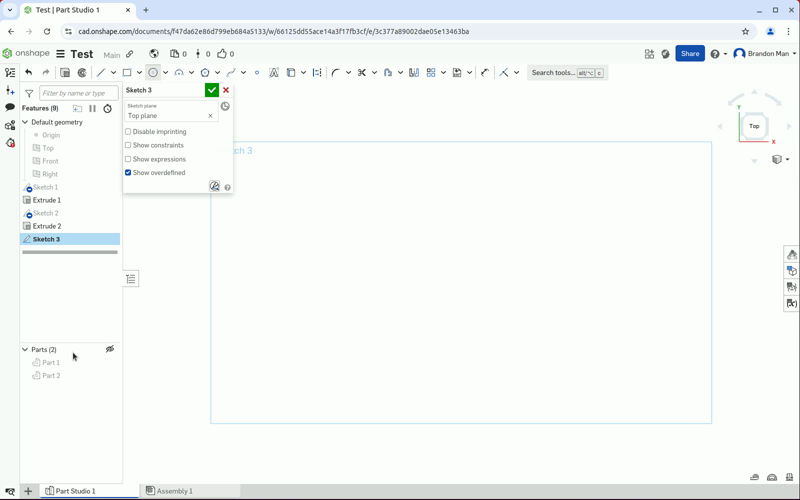
key_down(shift)
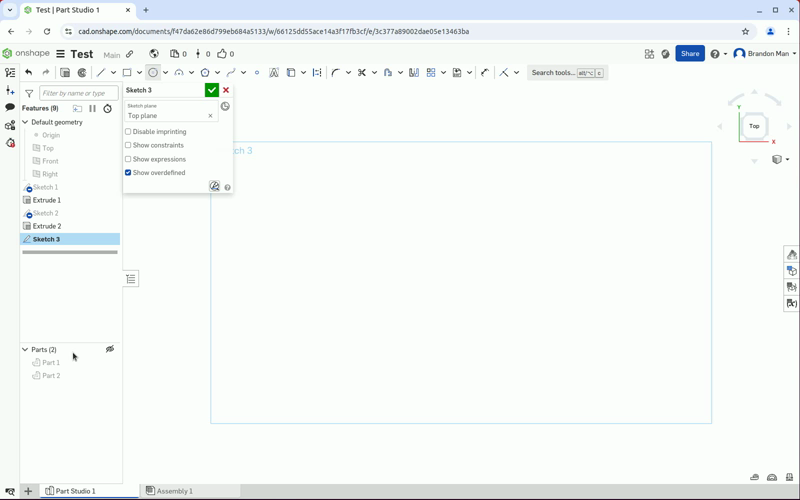
mouse_move(510, 282)
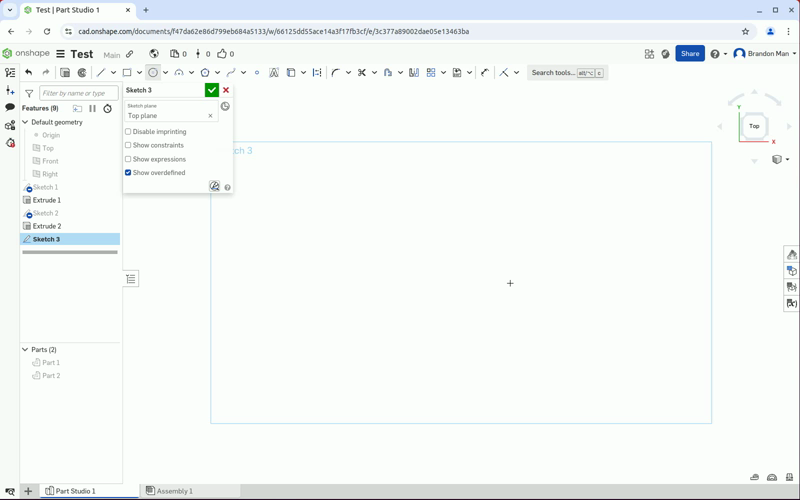
click(510, 282)
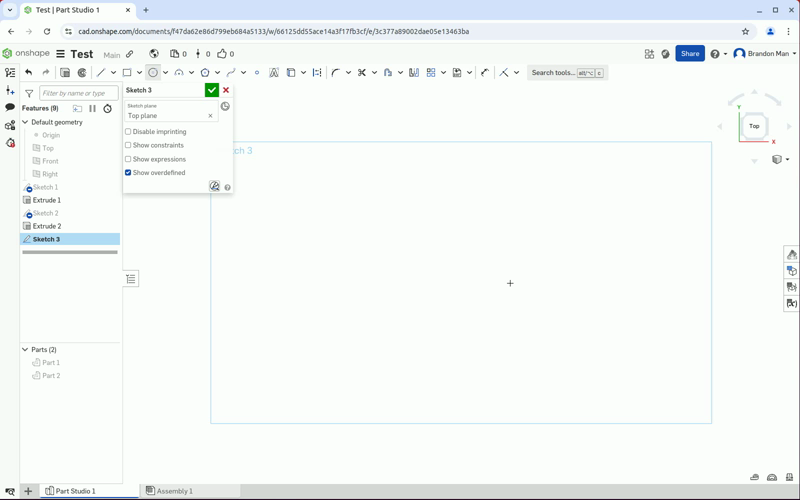
key_up(shift)
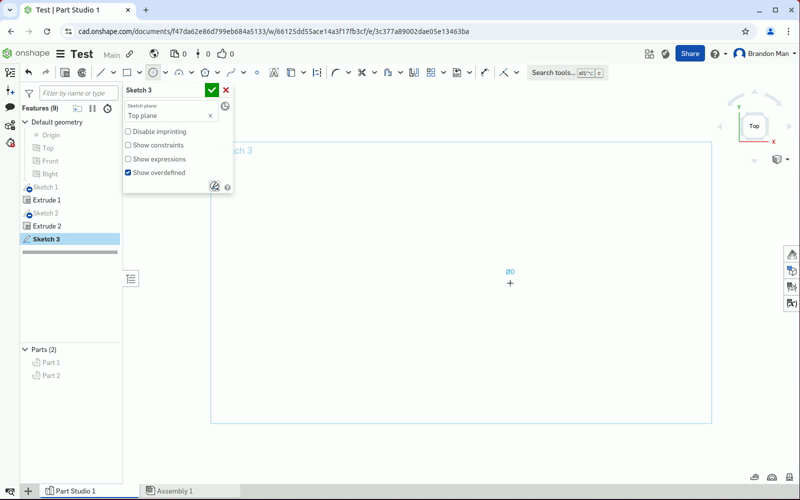
mouse_move(556, 282)
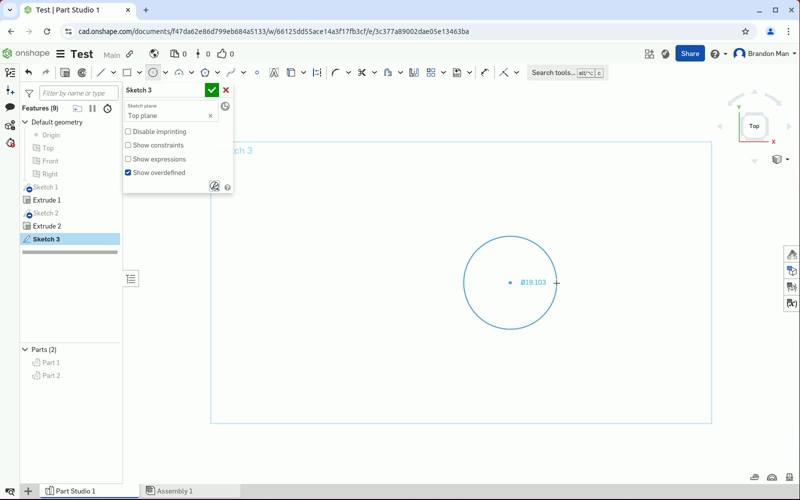
click(556, 282)
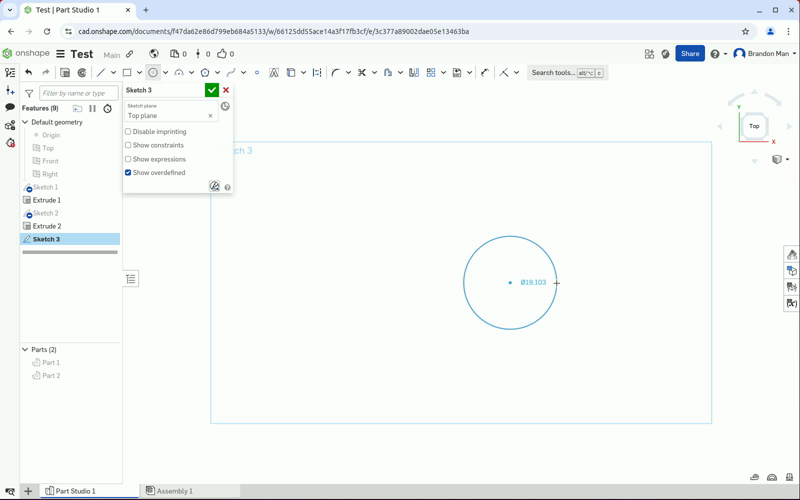
key(esc)
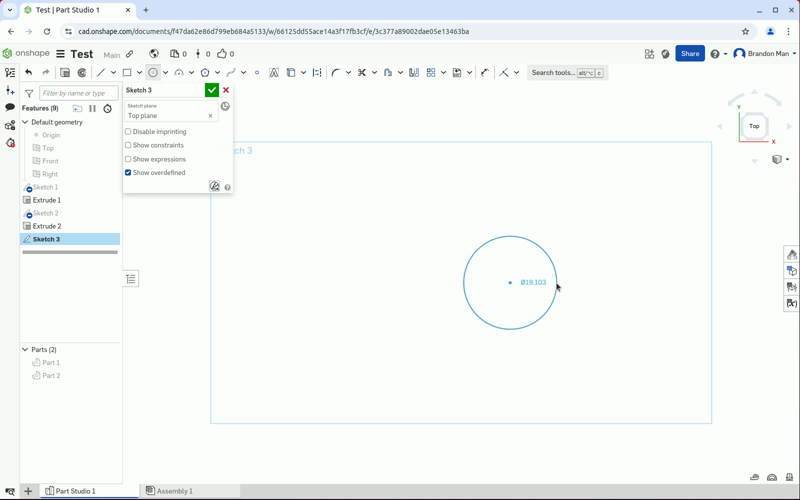
key(c)
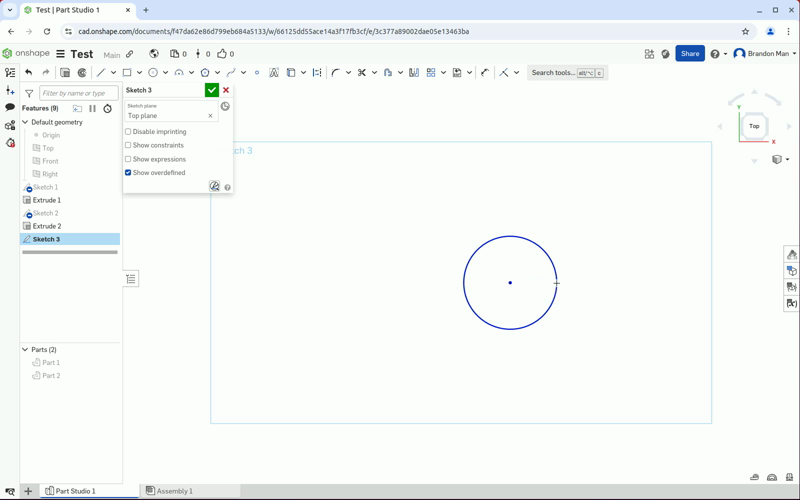
key_down(shift)
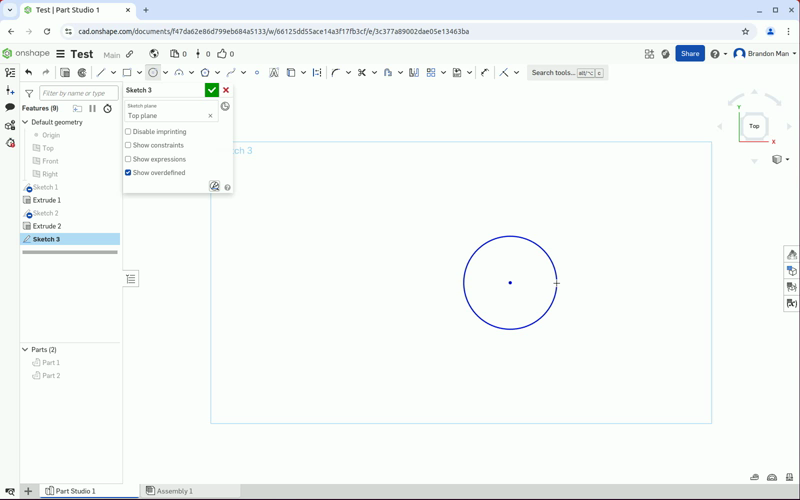
mouse_move(510, 282)
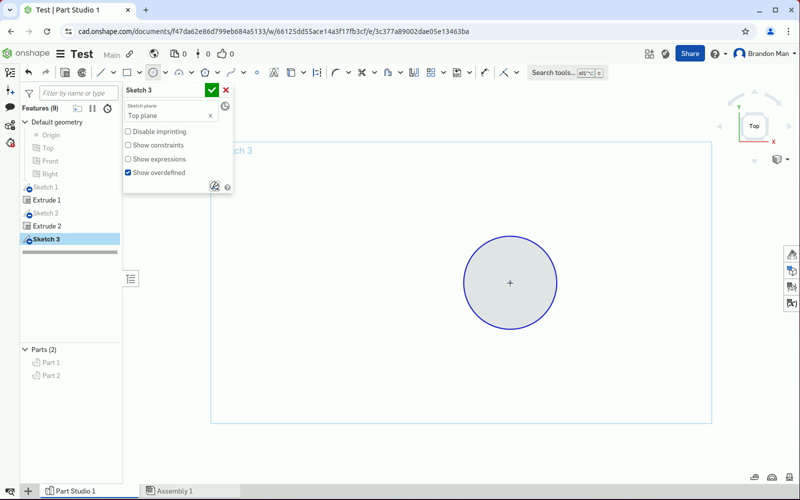
click(510, 282)
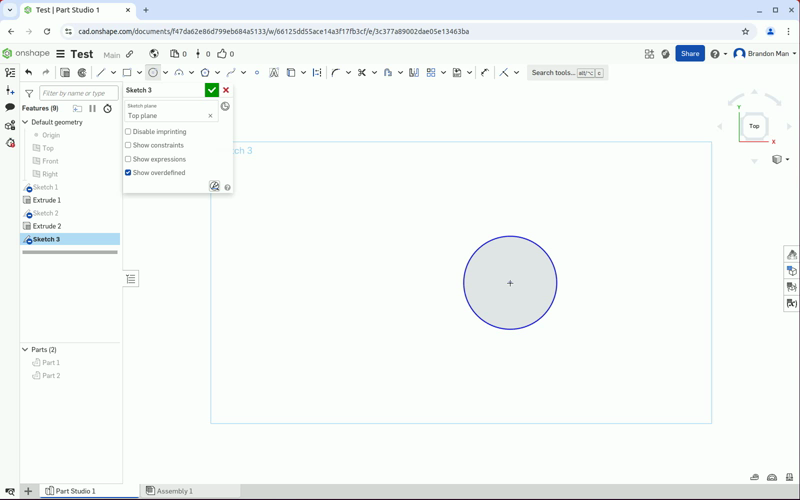
key_up(shift)
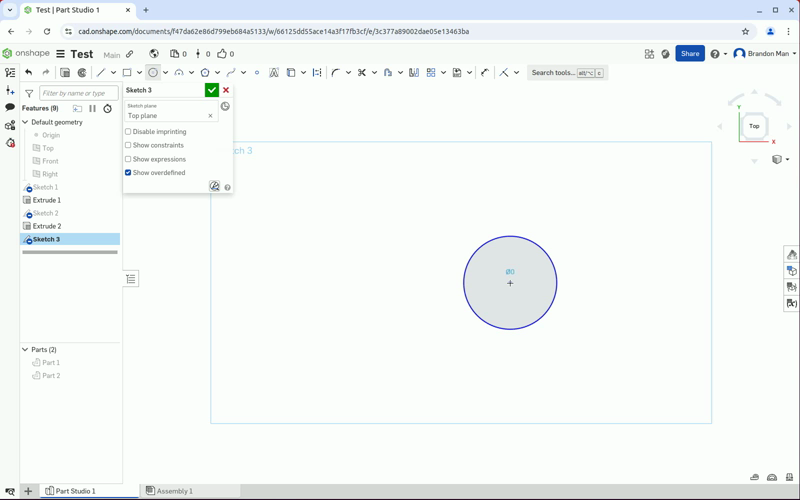
mouse_move(553, 282)
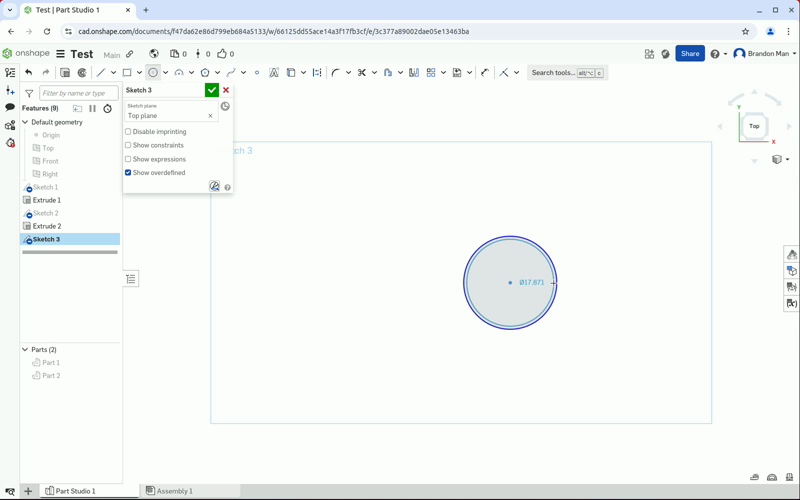
scroll(6)
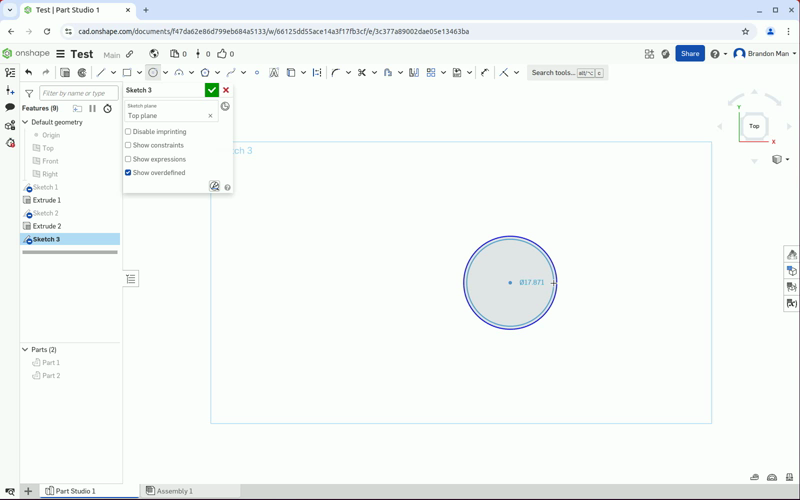
scroll(6)
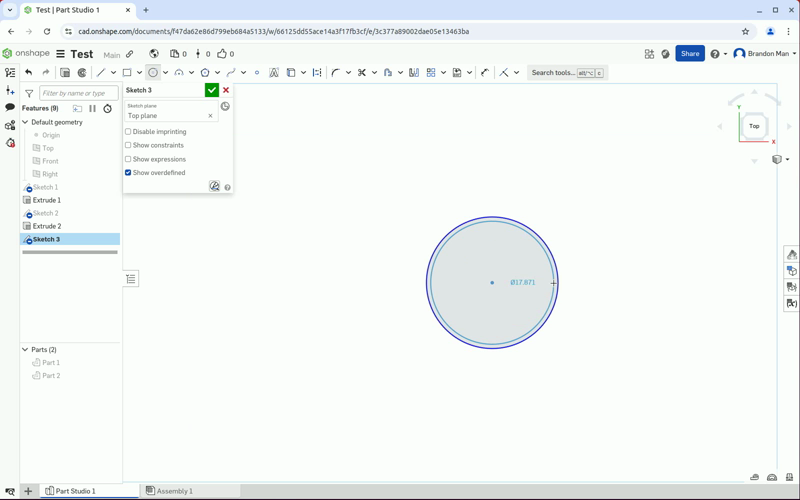
scroll(6)
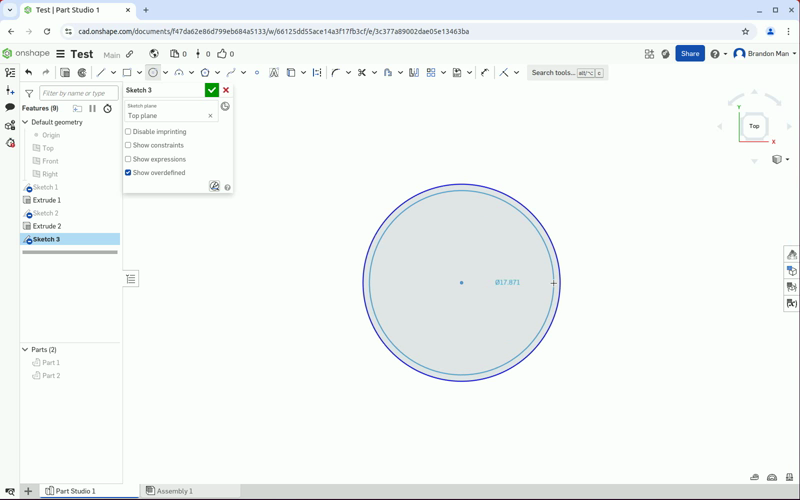
scroll(6)
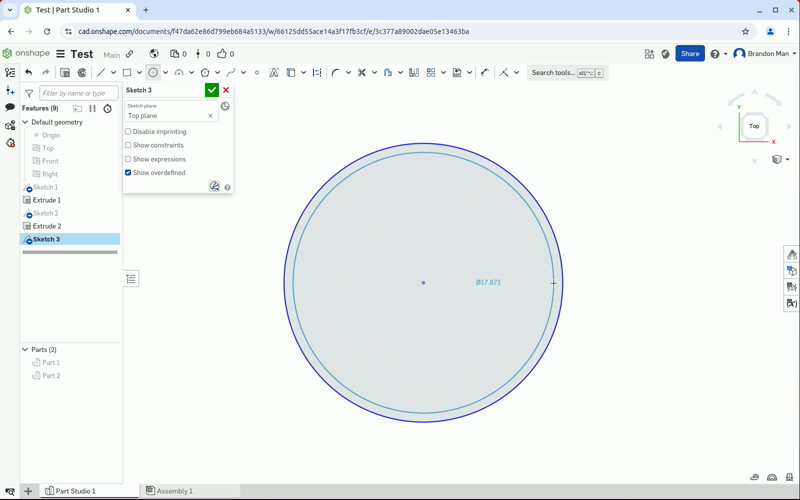
scroll(6)
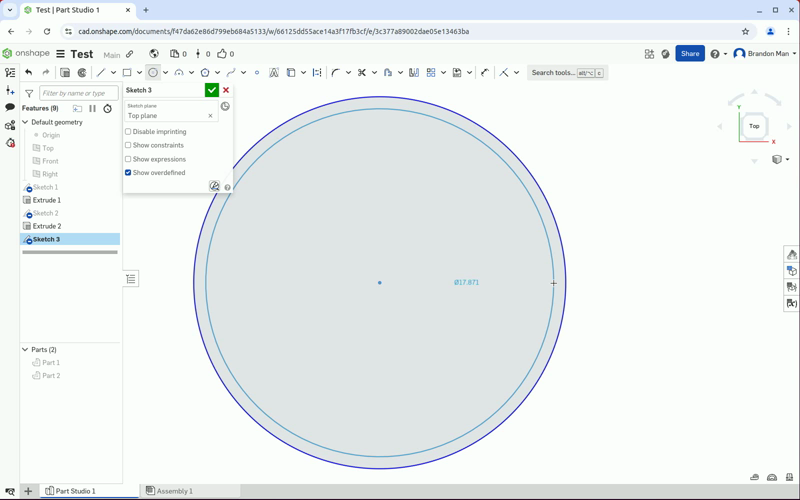
scroll(6)
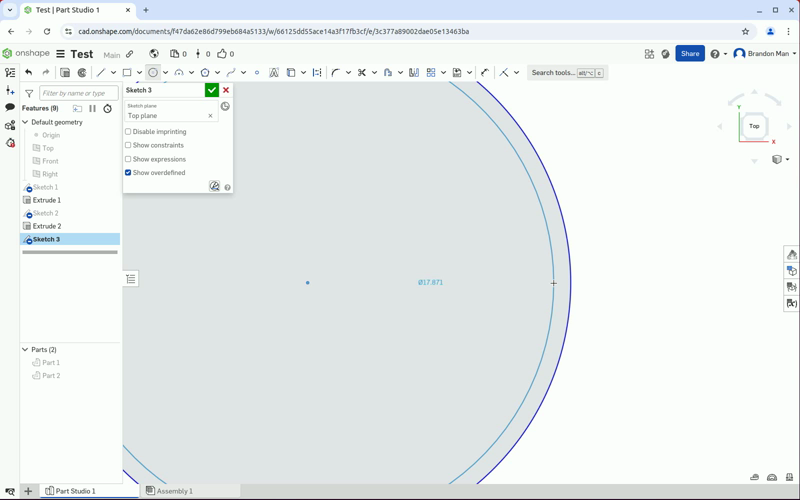
scroll(6)
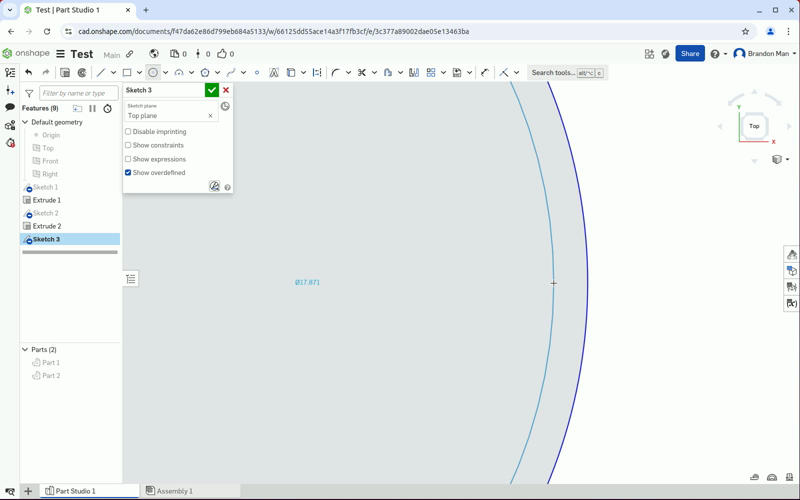
click(553, 282)
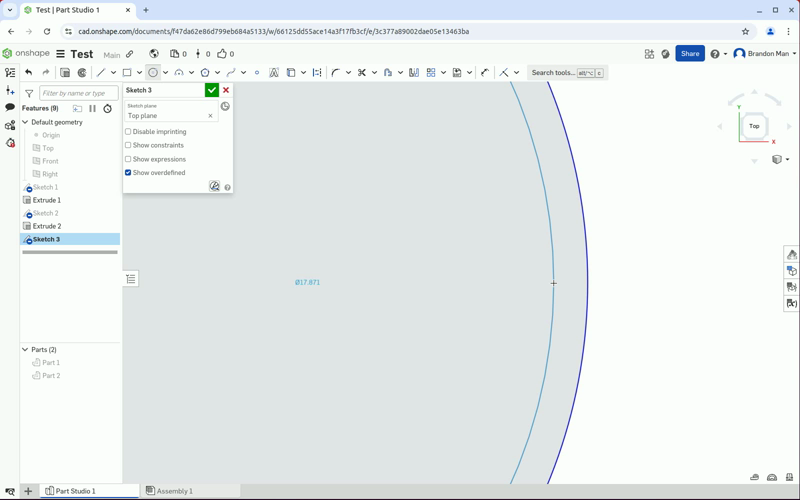
scroll(-6)
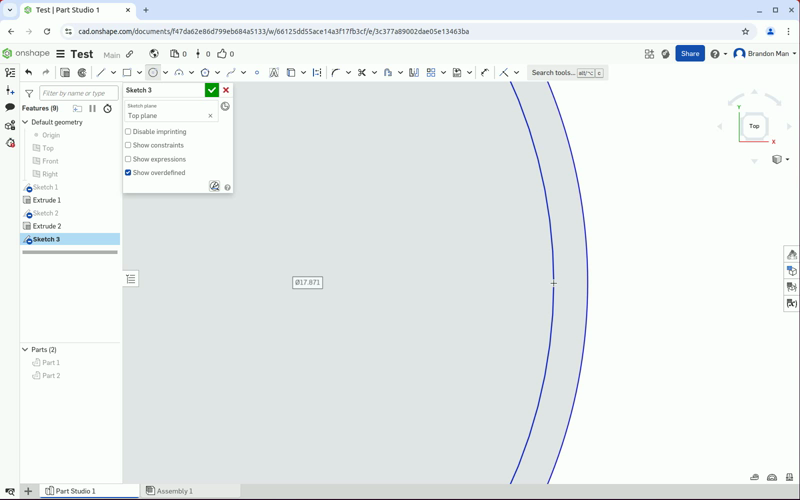
scroll(-6)
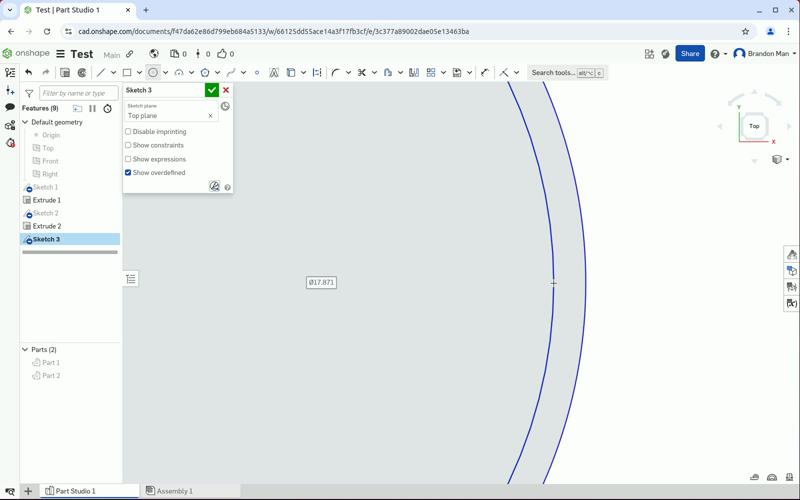
scroll(-6)
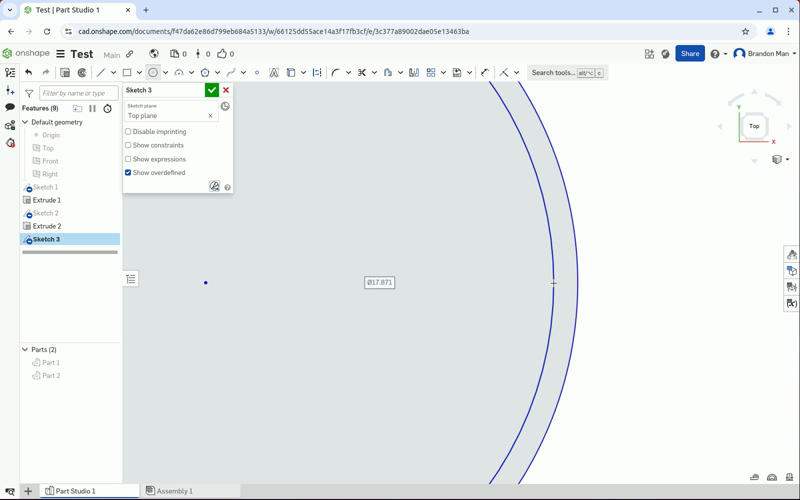
scroll(-6)
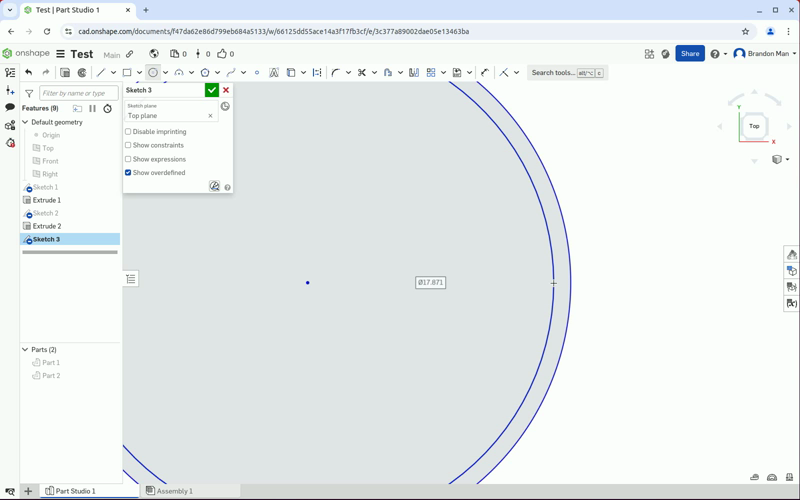
scroll(-6)
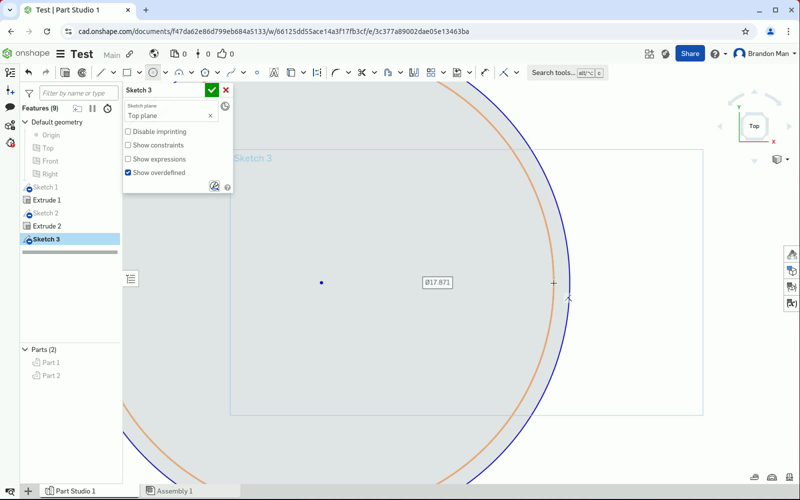
scroll(-6)
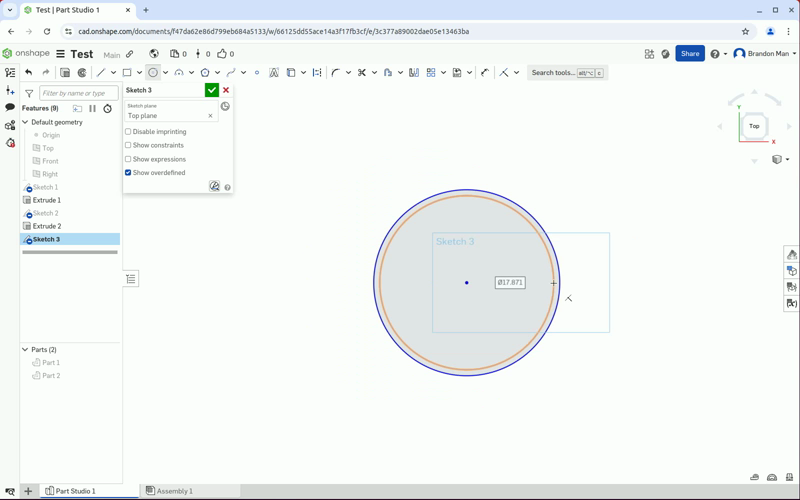
scroll(-6)
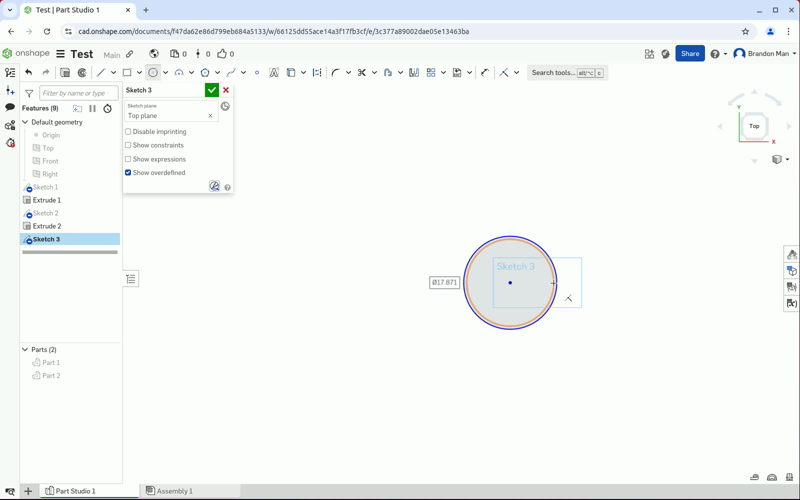
key(esc)
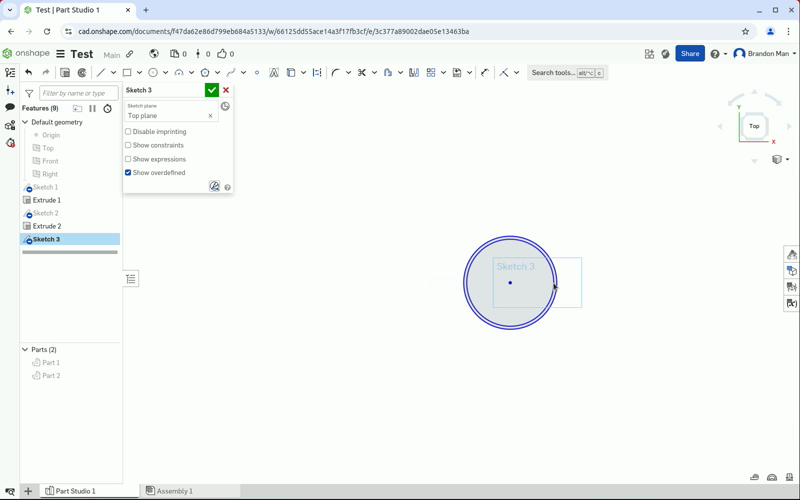
mouse_move(546, 254)
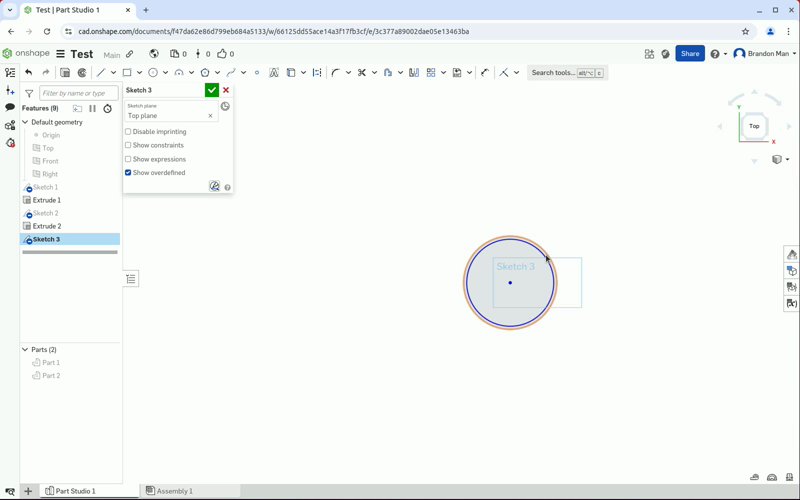
scroll(6)
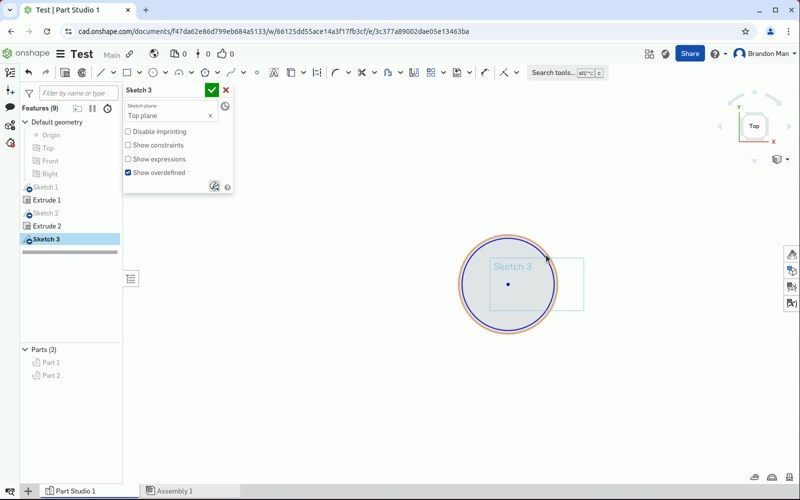
scroll(6)
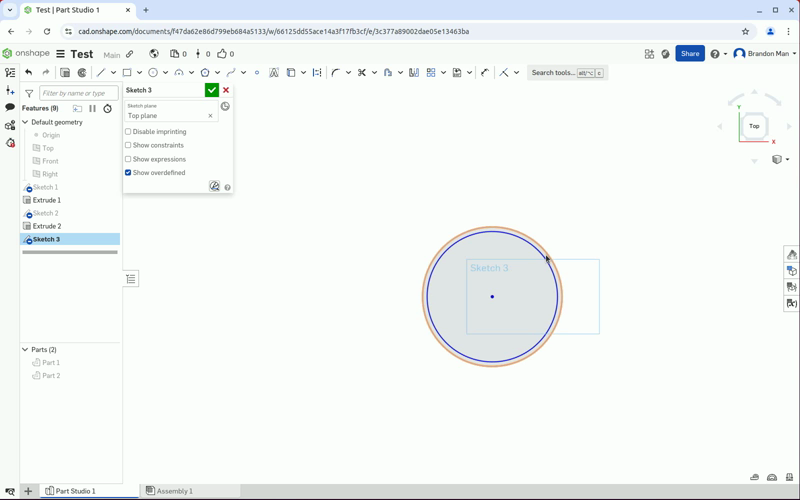
scroll(6)
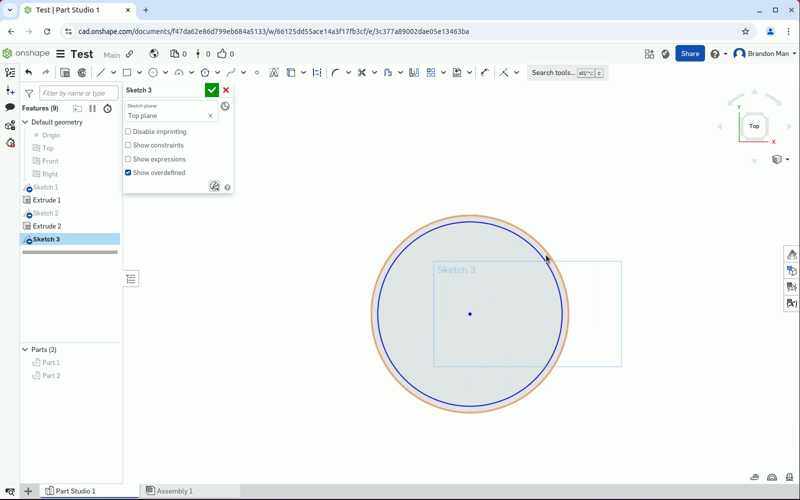
scroll(6)
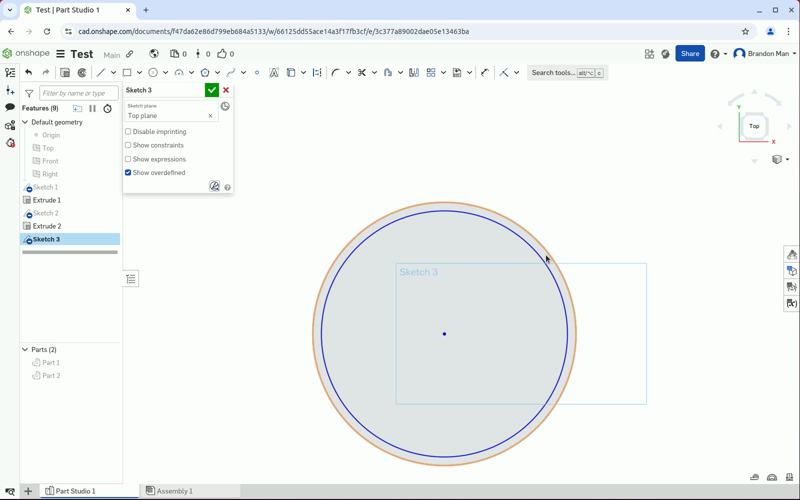
scroll(6)
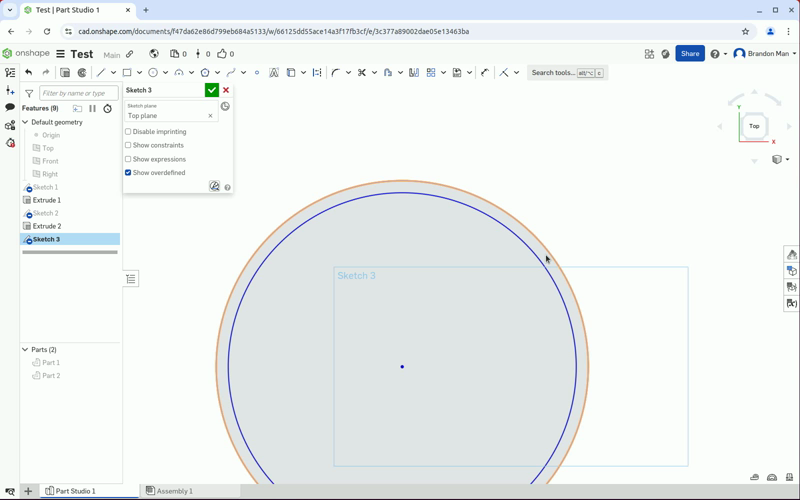
scroll(6)
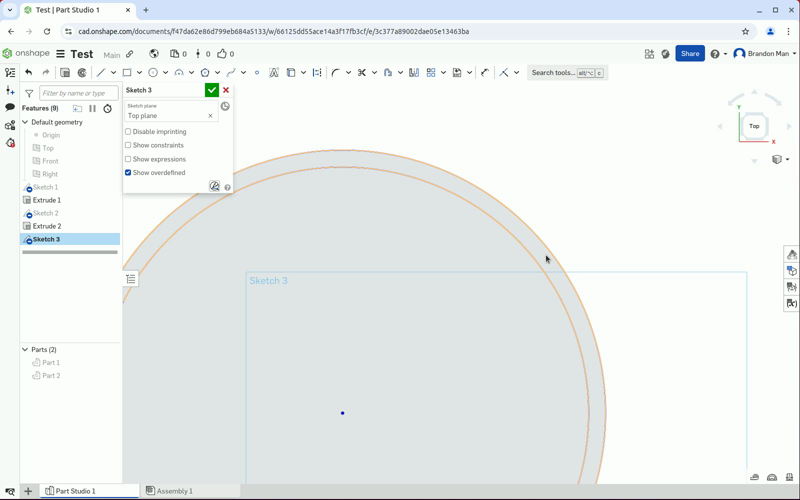
scroll(6)
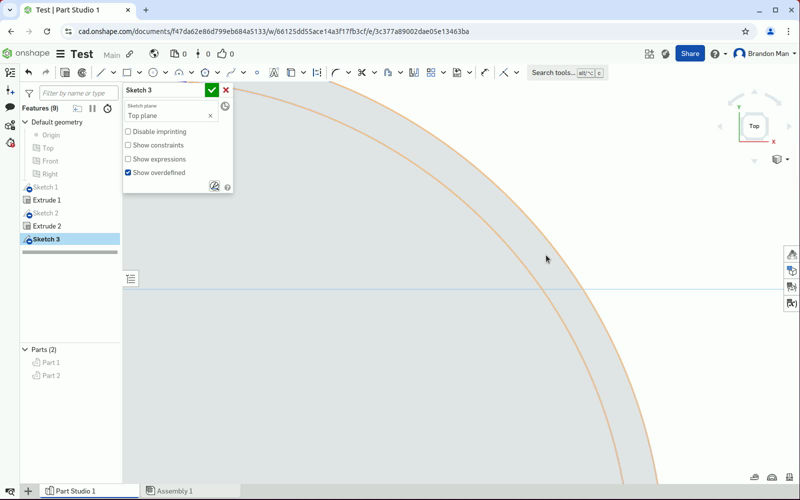
click(546, 254)
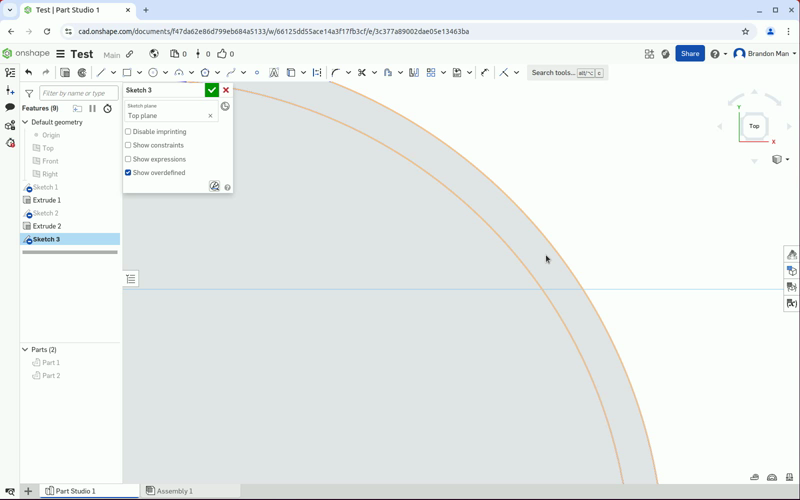
scroll(-6)
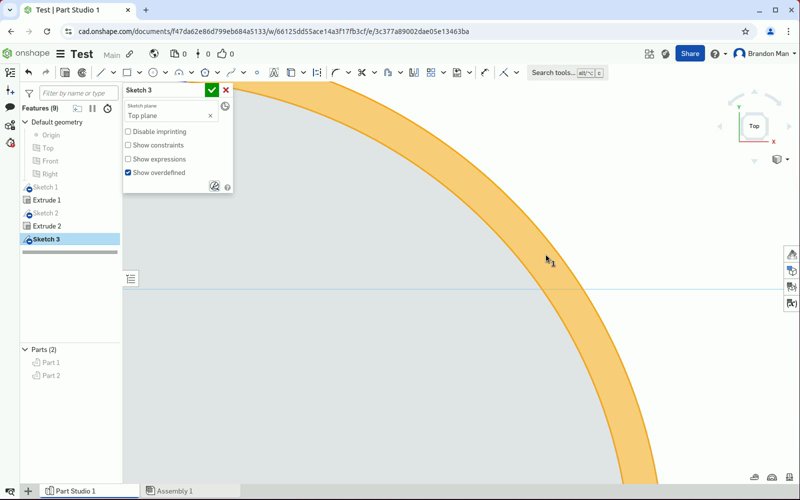
scroll(-6)
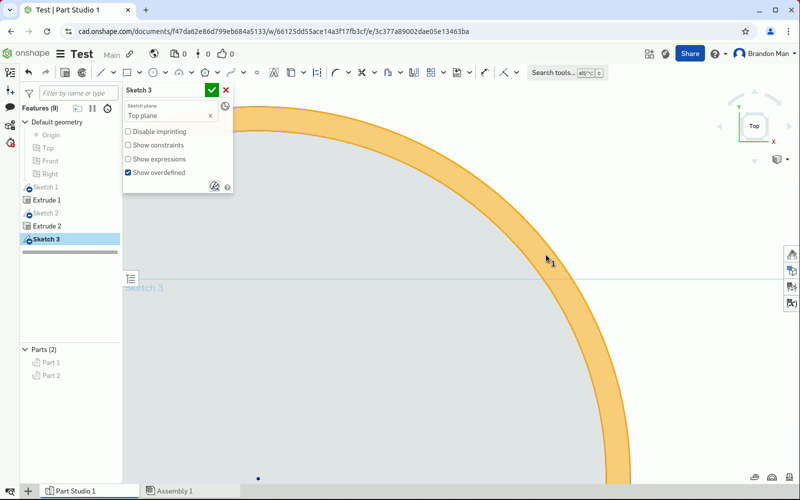
scroll(-6)
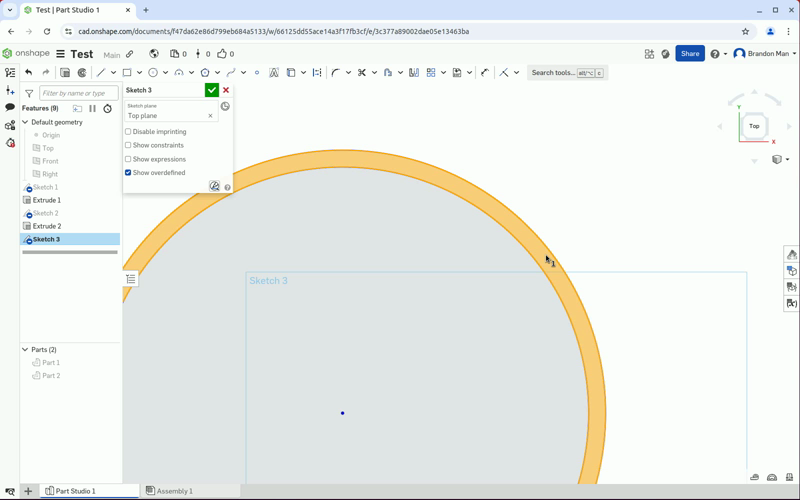
scroll(-6)
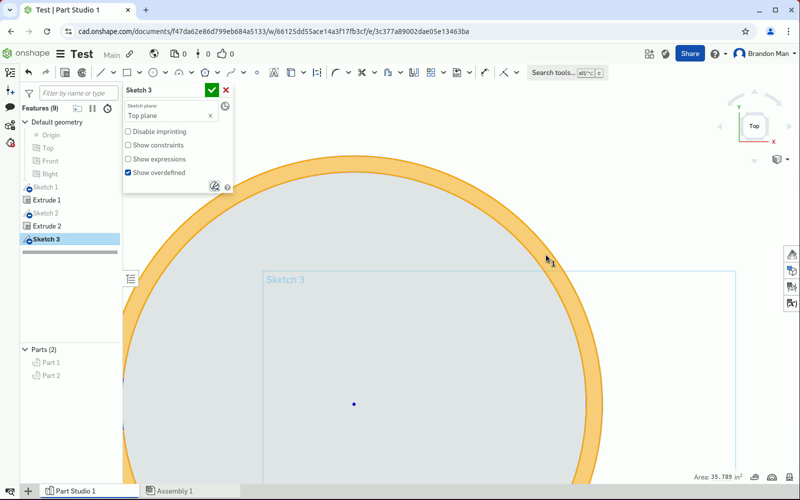
scroll(-6)
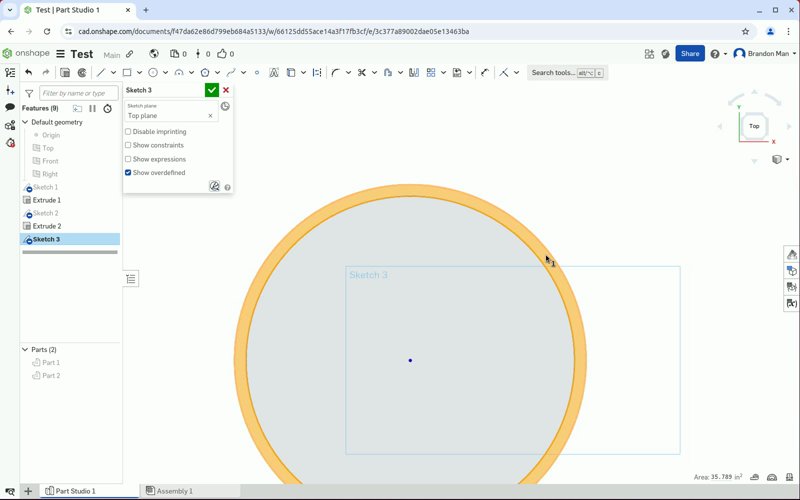
scroll(-6)
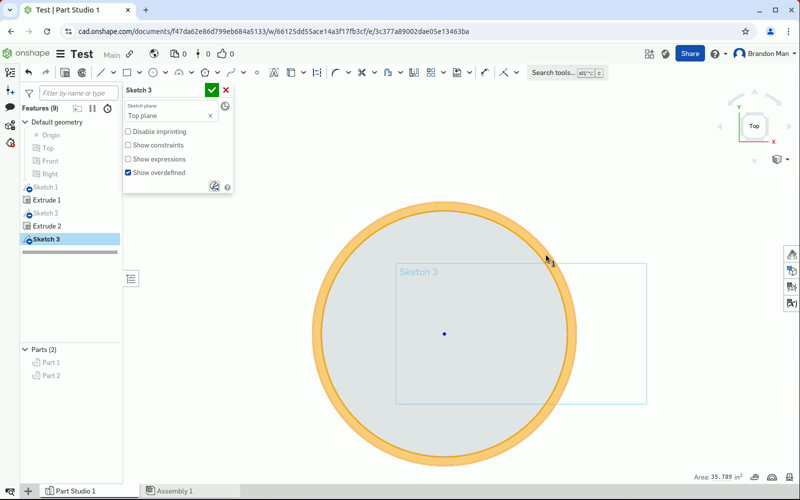
scroll(-6)
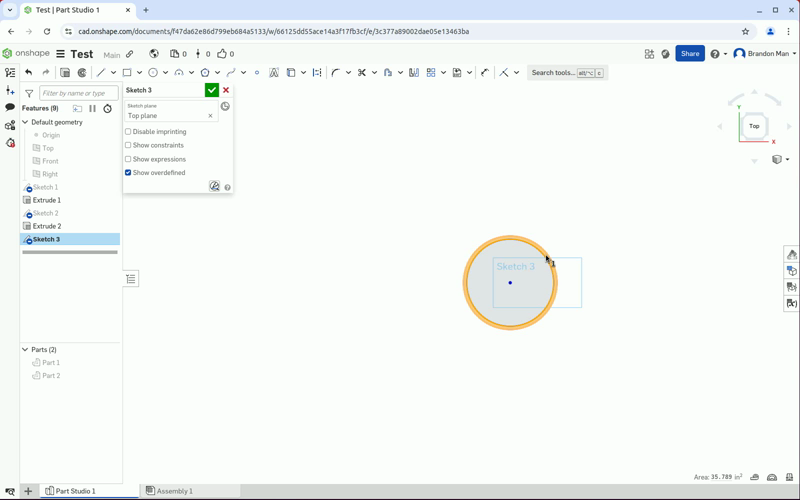
mouse_move(73, 352)
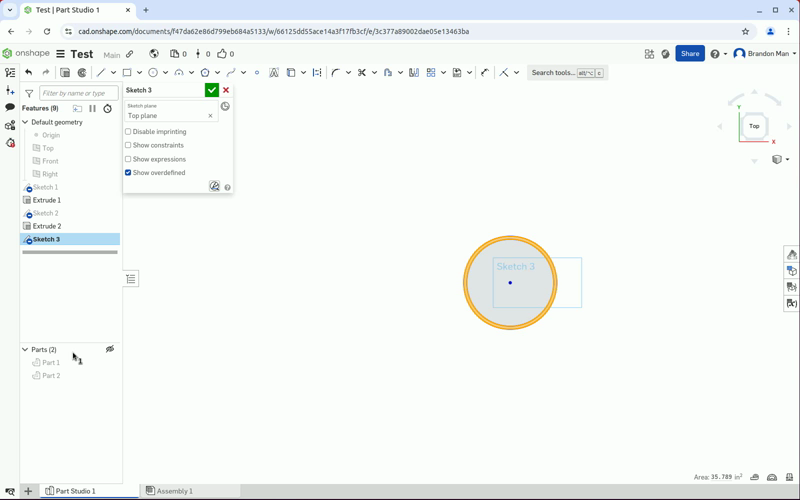
key(shift+y)
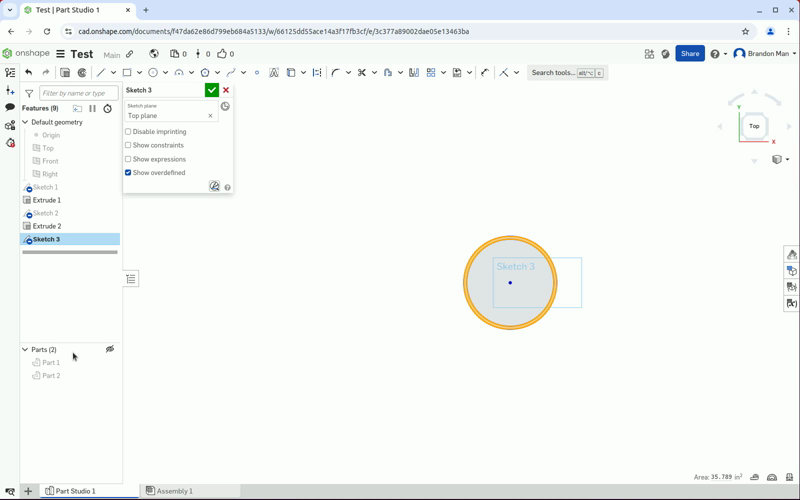
key(shift+e)
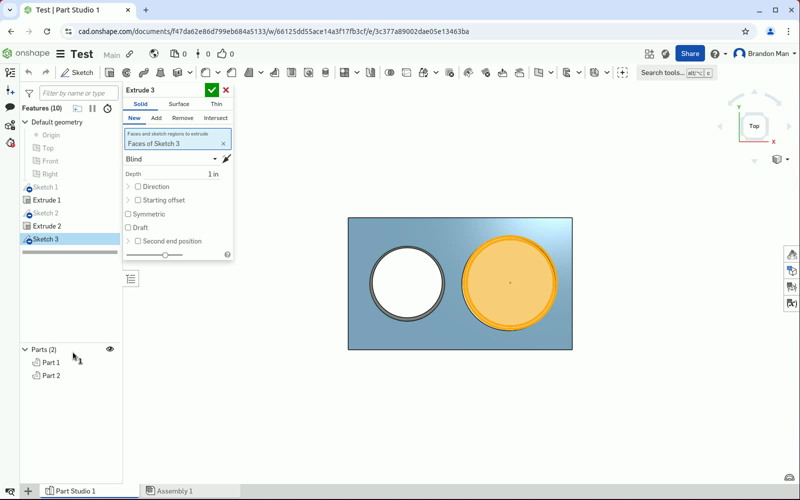
mouse_move(143, 106)
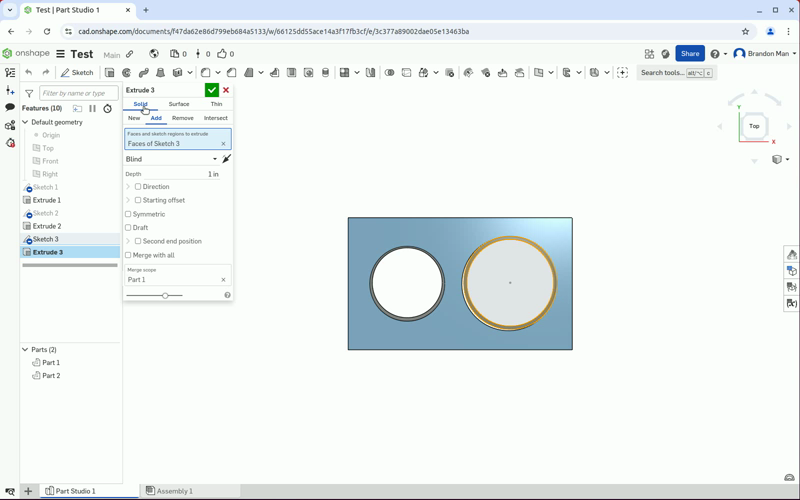
click(143, 106)
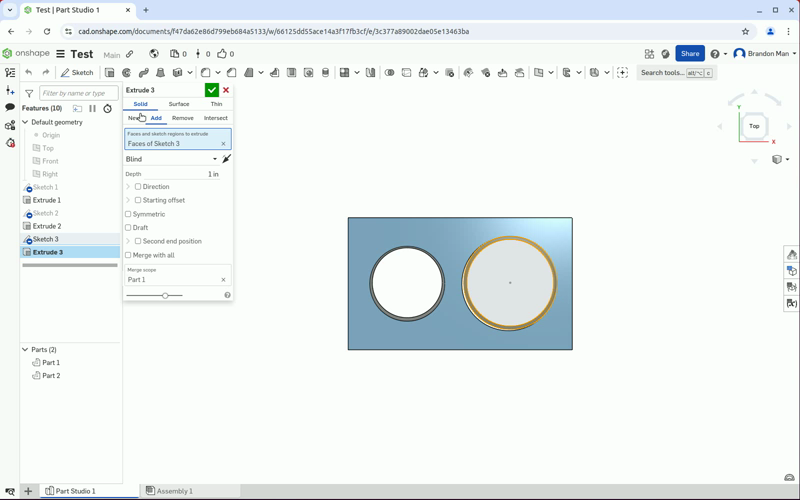
mouse_move(137, 120)
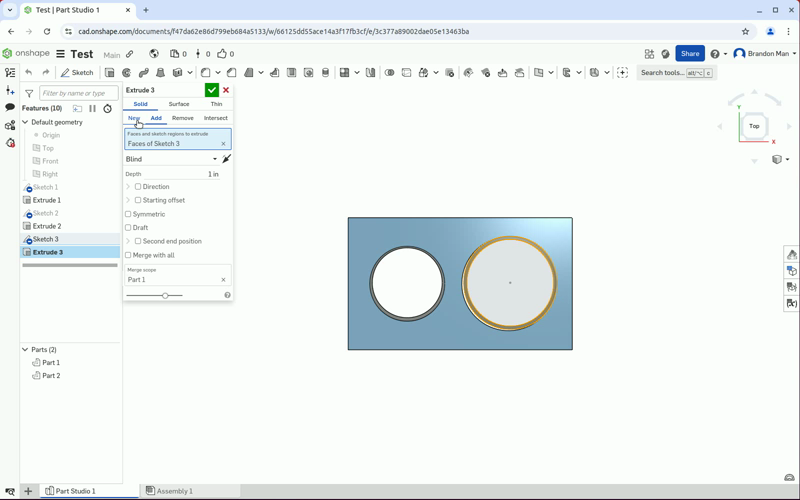
click(137, 120)
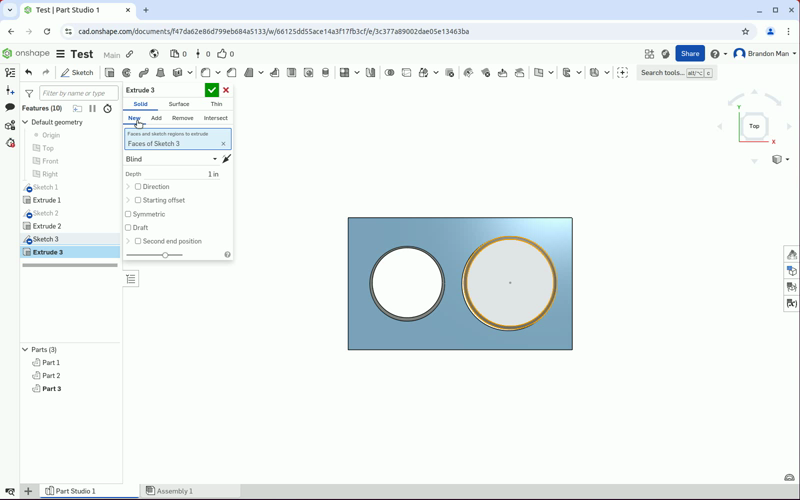
key(tab, 4)
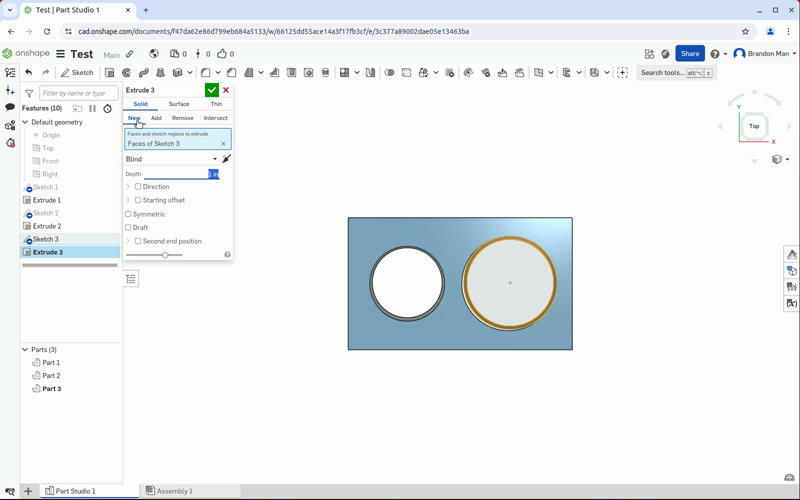
text(0.241)
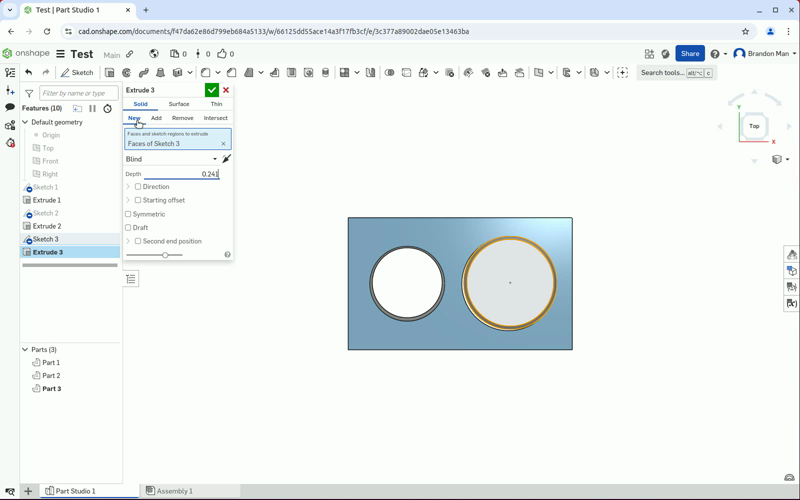
key(enter)
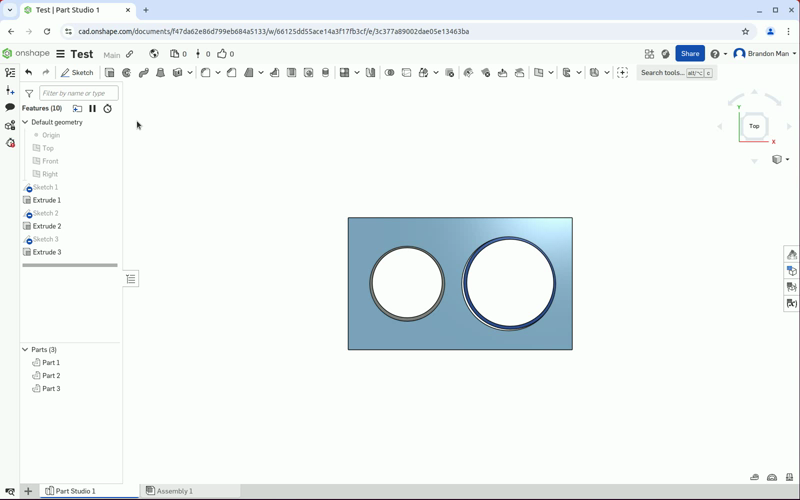
key(shift+h)
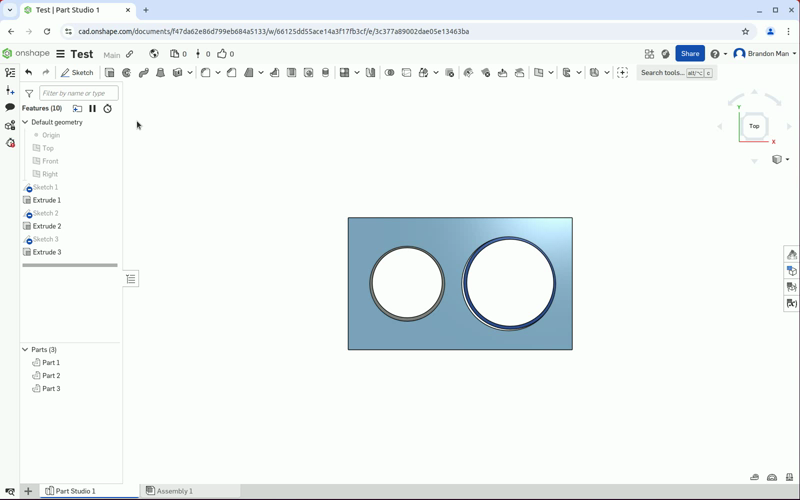
key(shift+h)
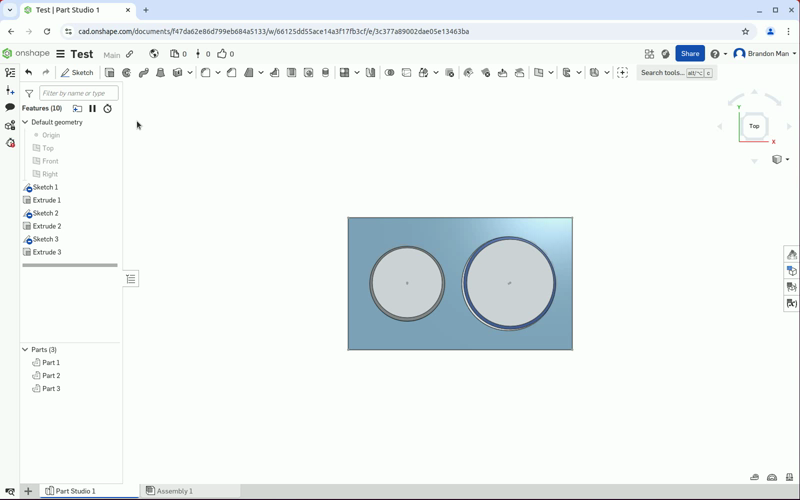
key(shift+7)
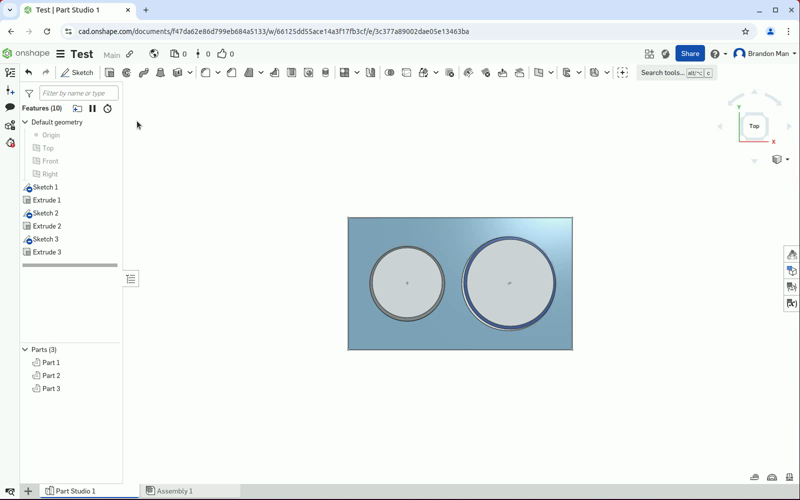
key(up, 3)
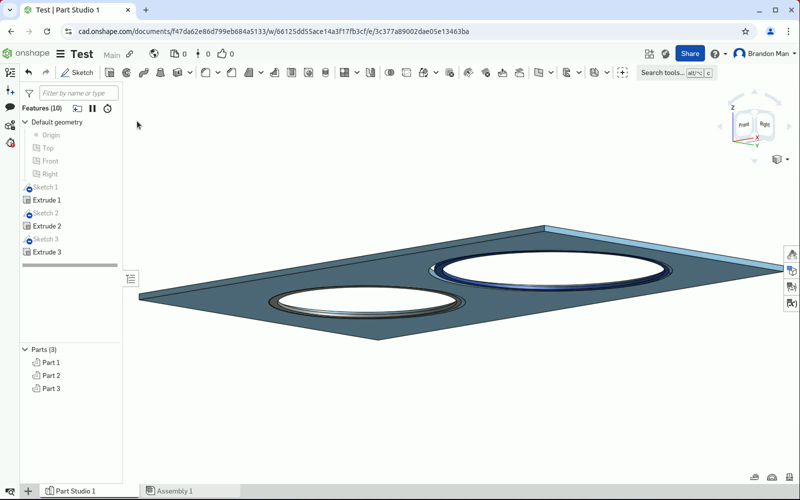
key(left, 3)
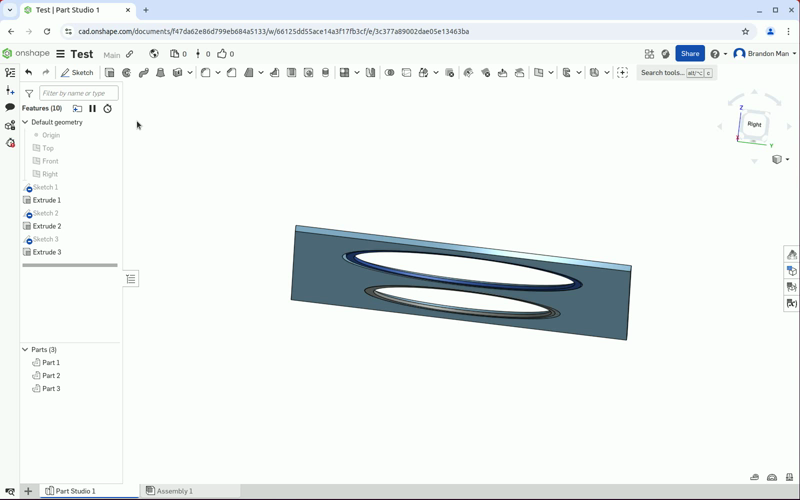
key(right, 3)
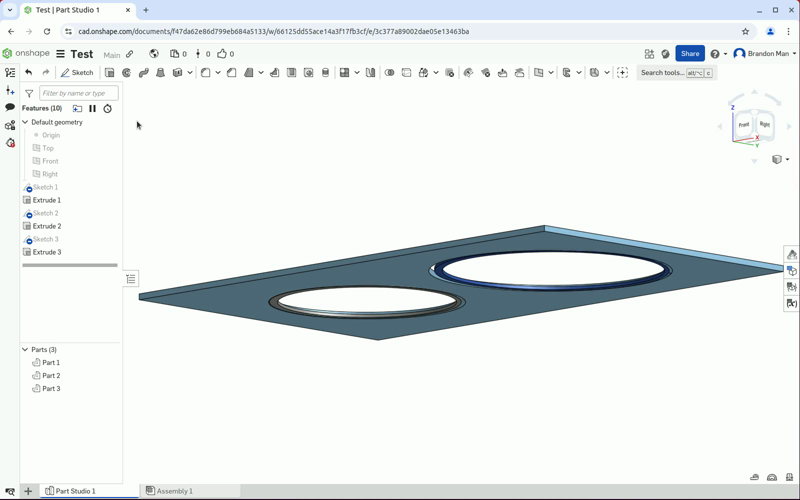
key(down, 3)
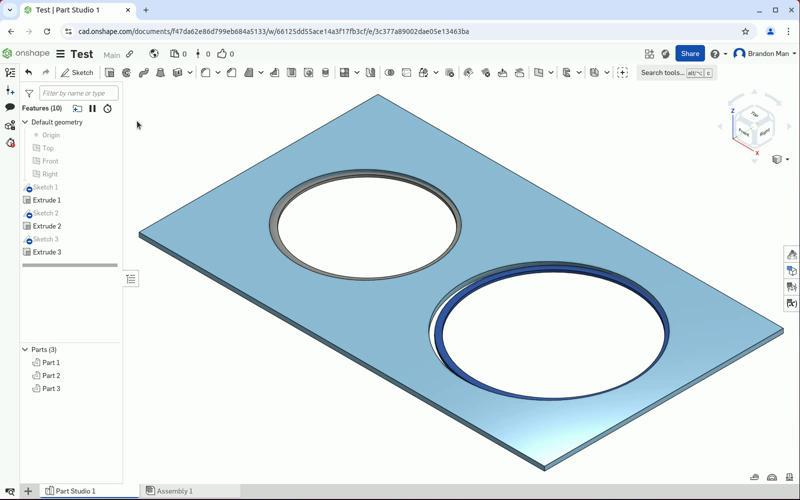
mouse_move(73, 189)
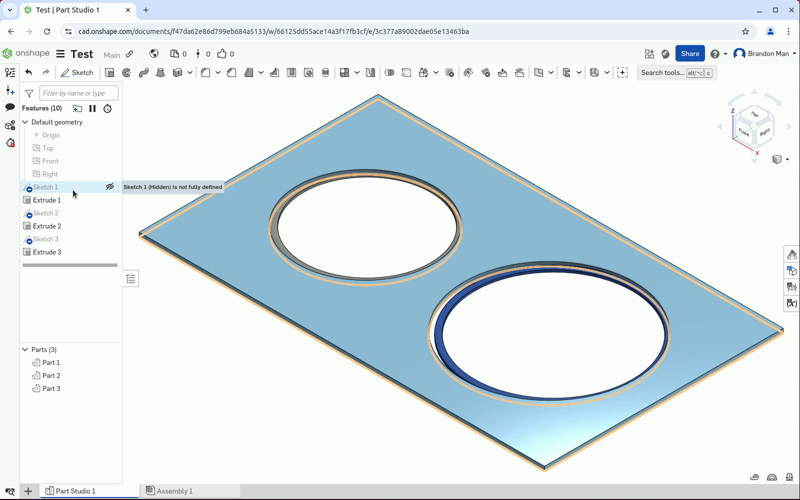
click(73, 189)